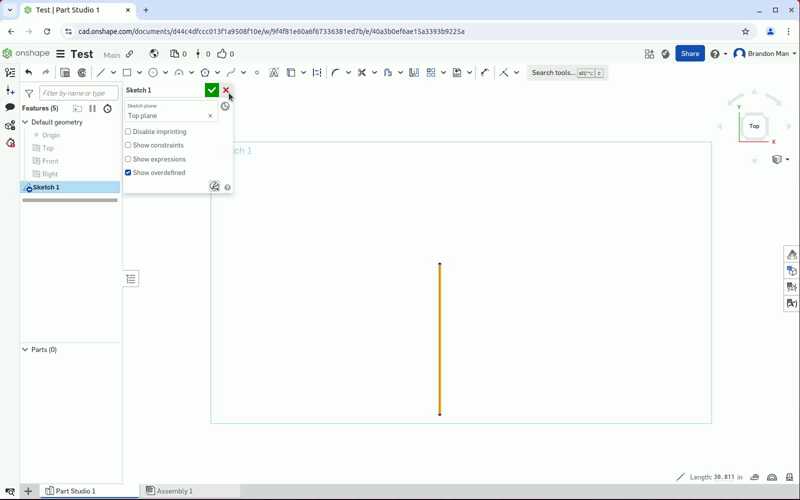
key(shift+h)
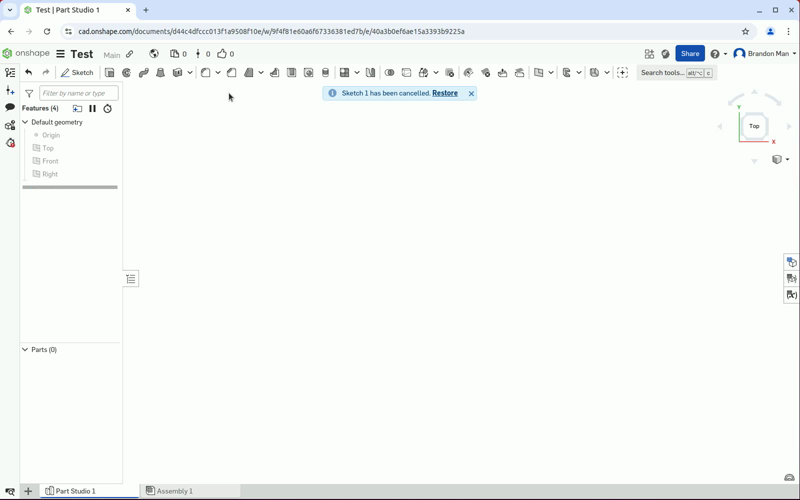
mouse_move(73, 352)
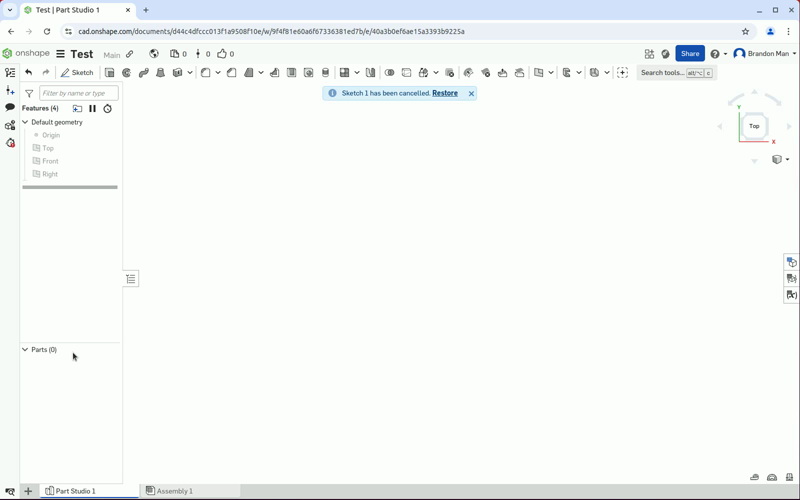
key(y)
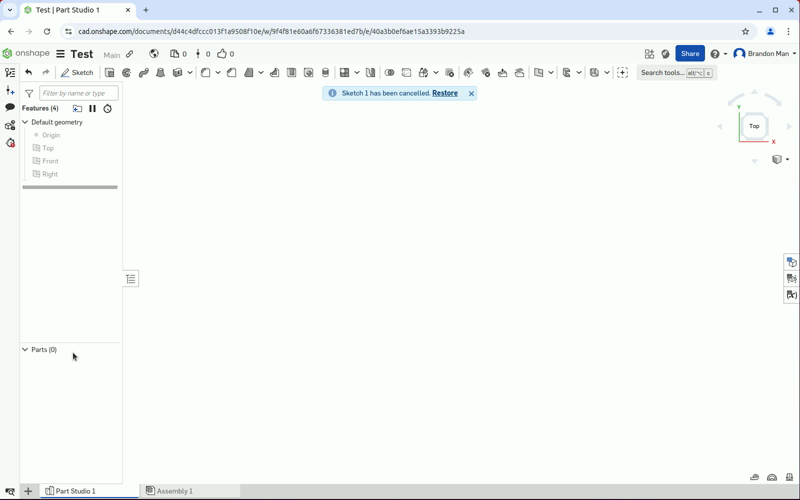
key(shift+p)
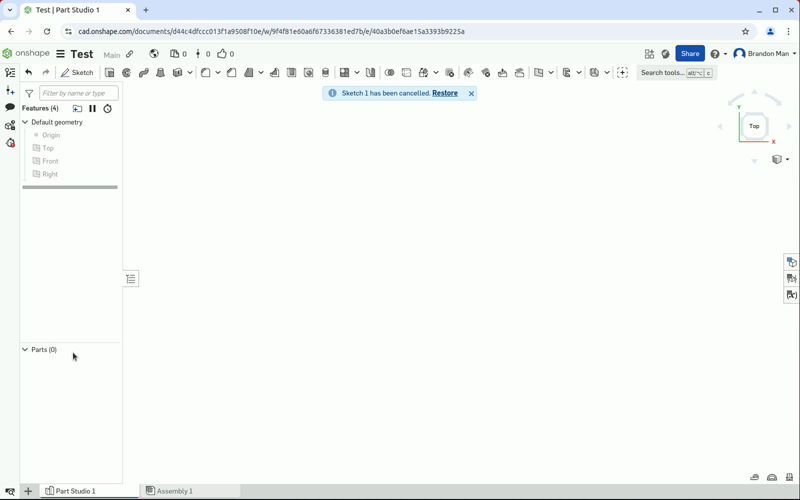
key(space)
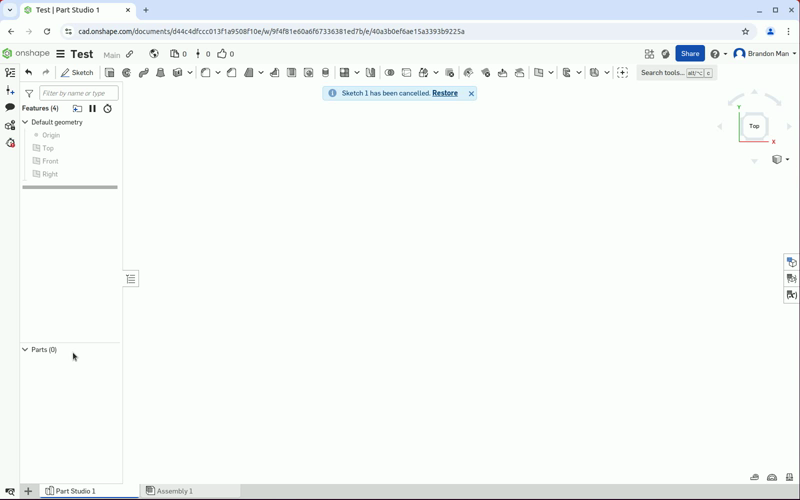
key_down(shift)
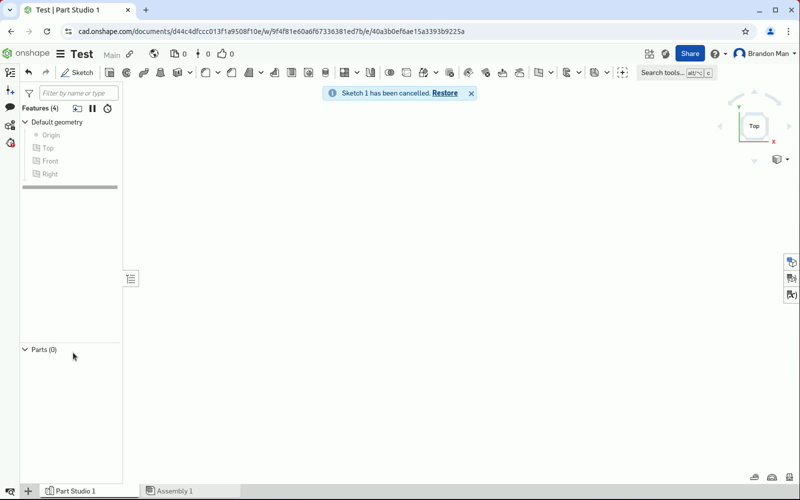
key(up)
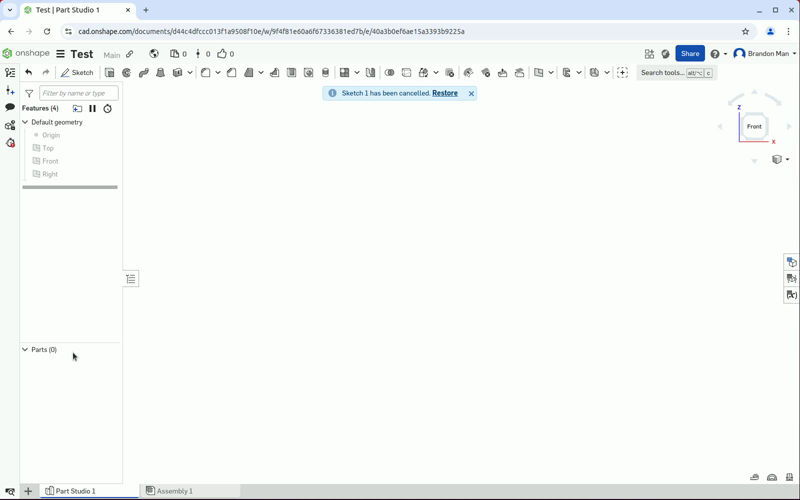
key_up(shift)
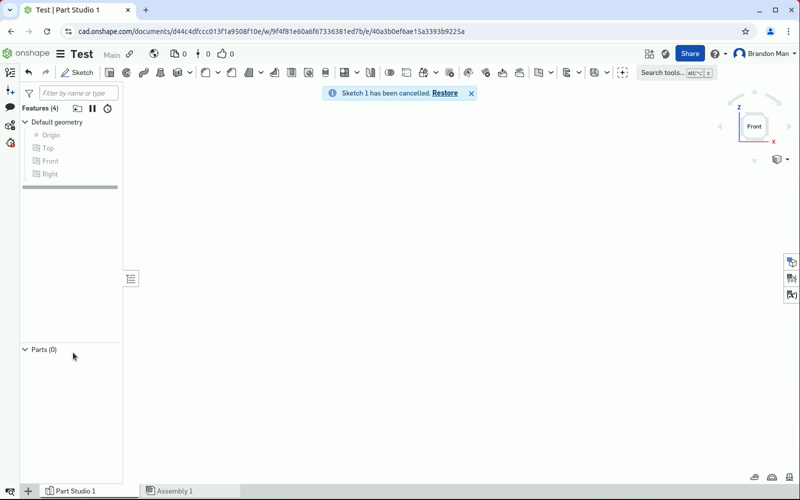
mouse_move(73, 352)
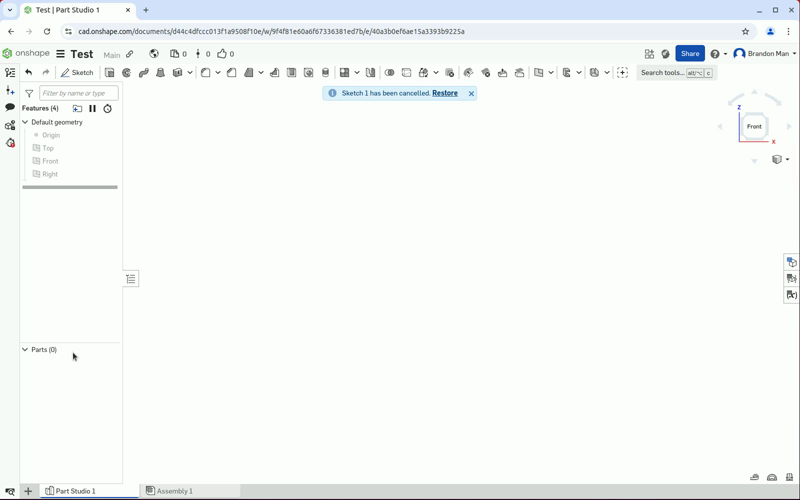
key(shift+y)
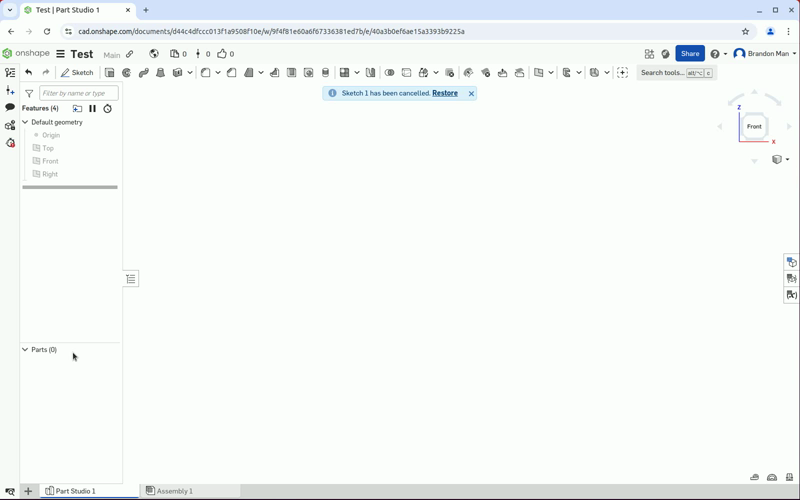
key(shift+s)
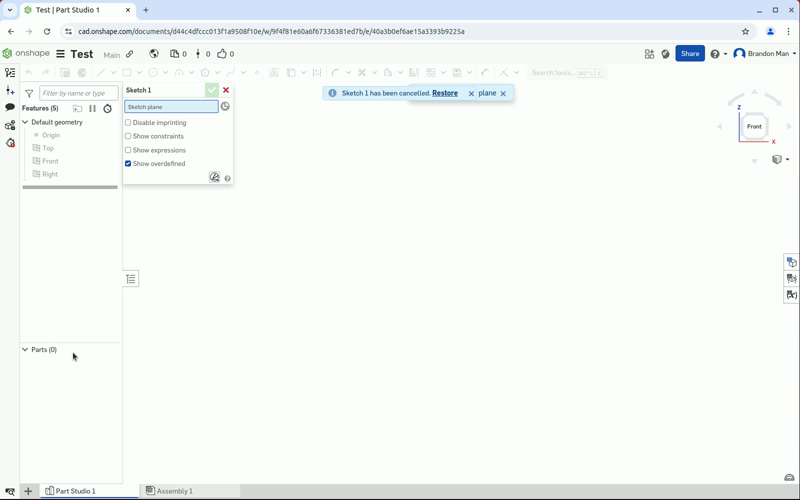
mouse_move(73, 163)
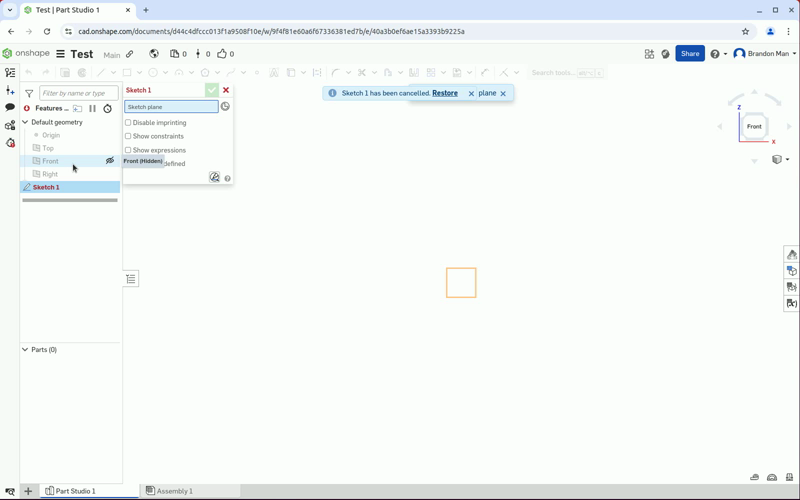
click(73, 163)
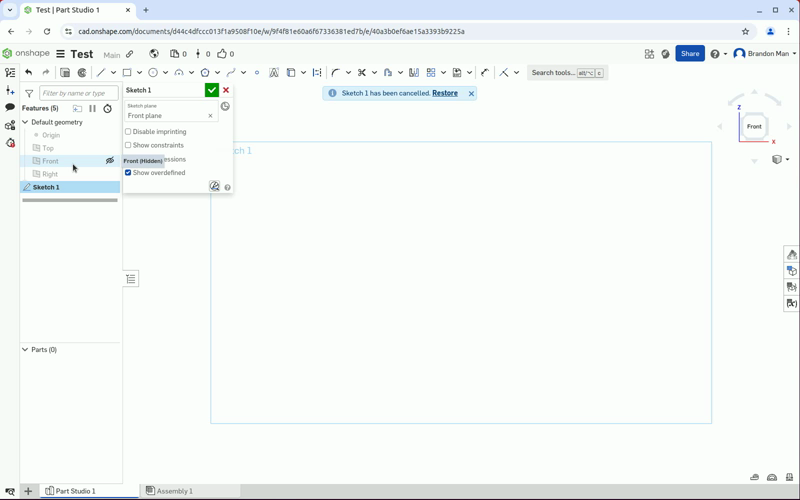
mouse_move(73, 352)
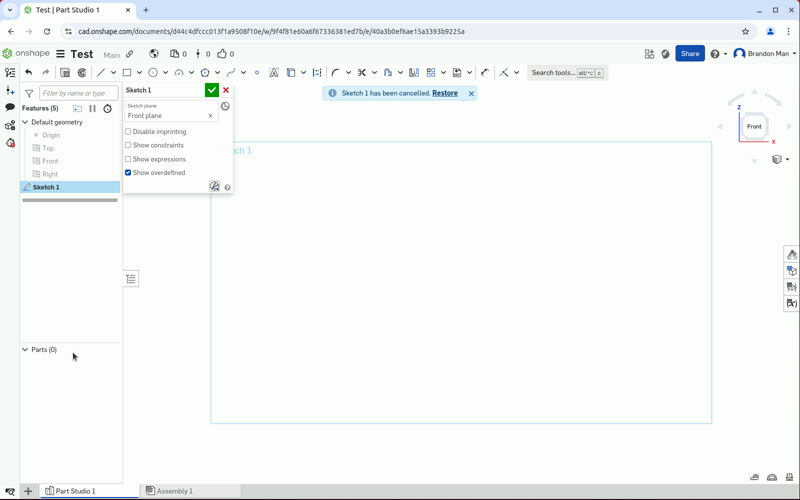
key(y)
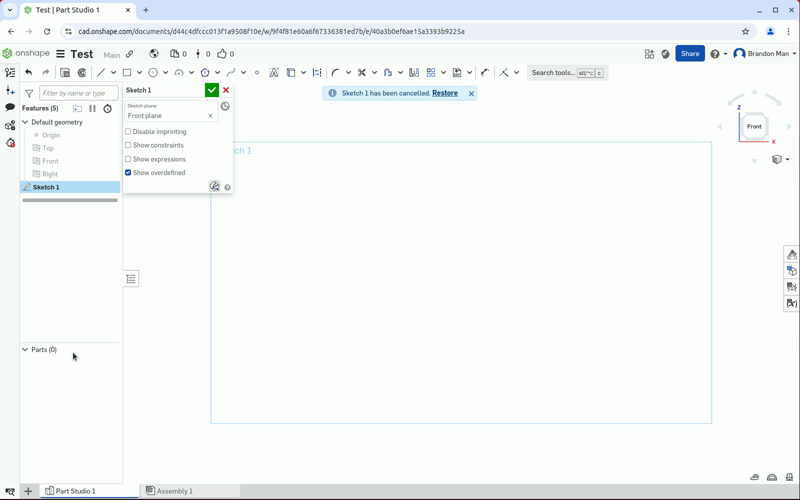
key(l)
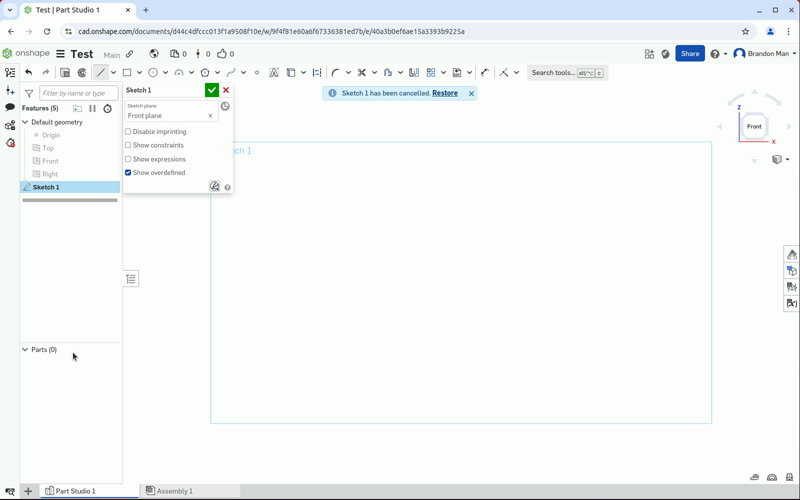
key_down(shift)
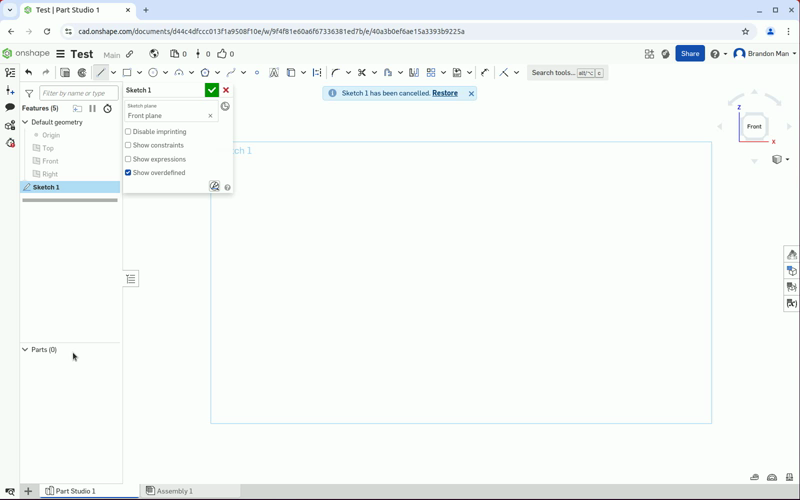
mouse_move(460, 282)
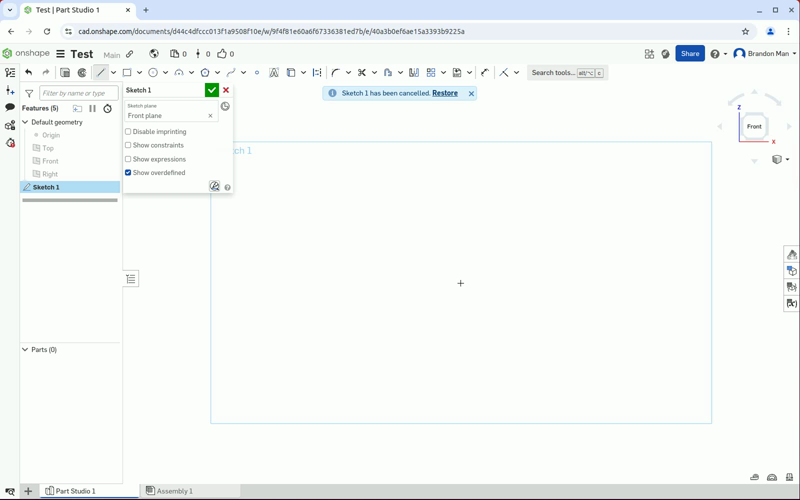
click(460, 282)
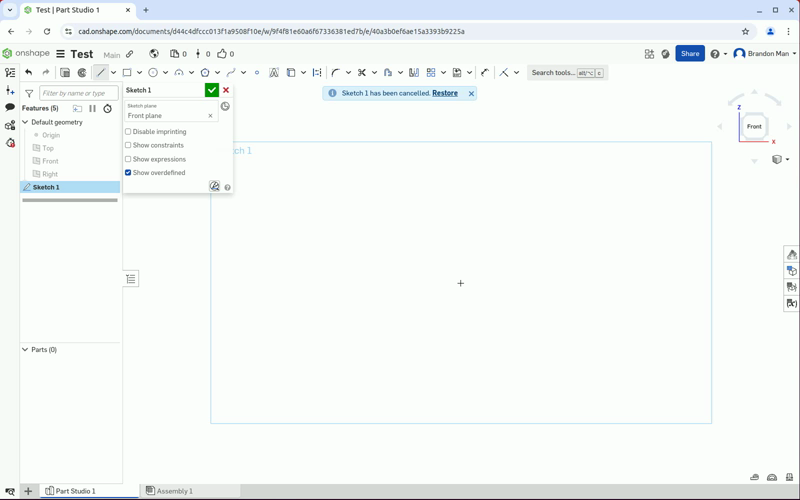
key_up(shift)
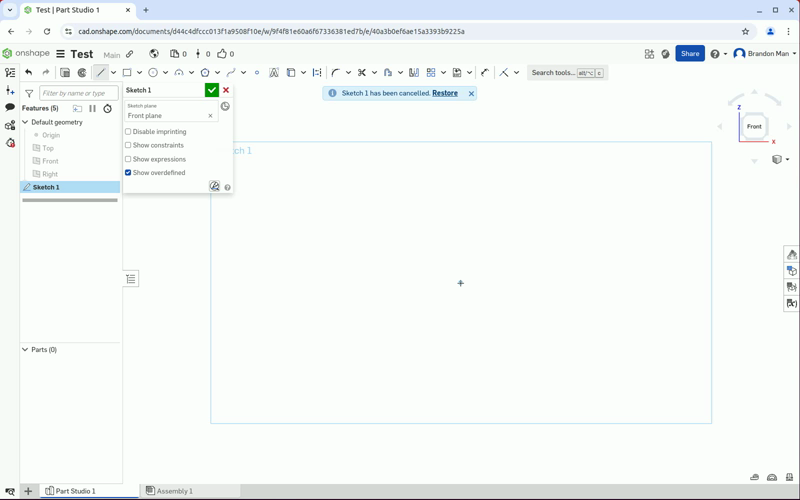
key_down(shift)
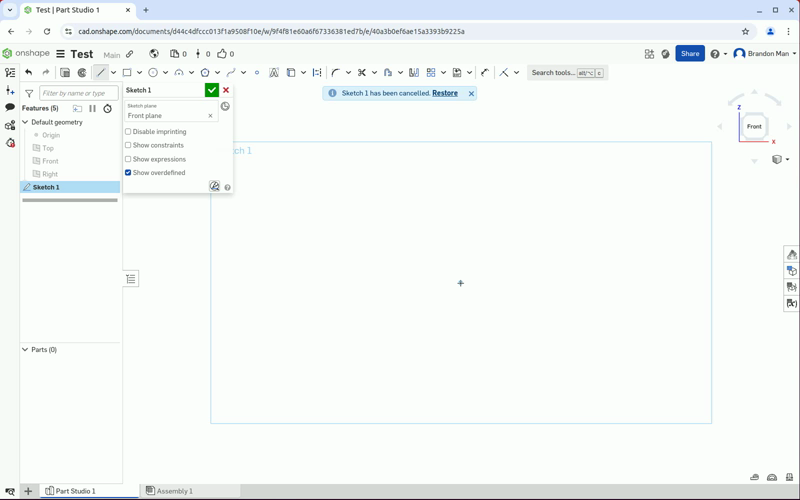
mouse_move(573, 282)
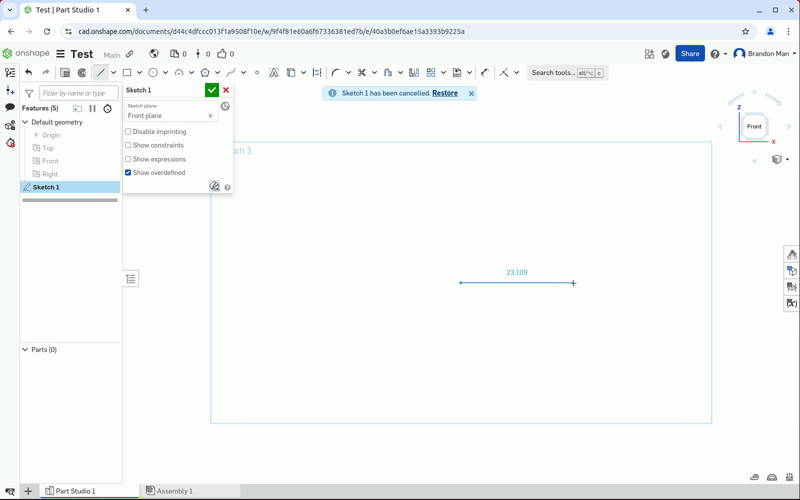
click(573, 282)
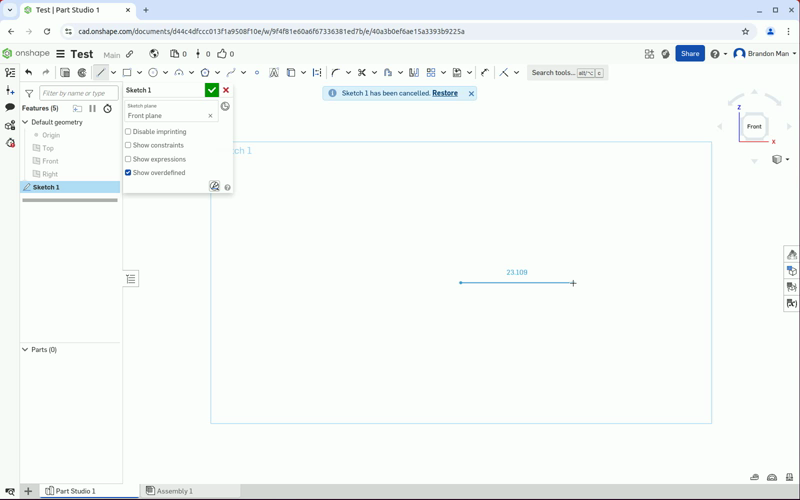
key_up(shift)
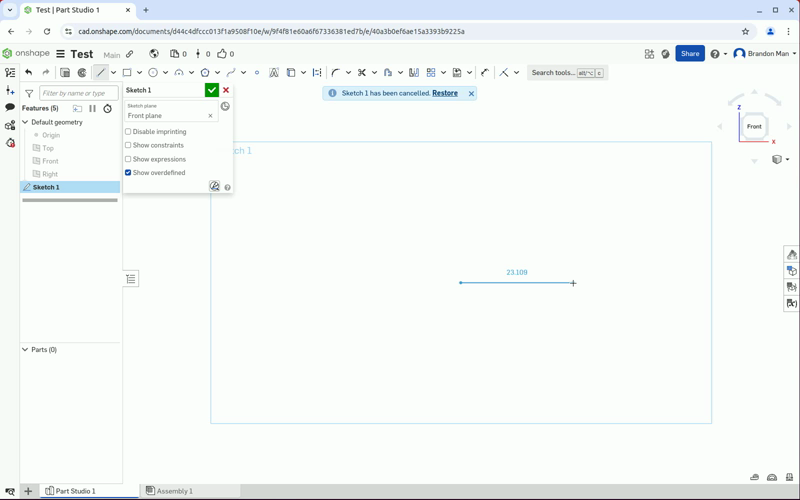
key_down(shift)
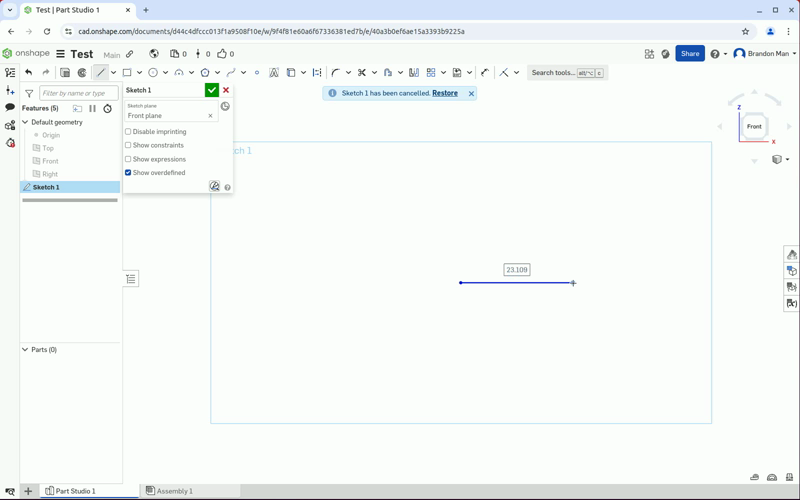
mouse_move(589, 282)
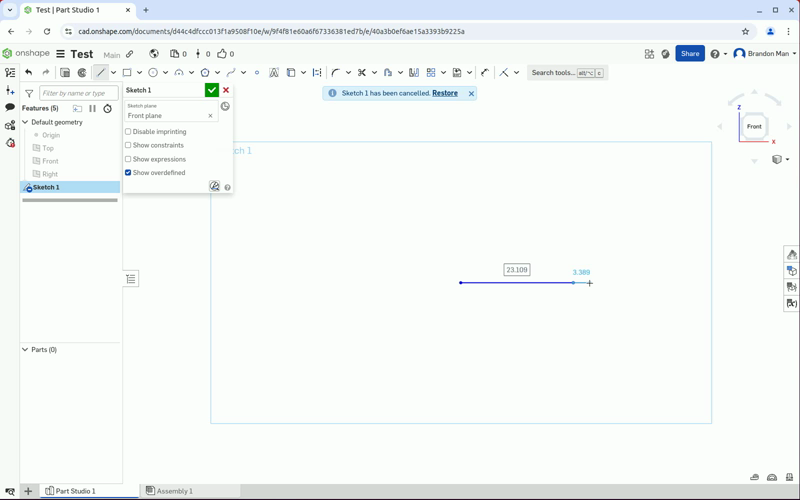
mouse_move(573, 242)
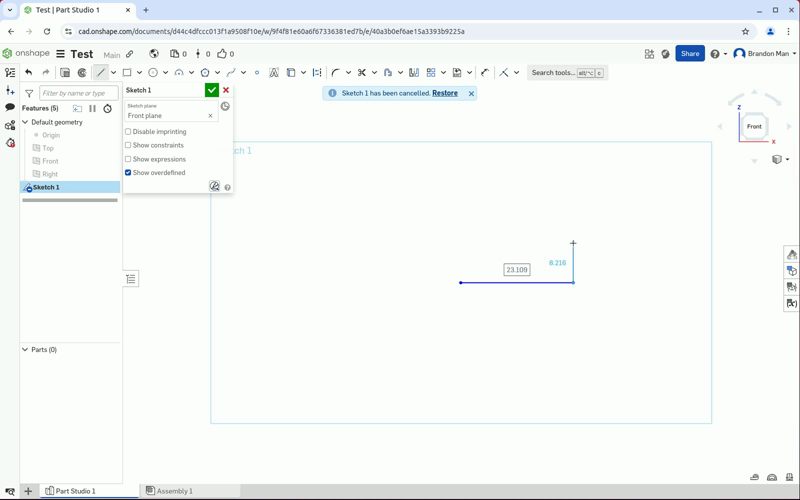
click(573, 242)
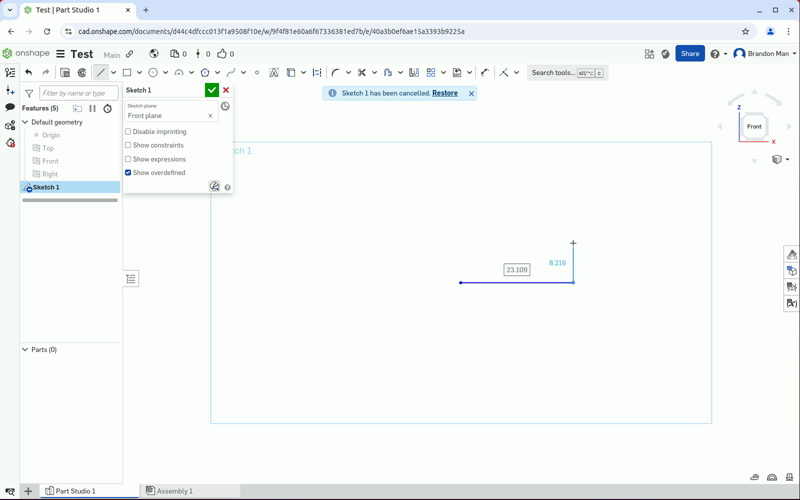
key_up(shift)
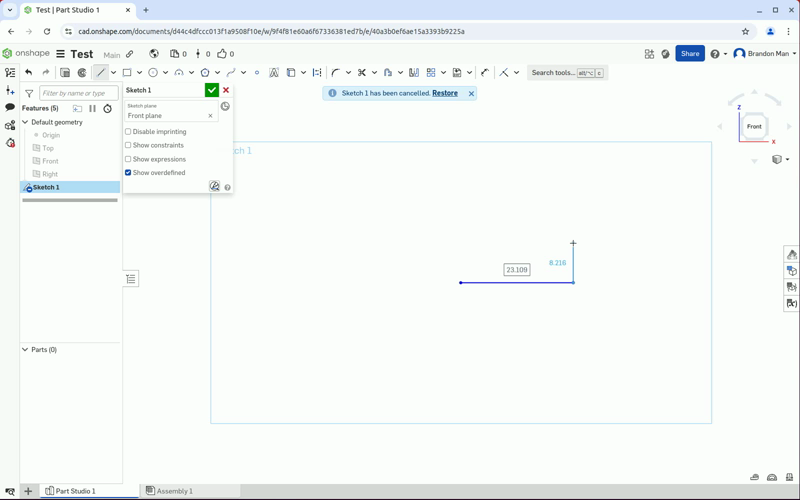
key_down(shift)
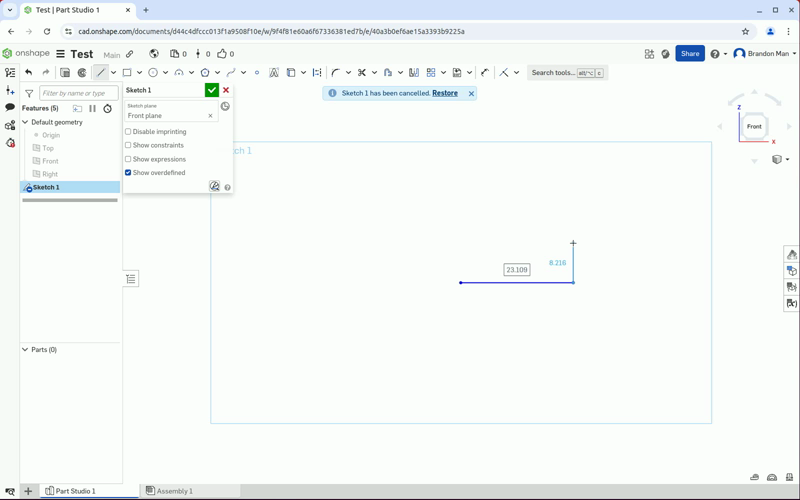
mouse_move(460, 242)
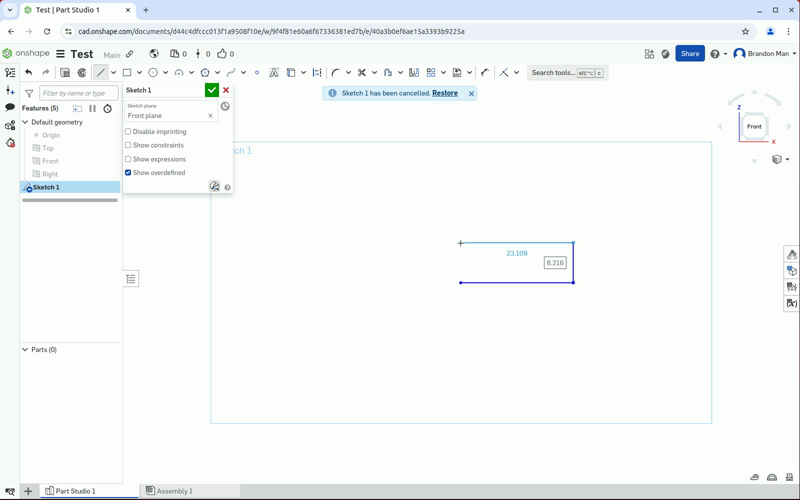
click(460, 242)
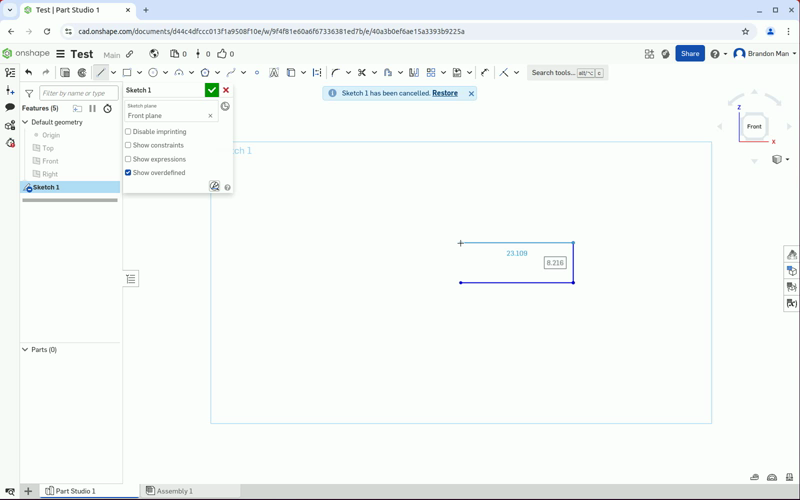
key_up(shift)
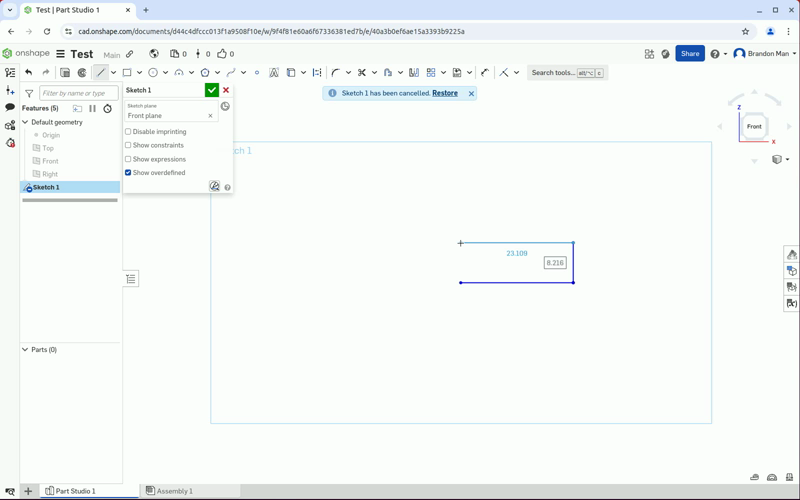
mouse_move(490, 242)
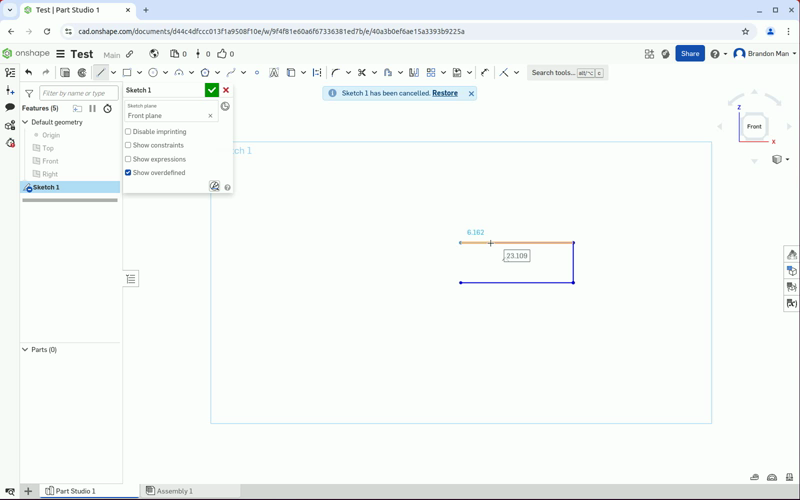
key_down(shift)
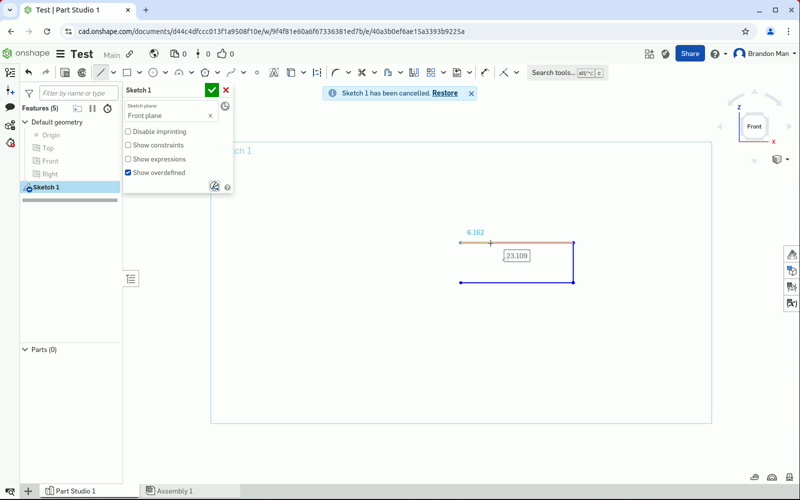
mouse_move(460, 282)
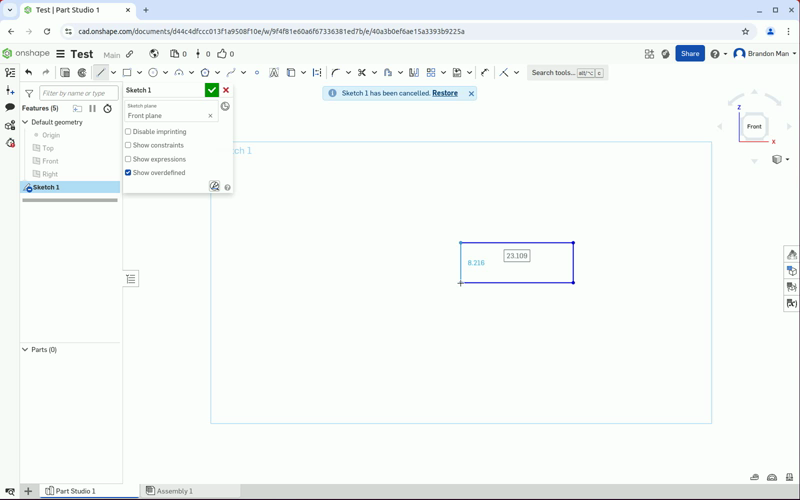
key_up(shift)
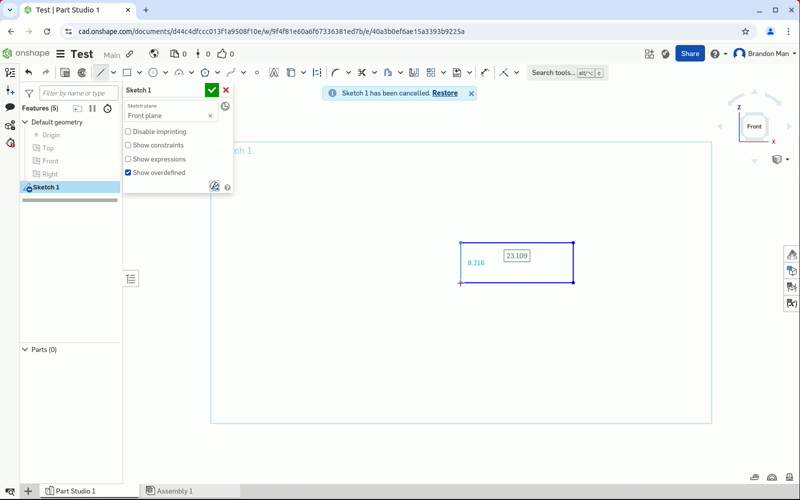
click(460, 282)
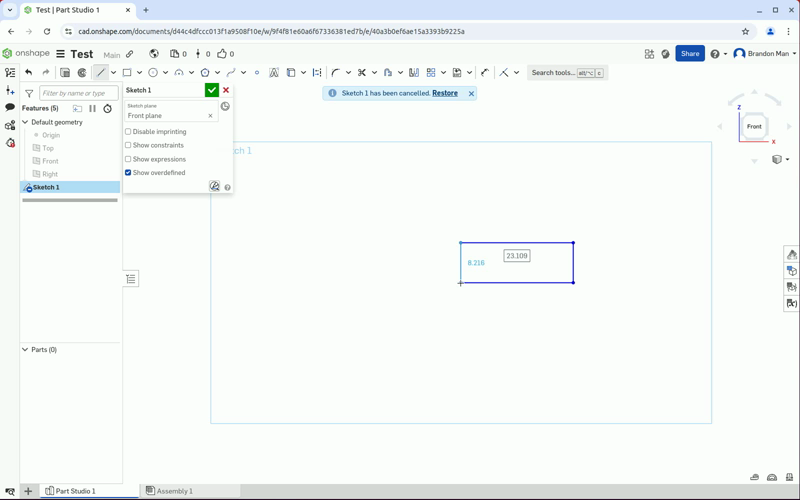
key(esc)
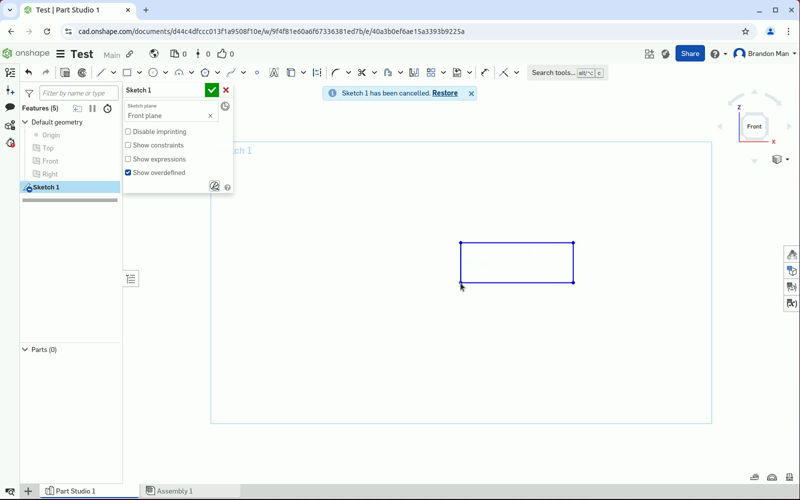
key(l)
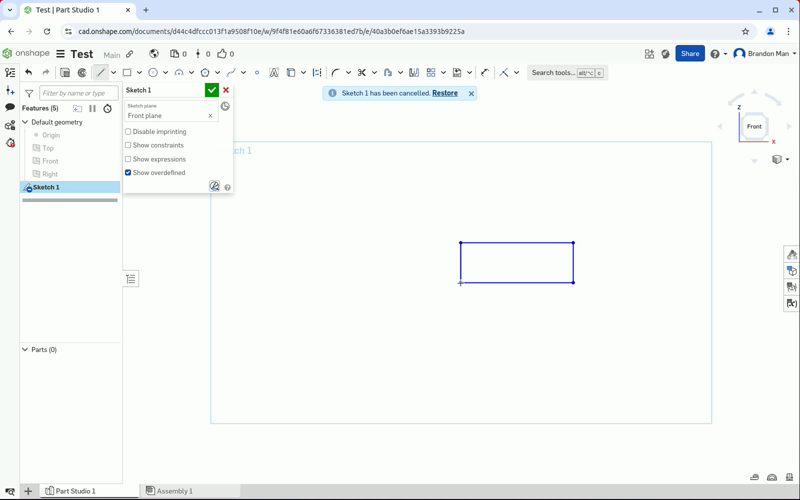
key_down(shift)
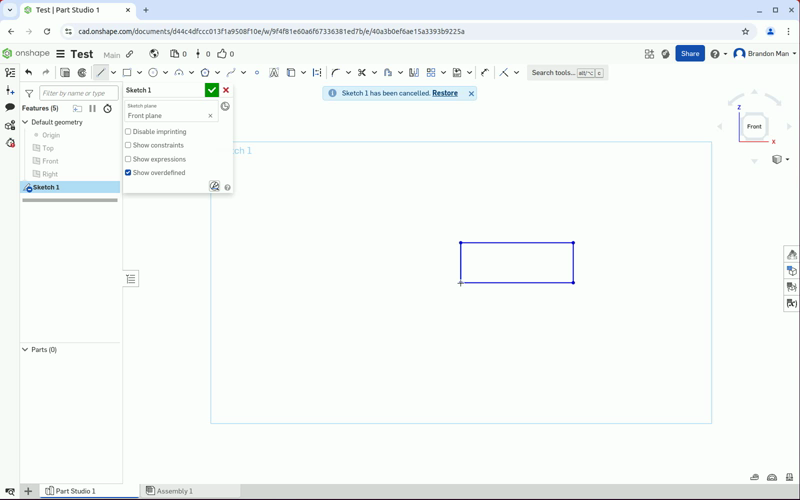
mouse_move(466, 279)
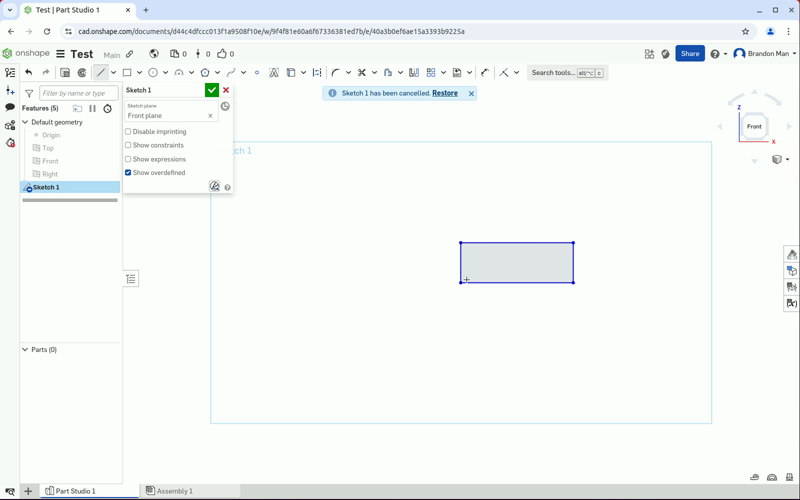
click(466, 279)
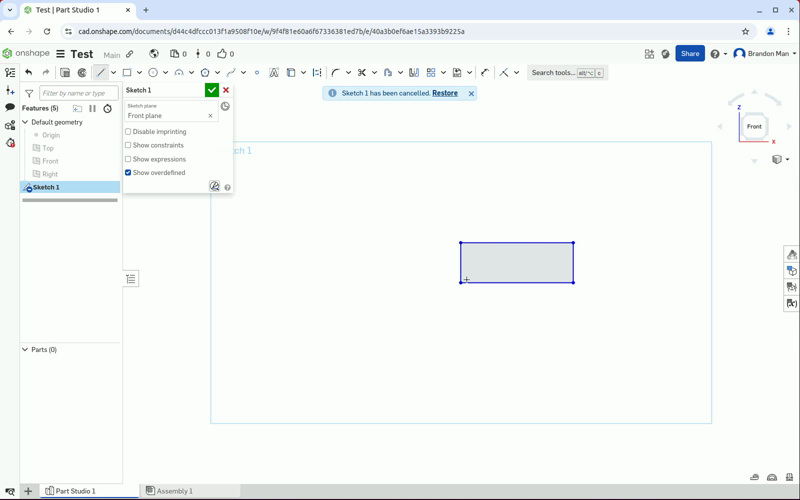
key_up(shift)
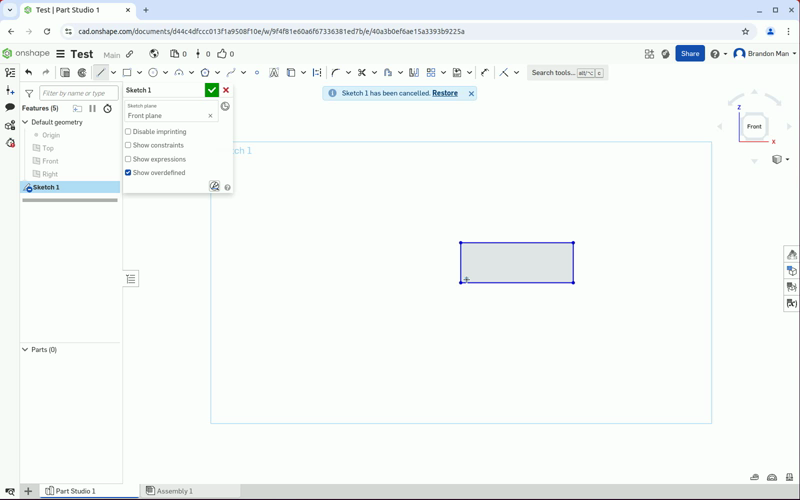
key_down(shift)
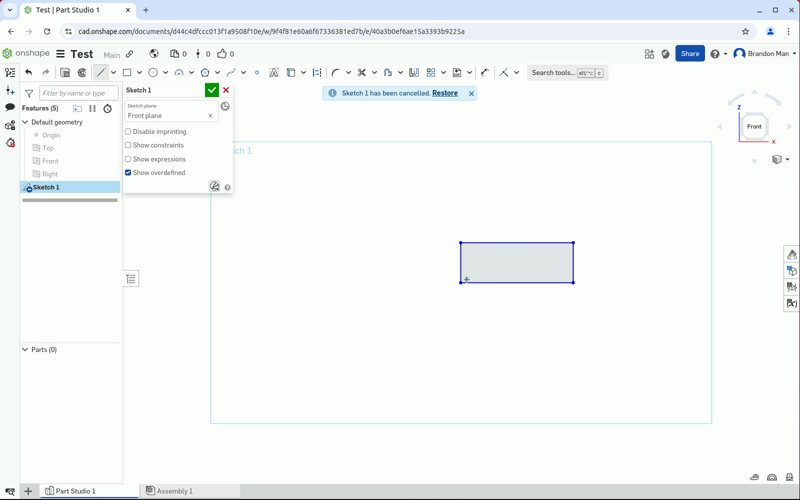
mouse_move(566, 279)
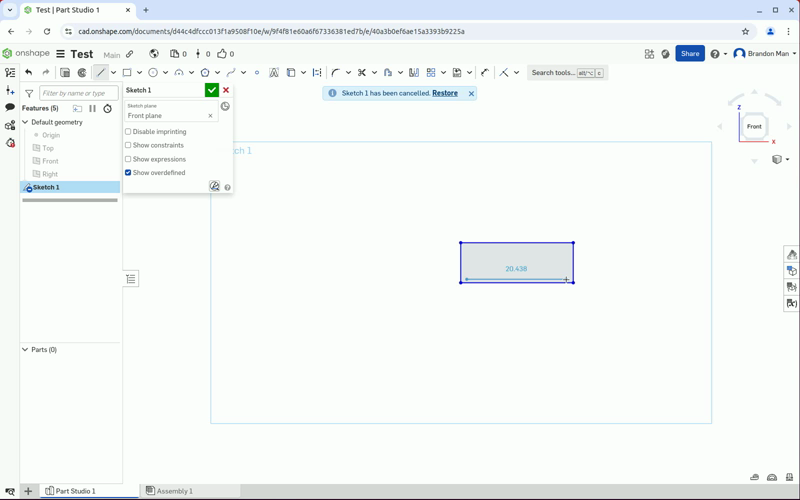
click(566, 279)
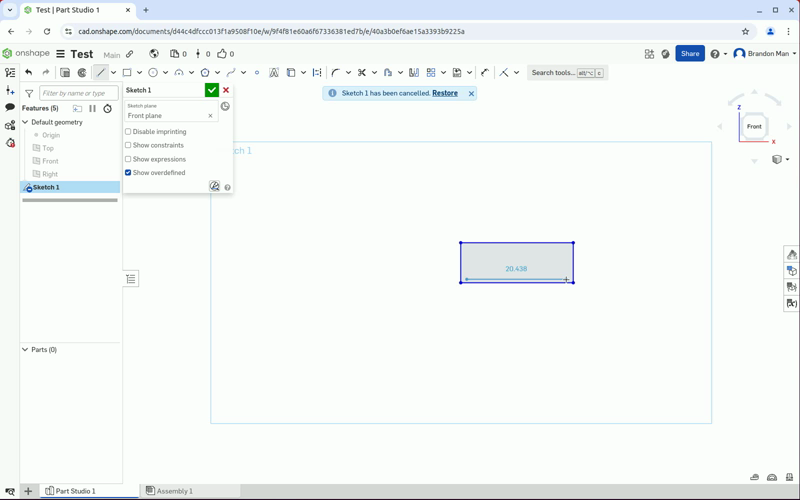
key_up(shift)
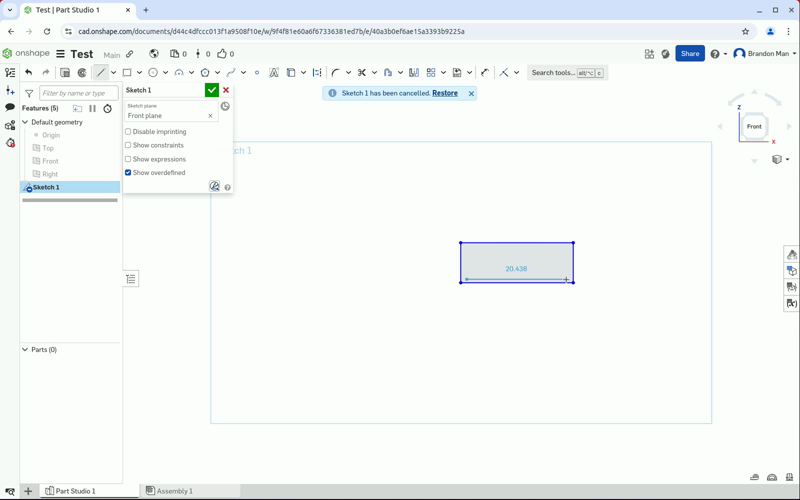
key_down(shift)
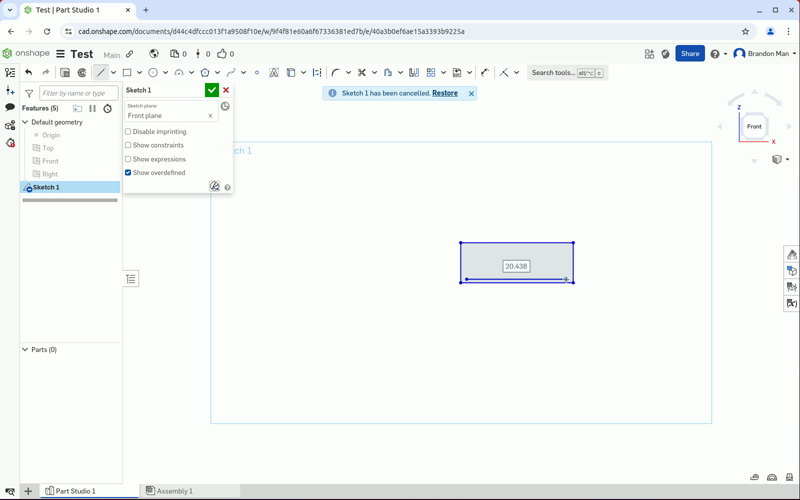
mouse_move(589, 279)
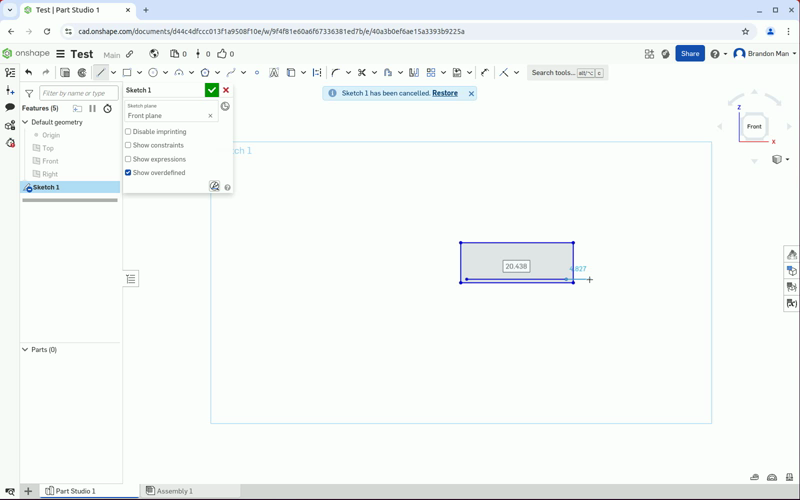
mouse_move(566, 247)
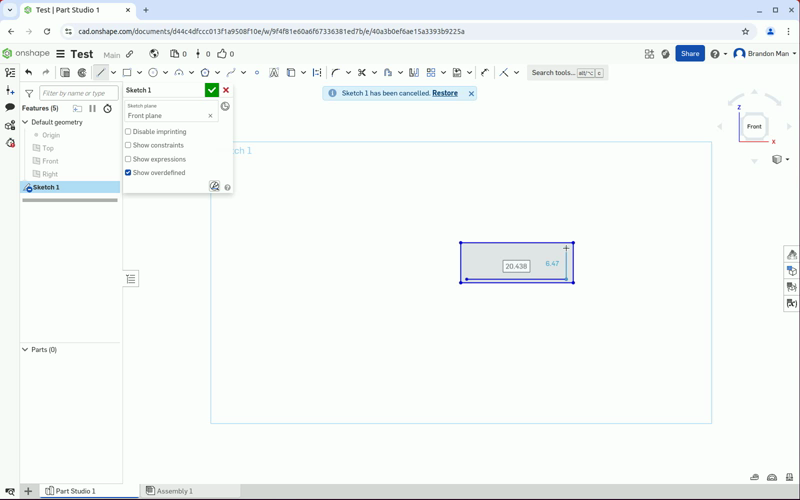
click(566, 247)
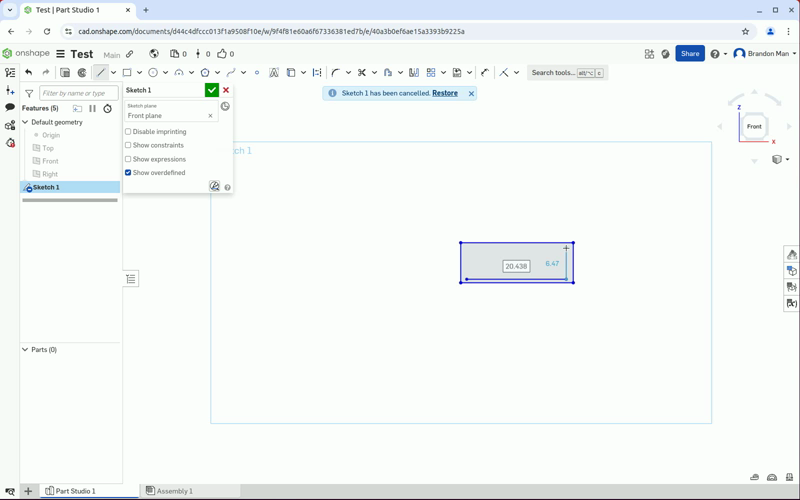
key_up(shift)
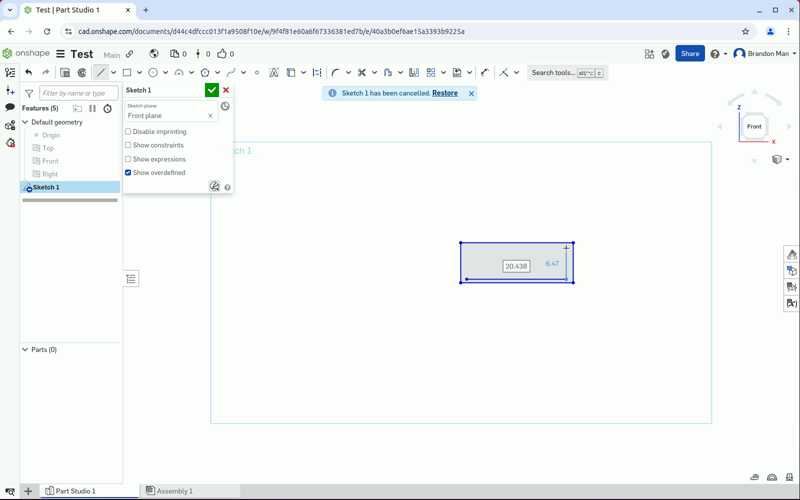
key_down(shift)
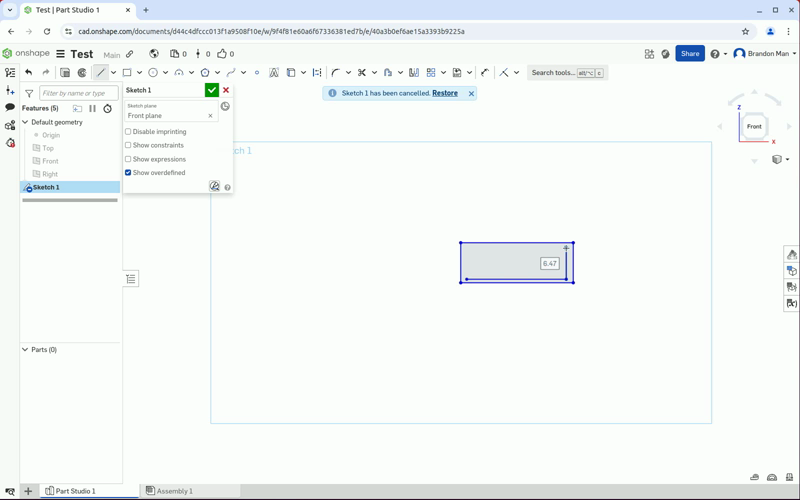
mouse_move(466, 247)
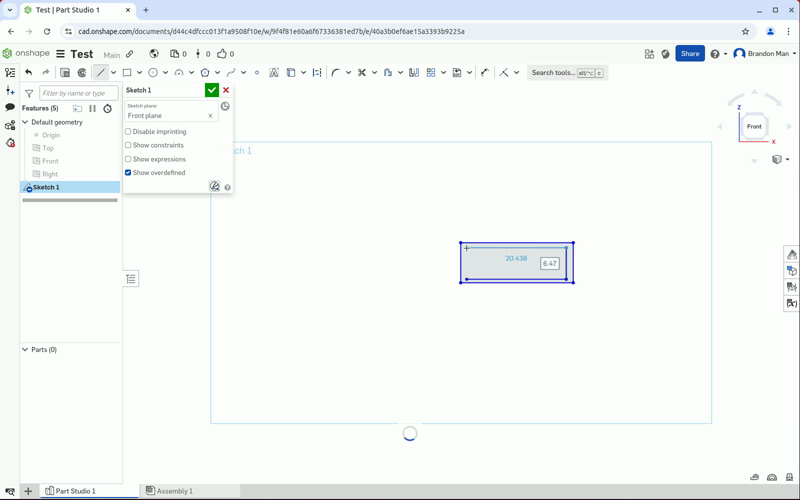
click(466, 247)
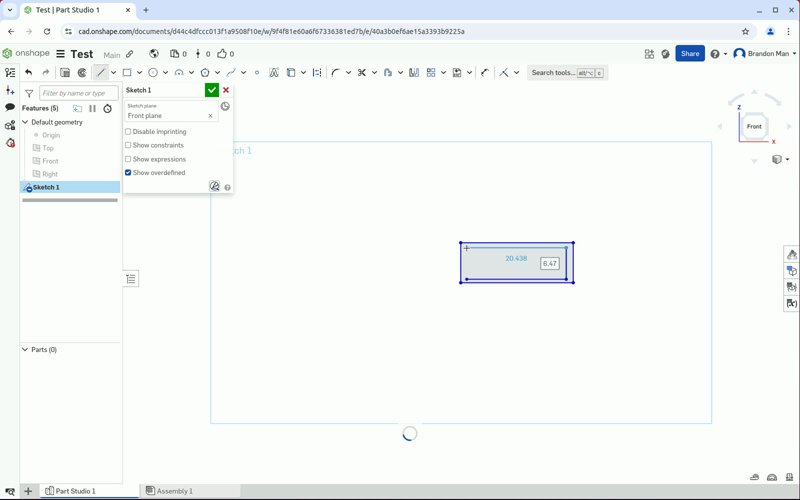
key_up(shift)
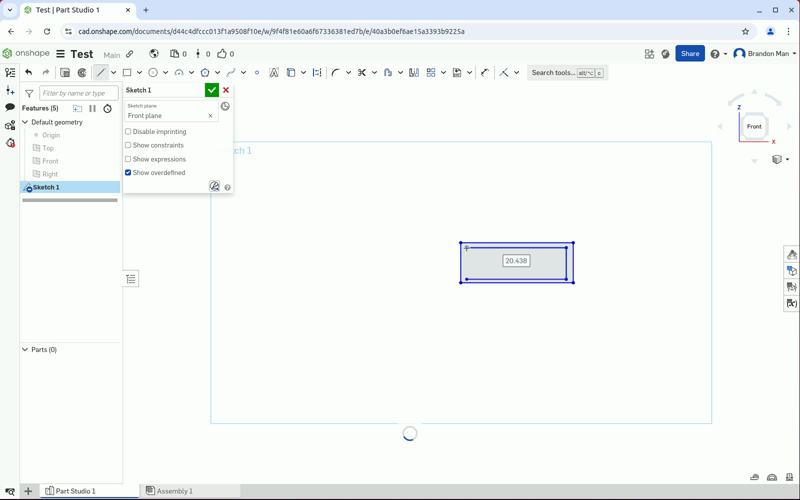
mouse_move(496, 247)
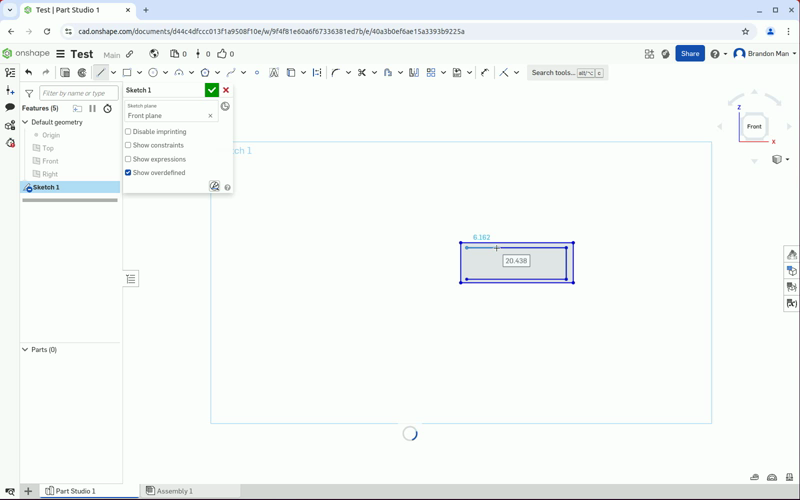
key_down(shift)
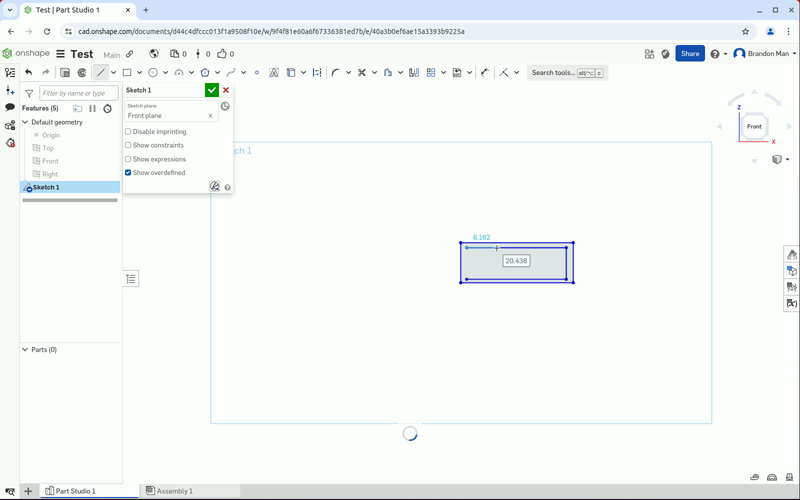
mouse_move(466, 279)
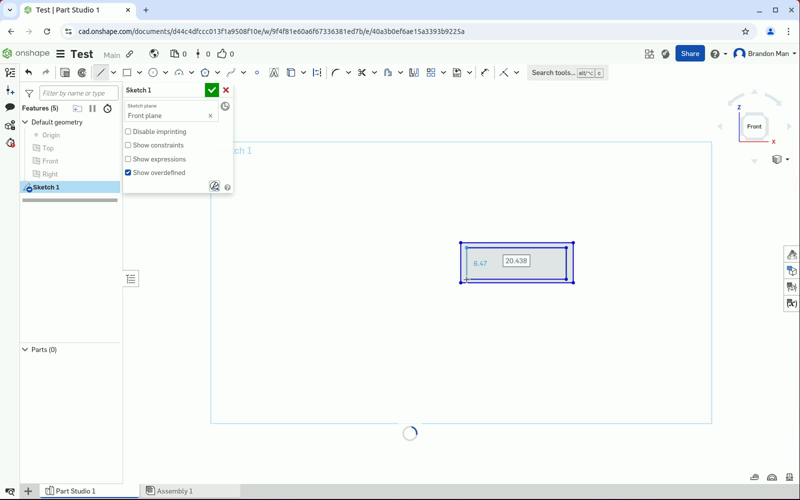
key_up(shift)
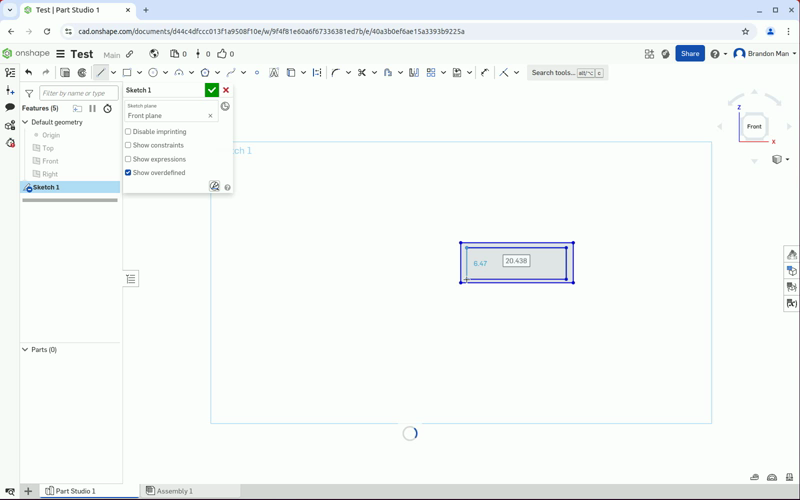
click(466, 279)
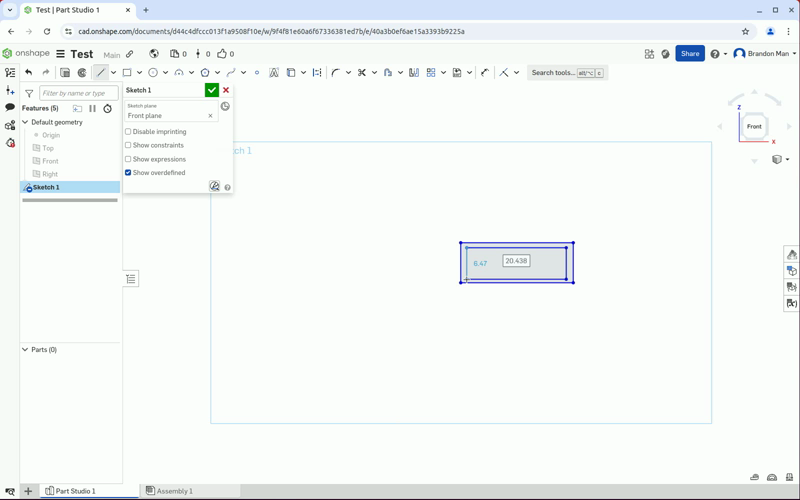
key(esc)
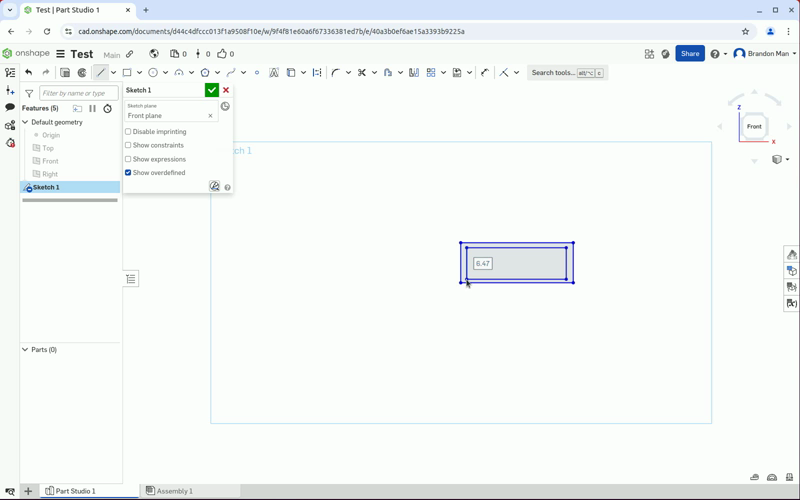
mouse_move(467, 244)
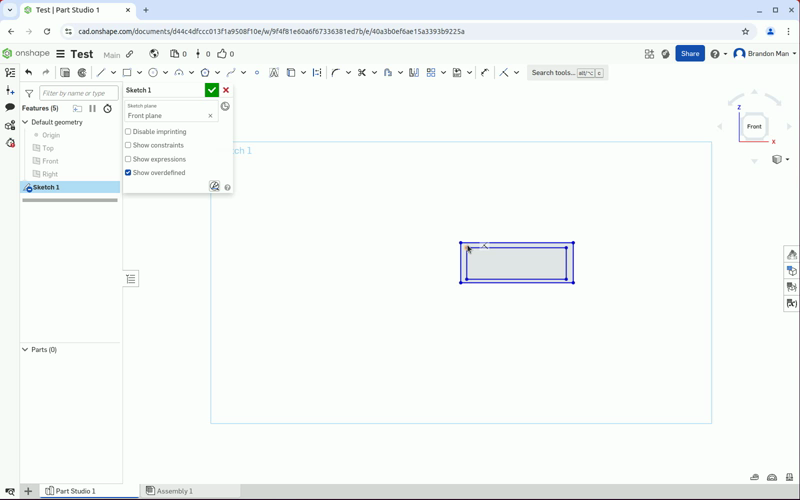
scroll(6)
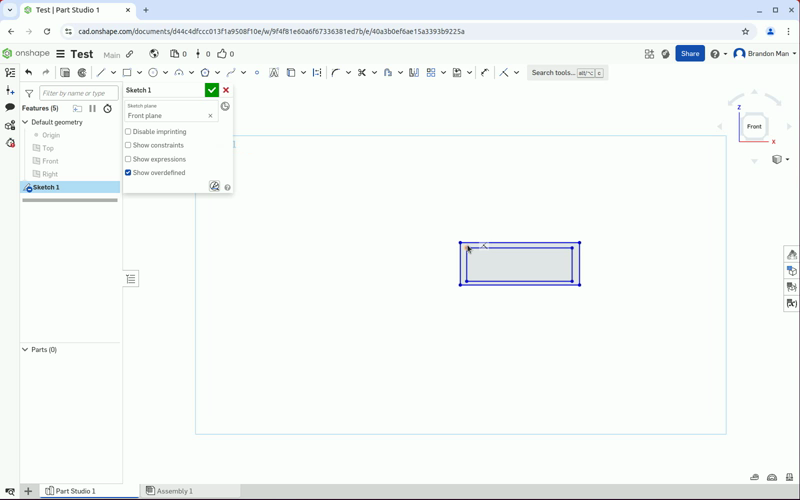
scroll(6)
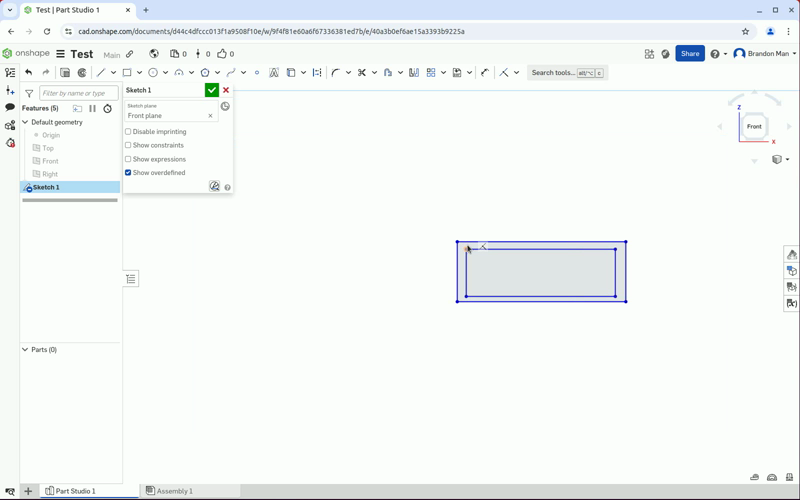
scroll(6)
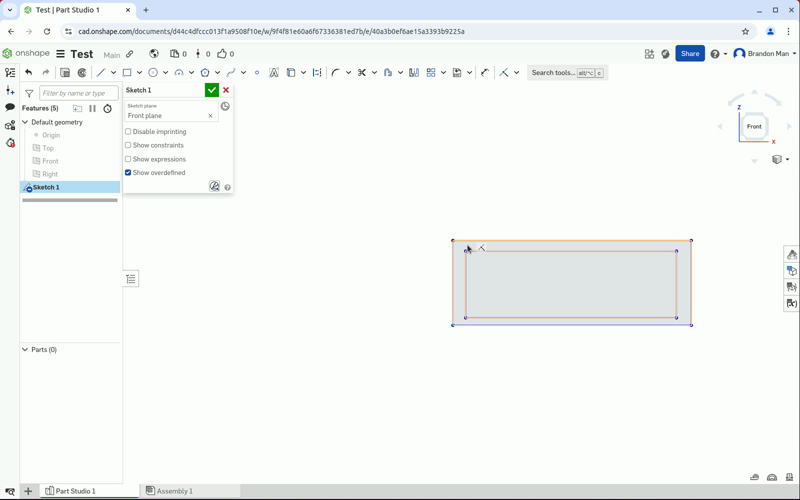
scroll(6)
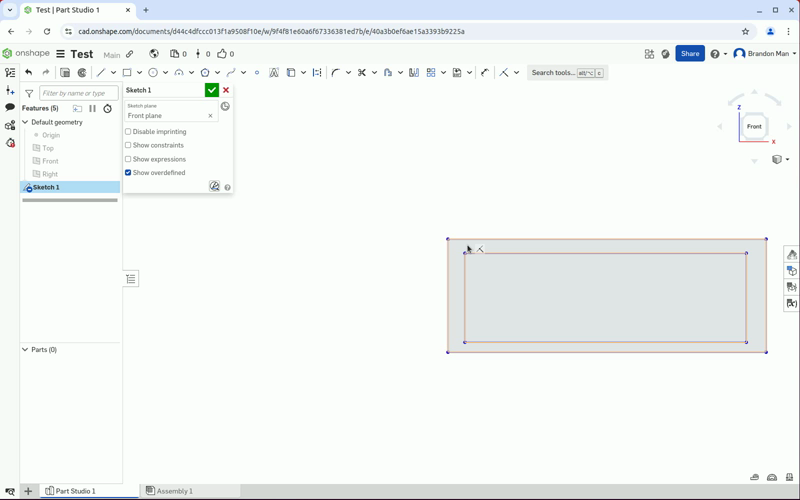
scroll(6)
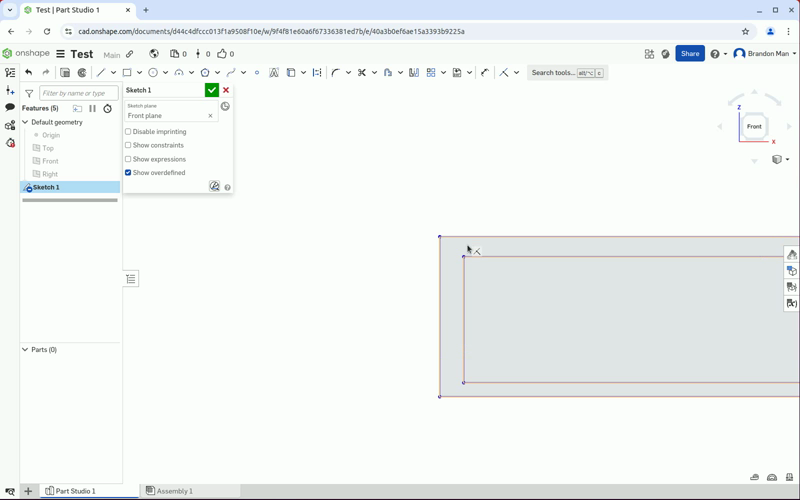
scroll(6)
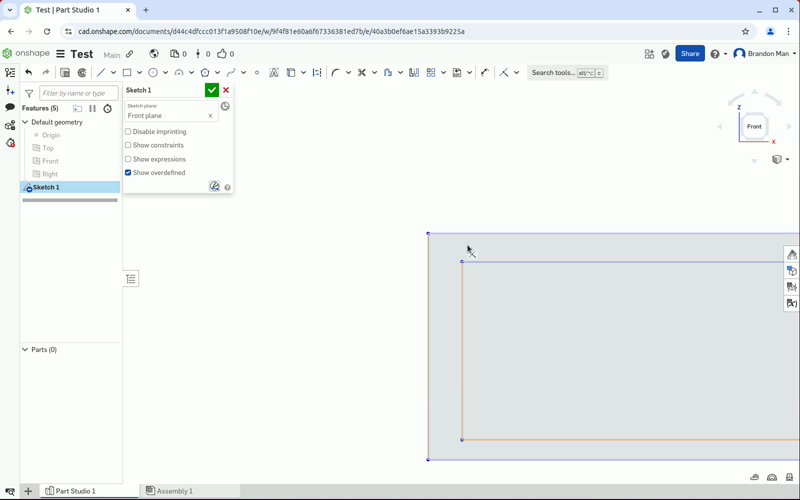
scroll(6)
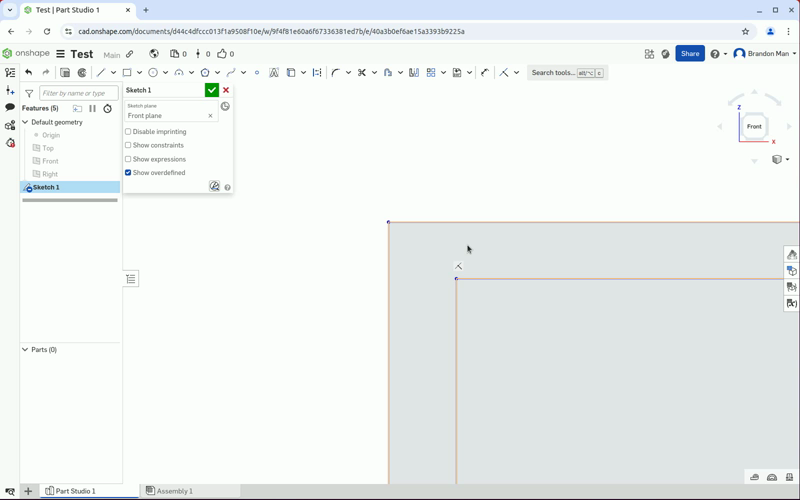
click(467, 244)
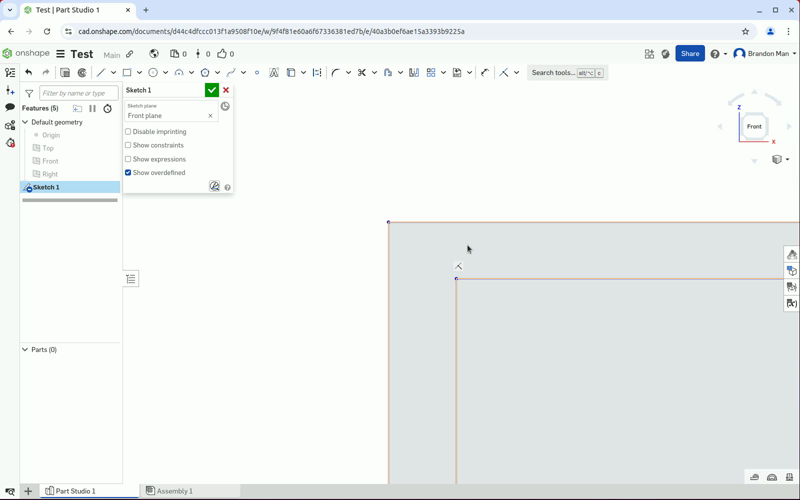
scroll(-6)
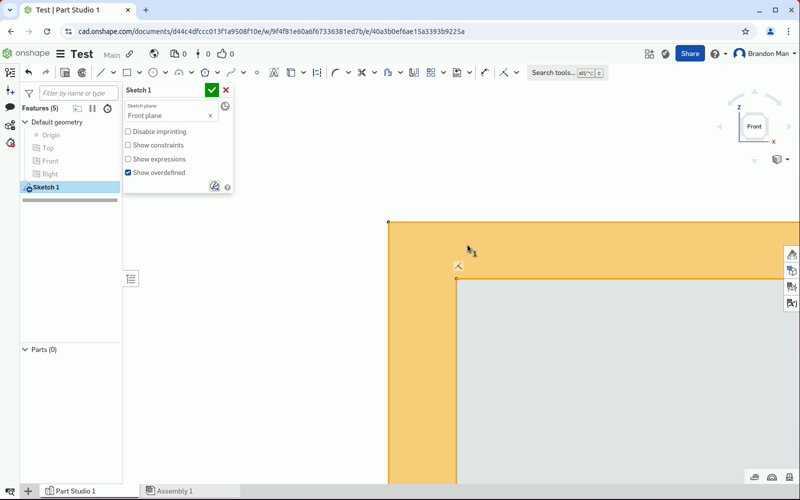
scroll(-6)
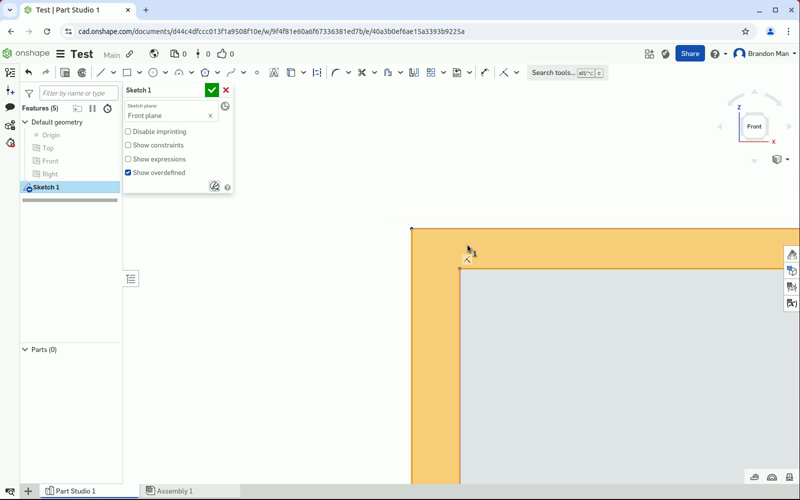
scroll(-6)
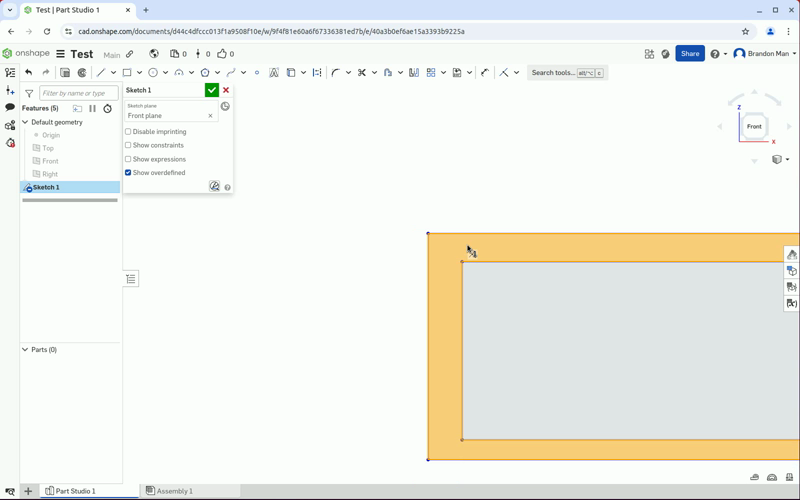
scroll(-6)
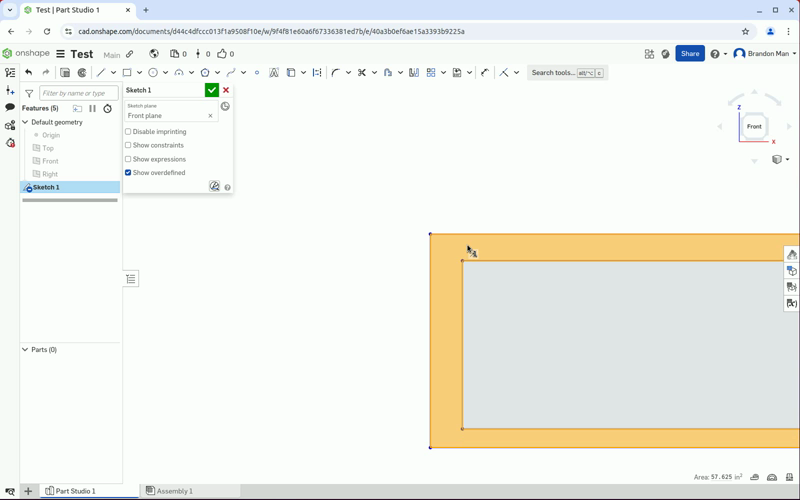
scroll(-6)
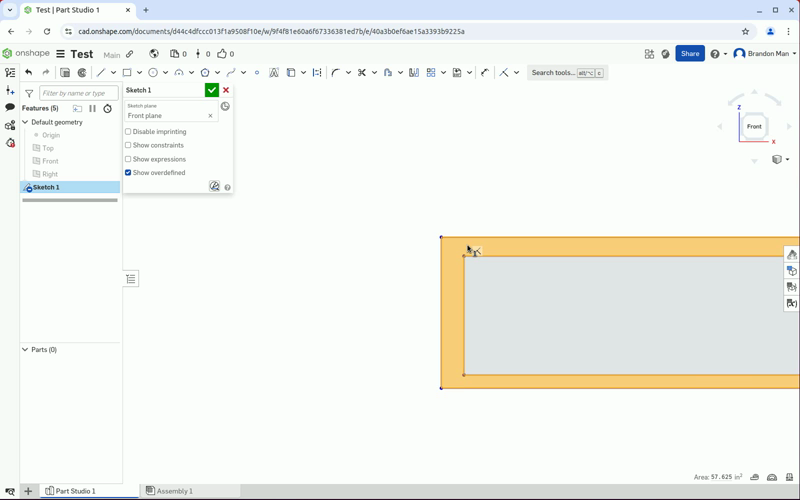
scroll(-6)
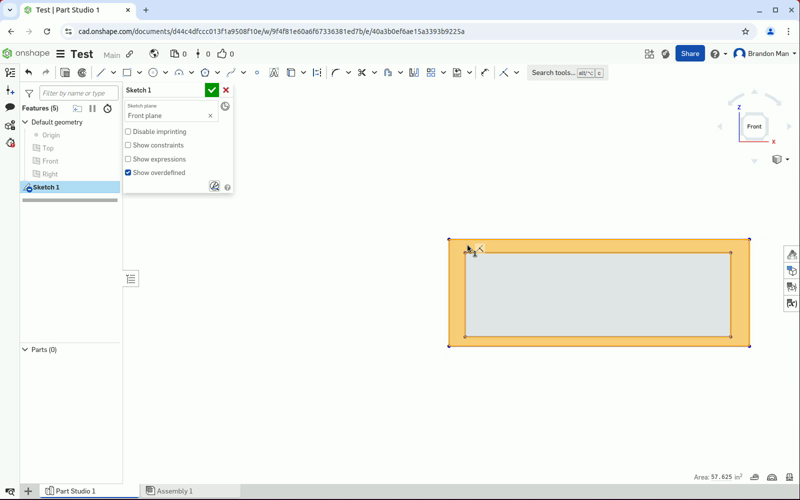
scroll(-6)
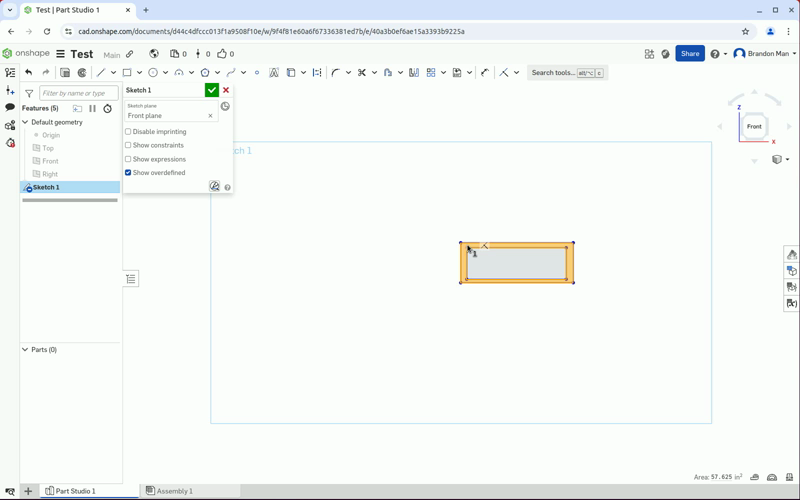
mouse_move(73, 352)
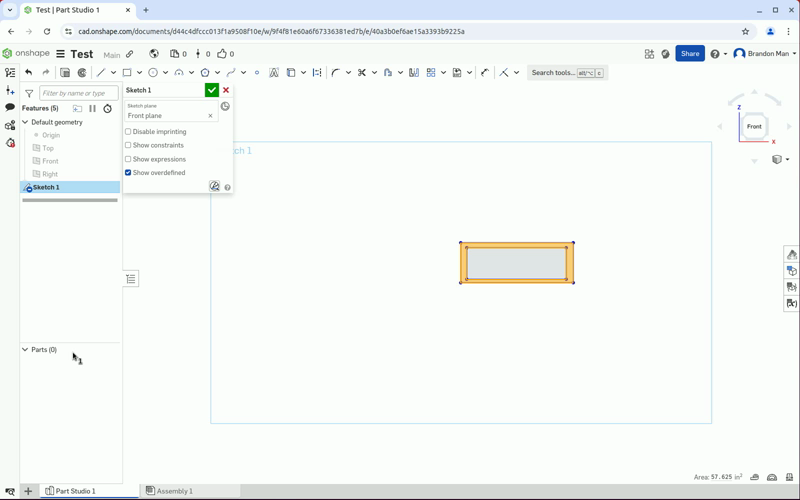
key(shift+y)
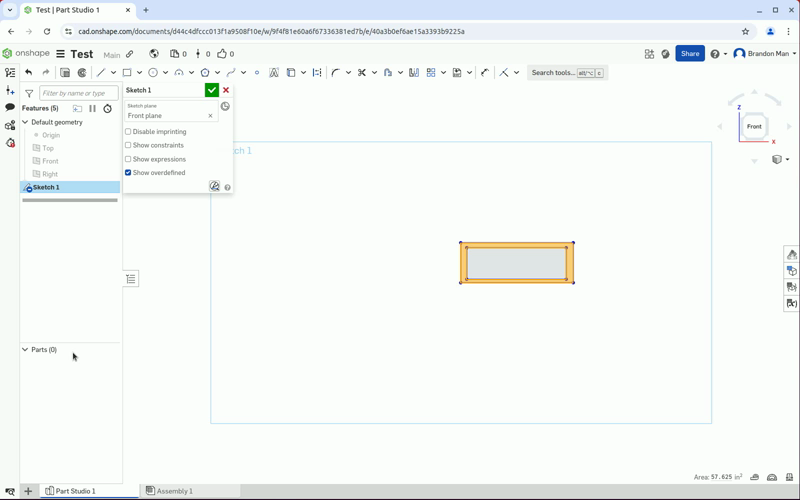
key(shift+e)
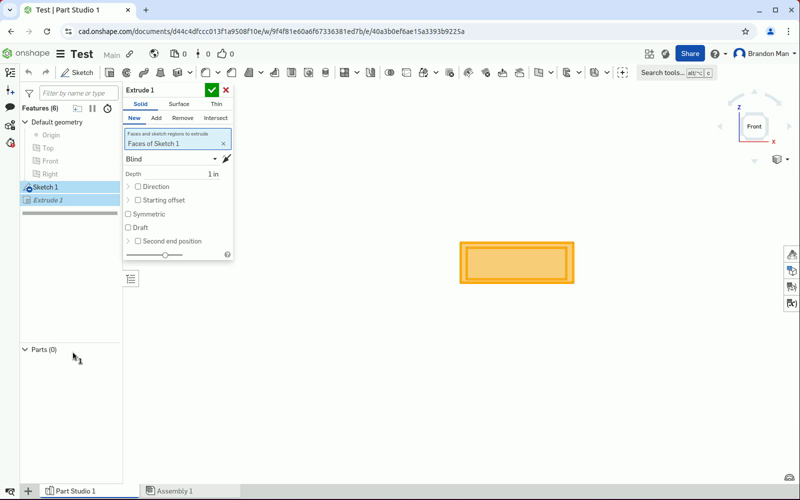
mouse_move(143, 106)
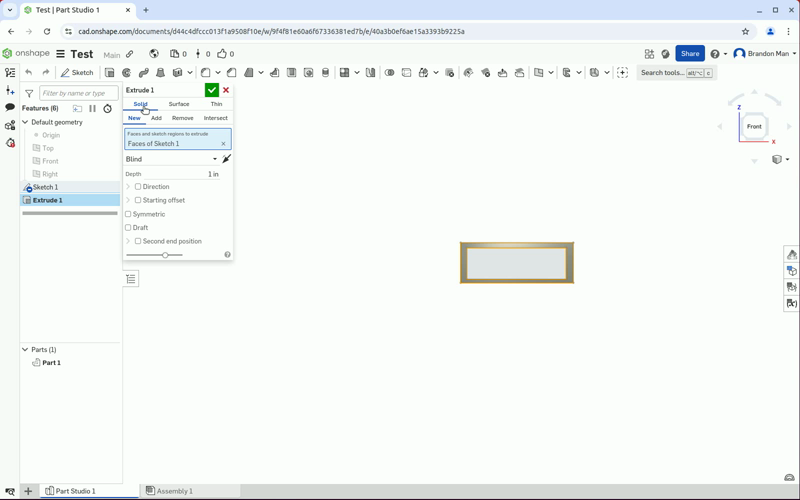
click(143, 106)
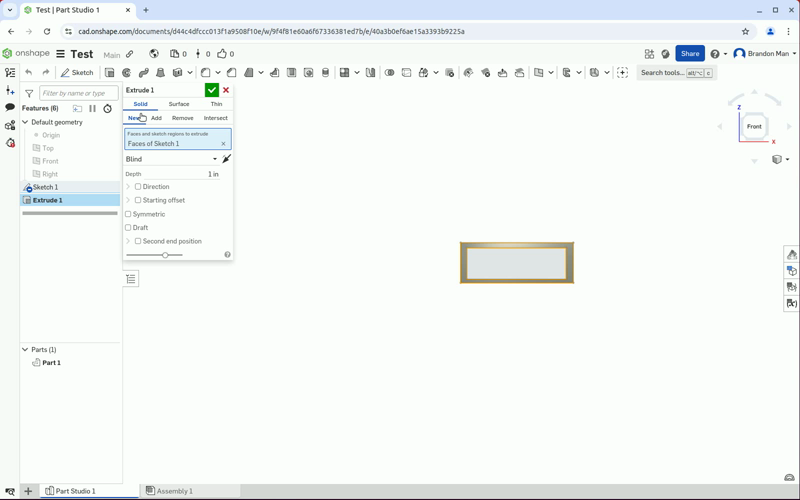
mouse_move(137, 120)
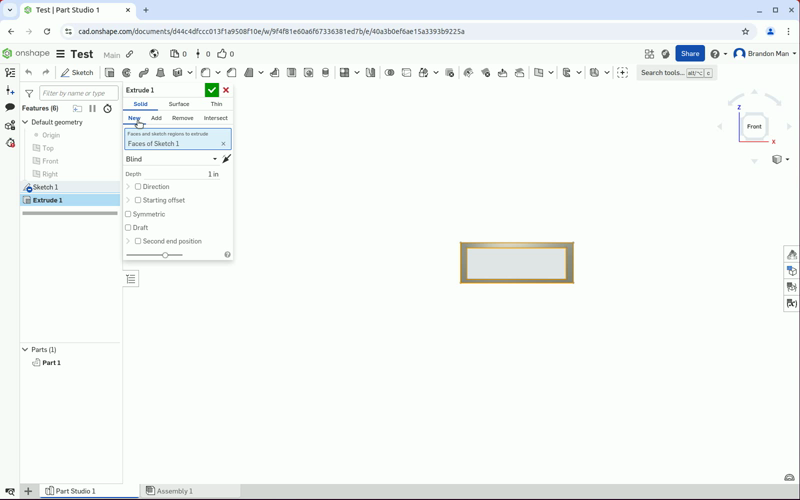
click(137, 120)
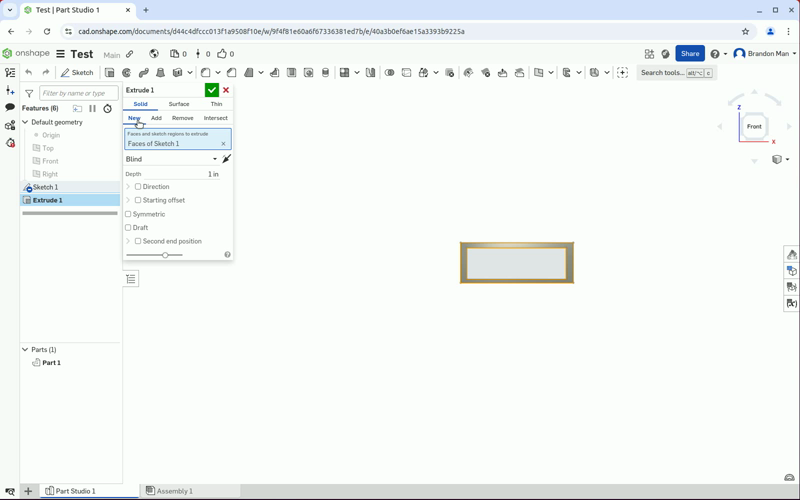
key(tab, 4)
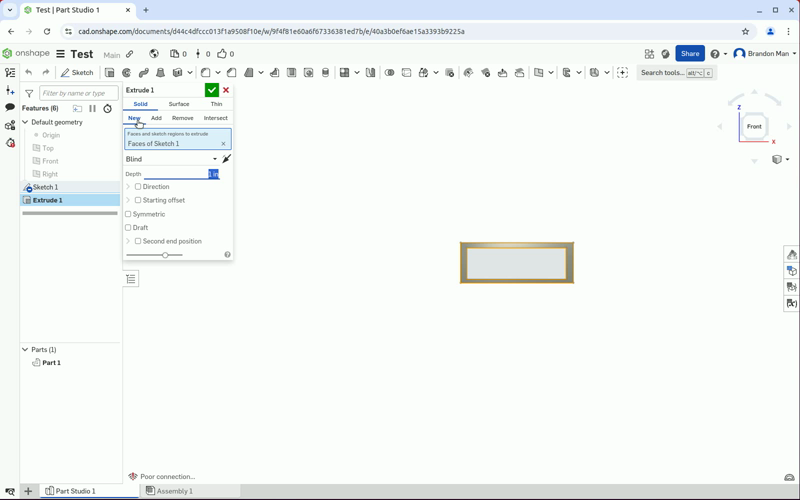
text(2.166)
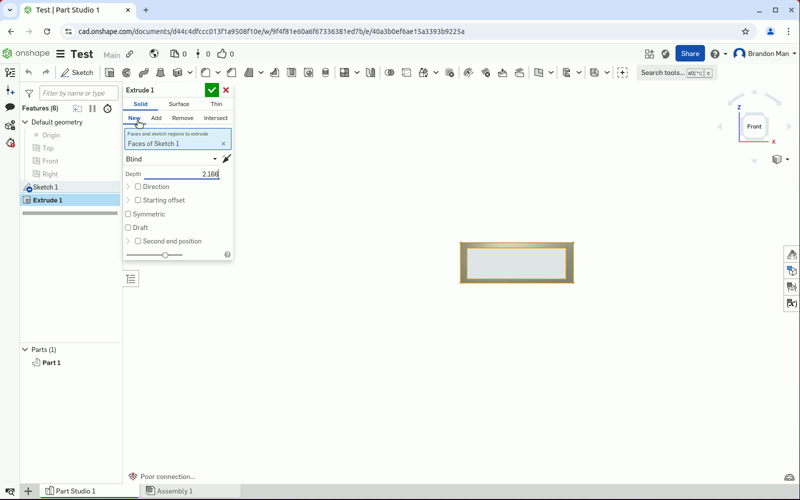
key(enter)
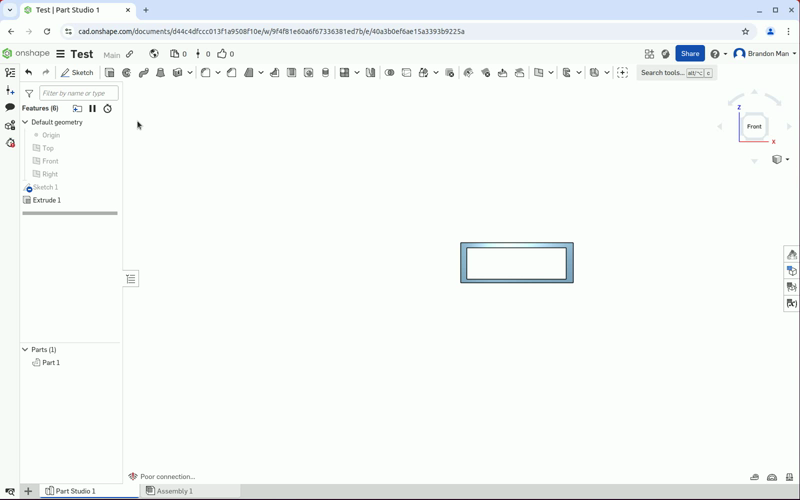
key(shift+h)
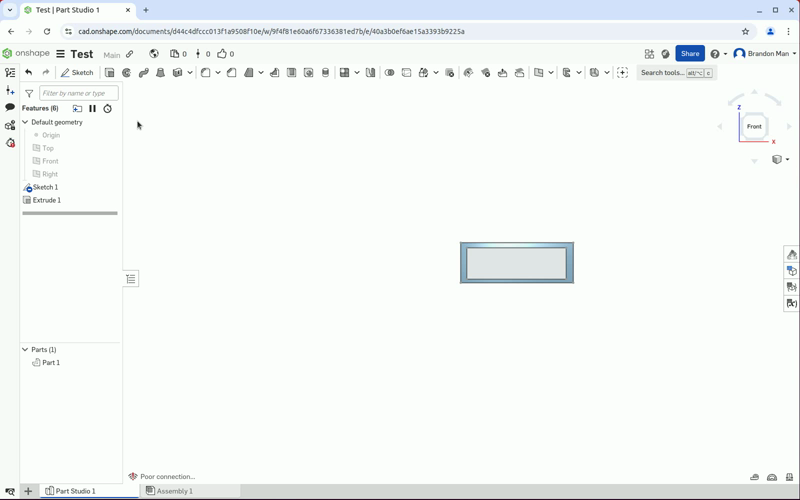
key(shift+h)
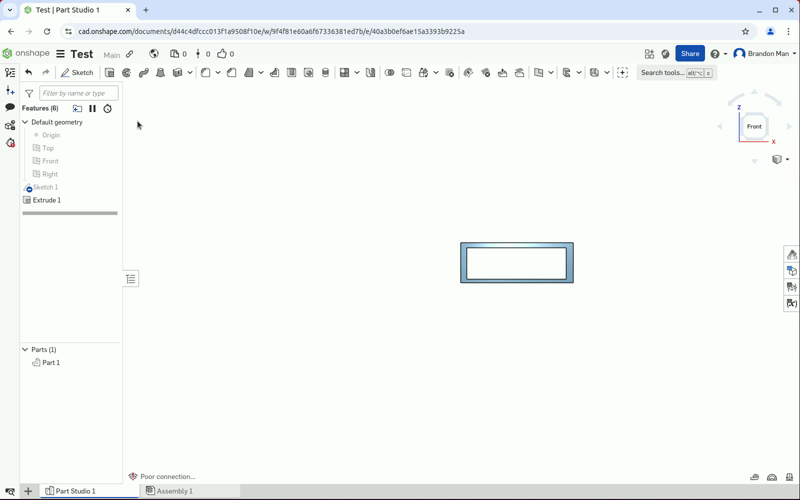
mouse_move(73, 189)
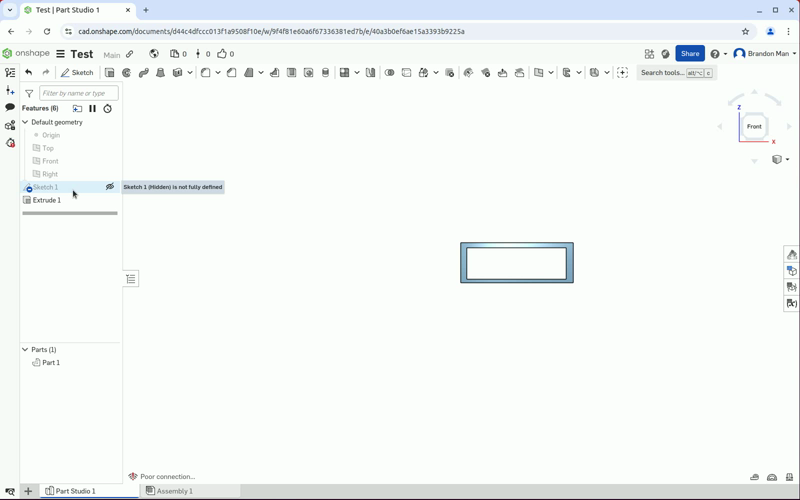
click(73, 189)
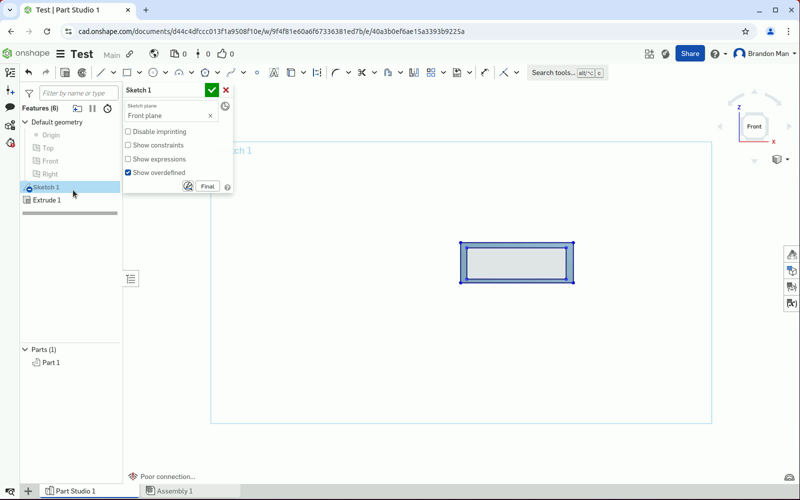
mouse_move(229, 92)
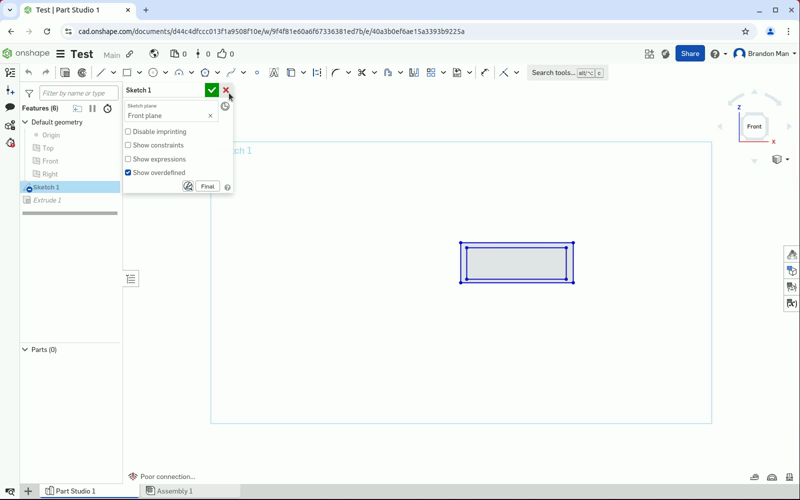
click(229, 92)
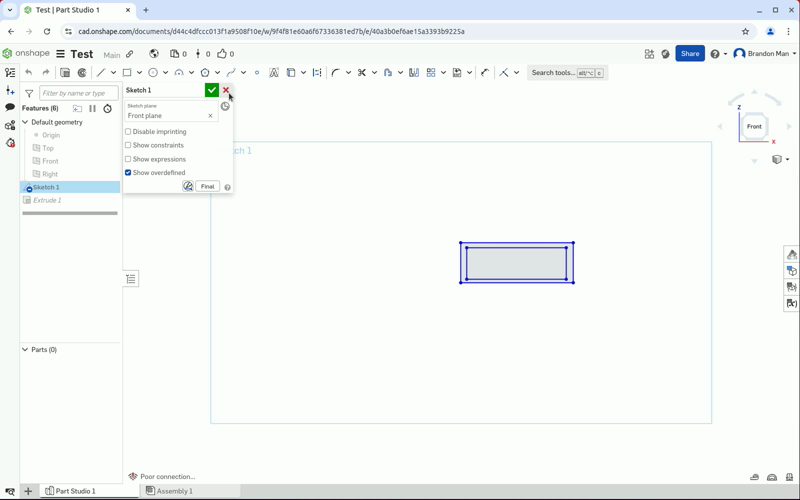
key(shift+s)
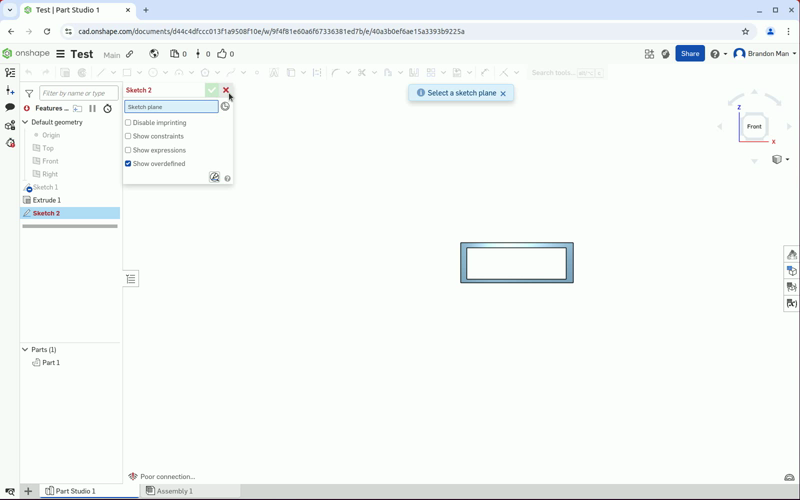
mouse_move(73, 163)
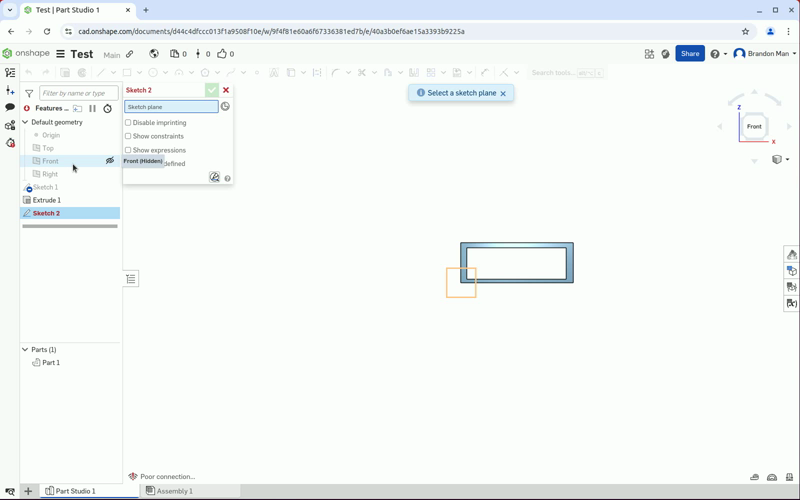
click(73, 163)
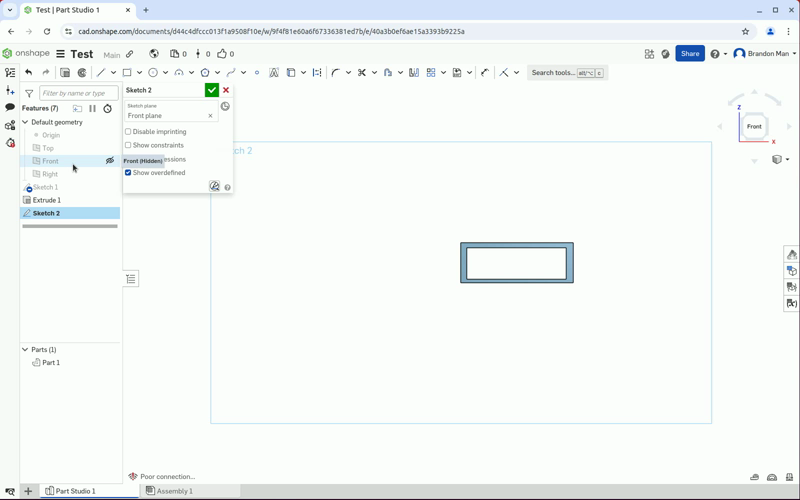
mouse_move(73, 352)
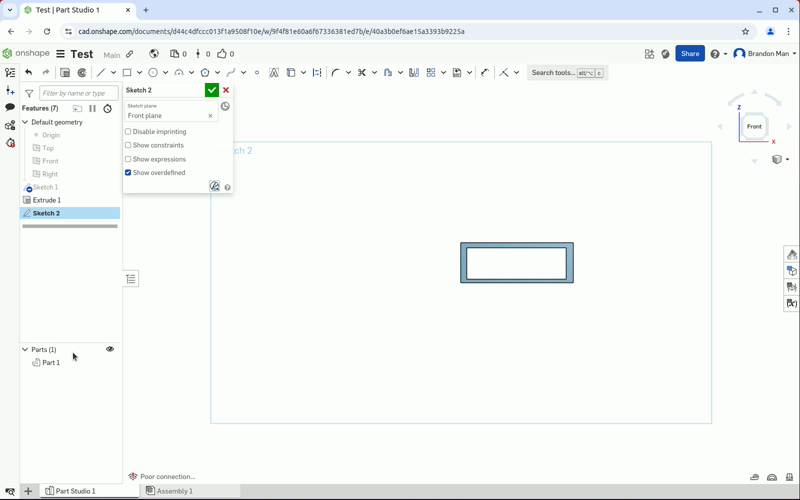
key(y)
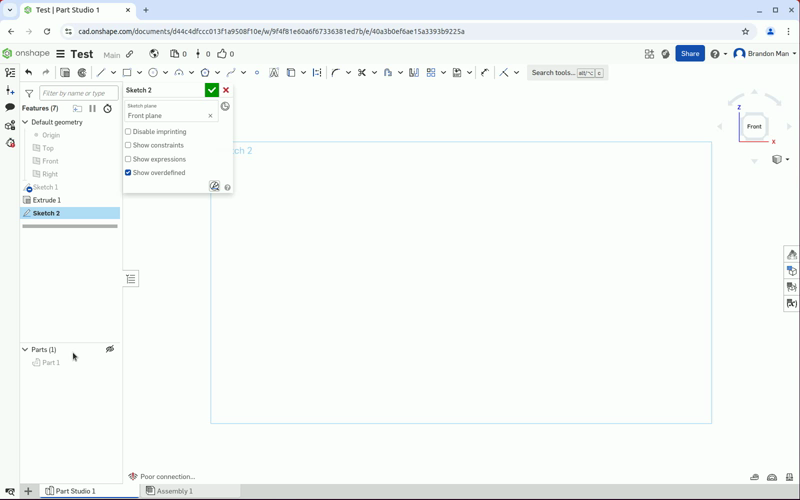
key(l)
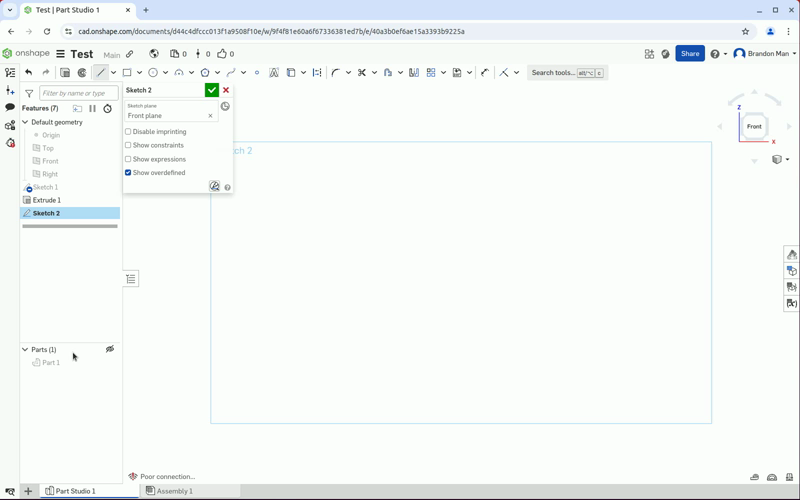
key_down(shift)
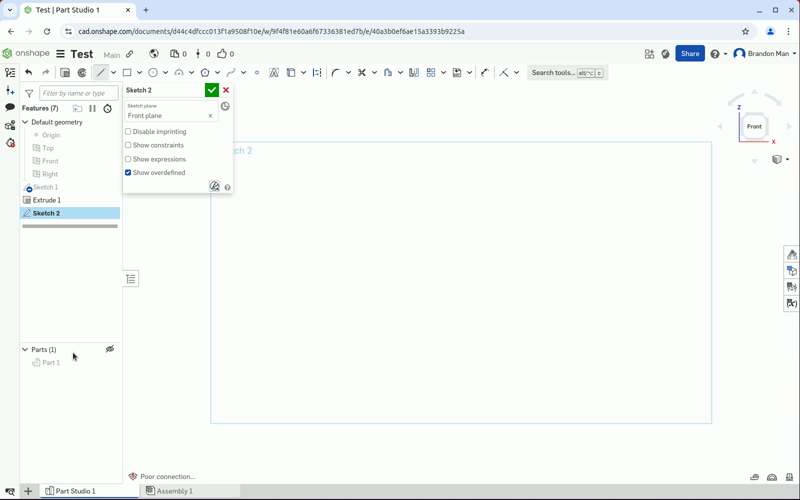
mouse_move(466, 279)
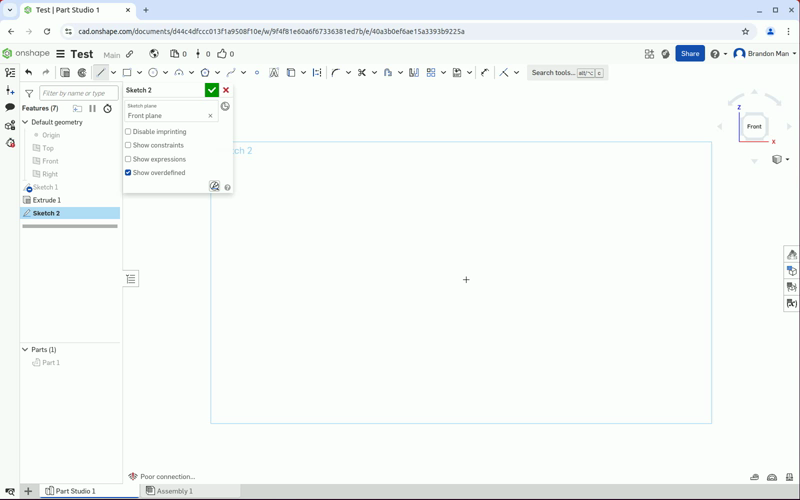
click(466, 279)
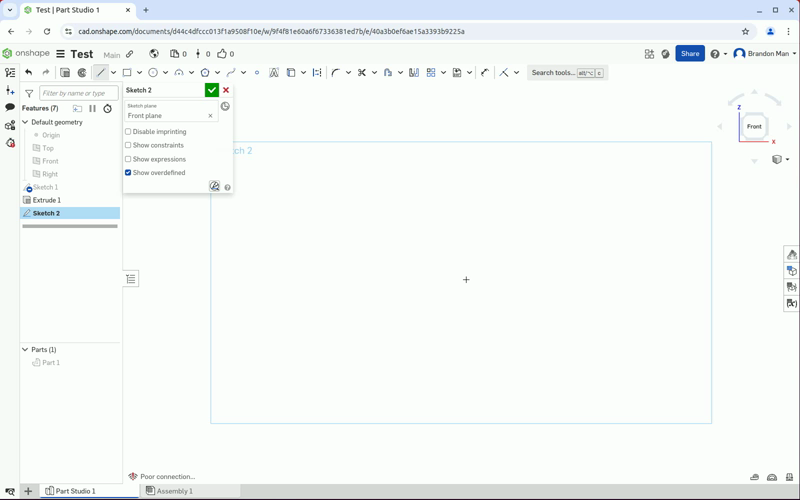
key_up(shift)
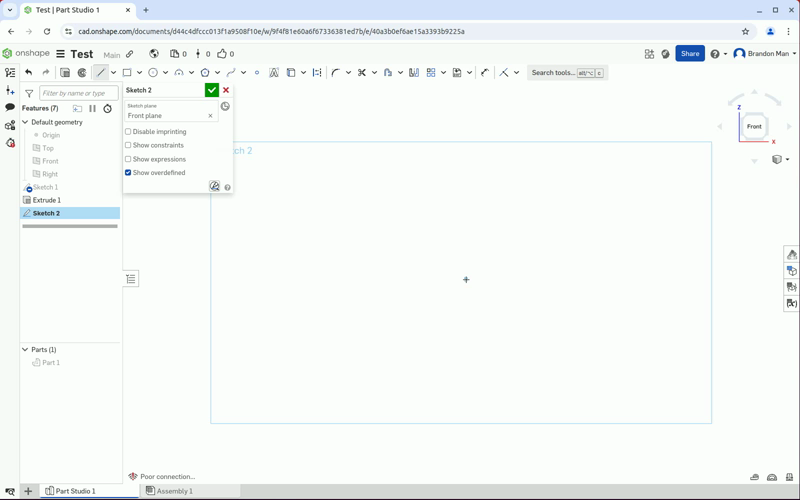
key_down(shift)
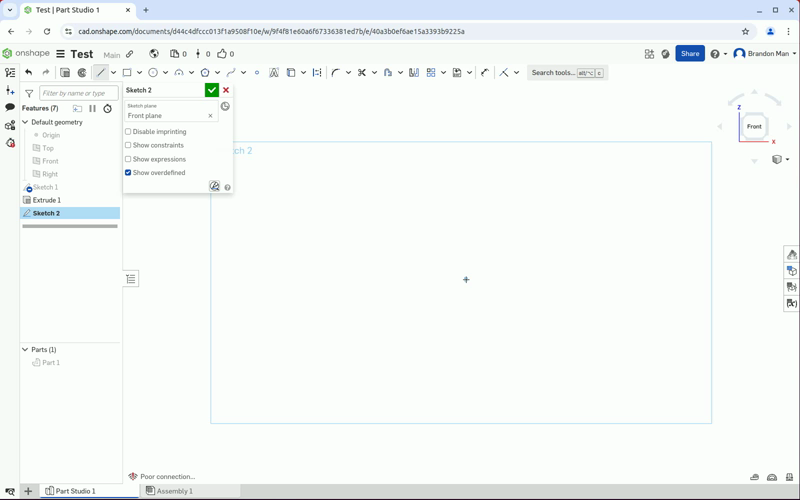
mouse_move(566, 279)
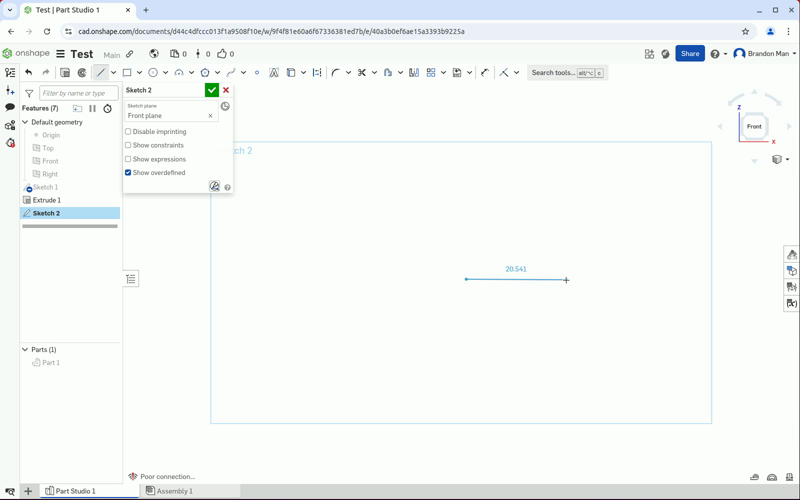
click(566, 279)
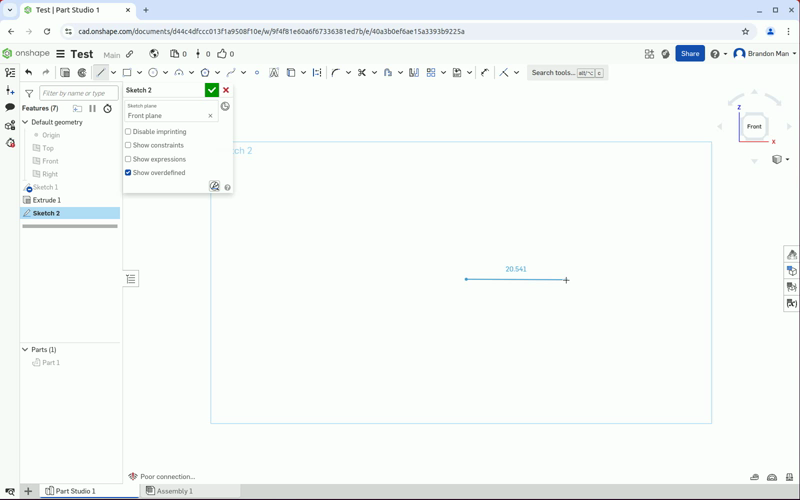
key_up(shift)
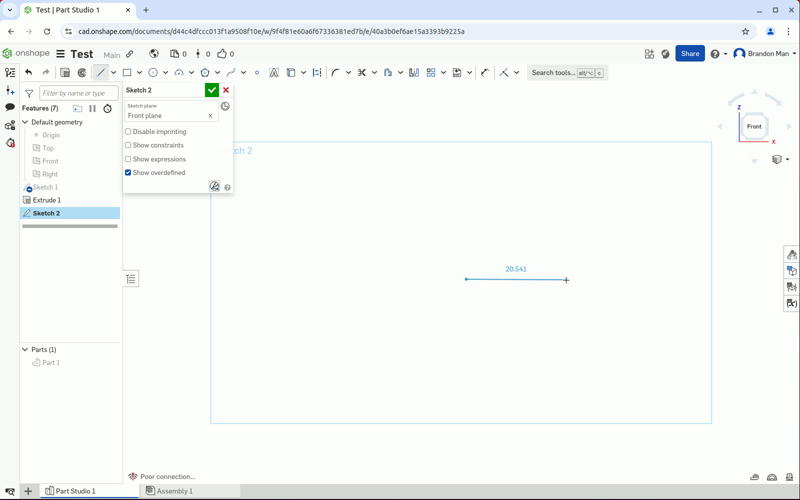
key_down(shift)
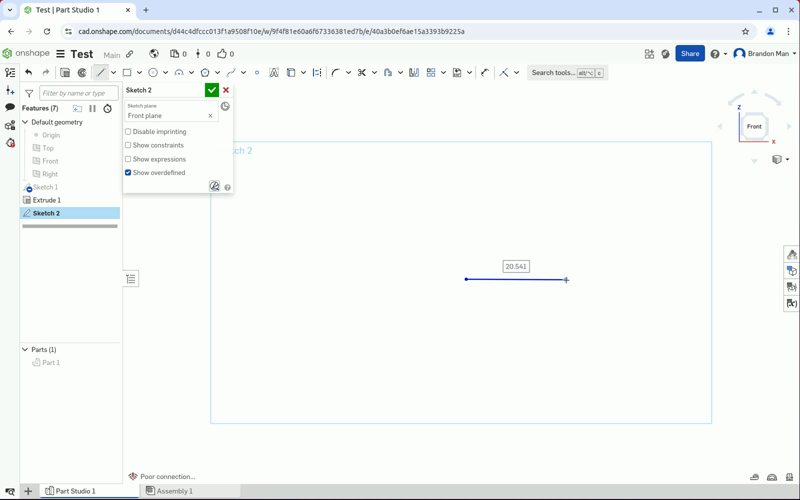
mouse_move(589, 279)
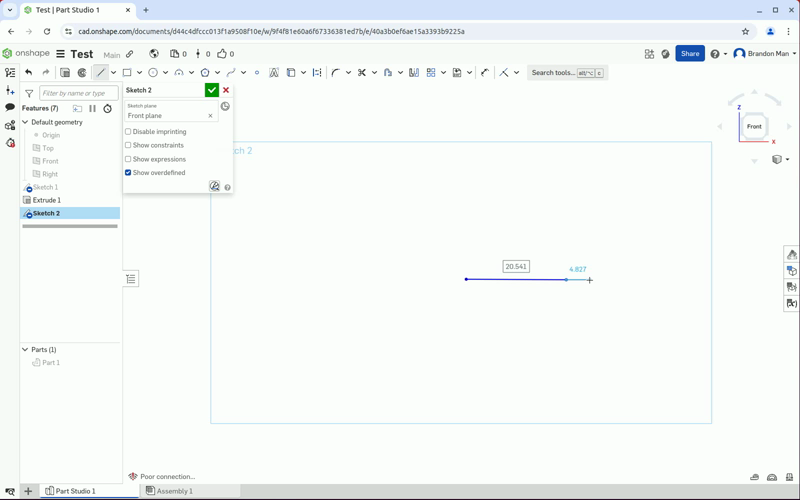
mouse_move(566, 246)
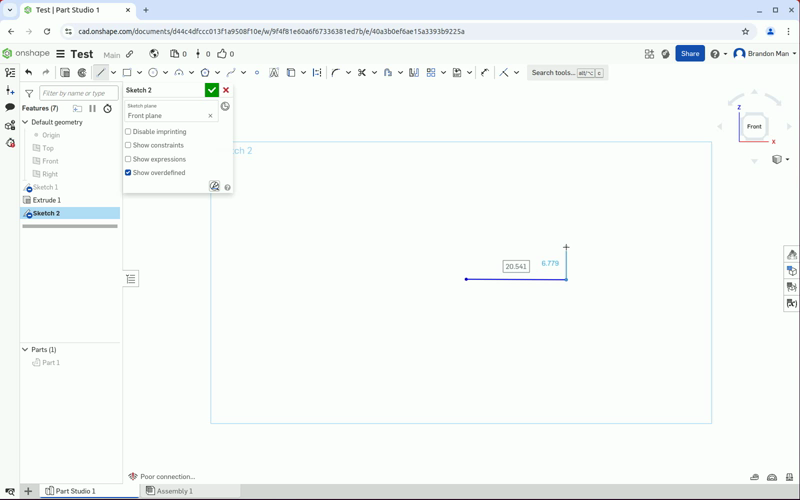
click(566, 246)
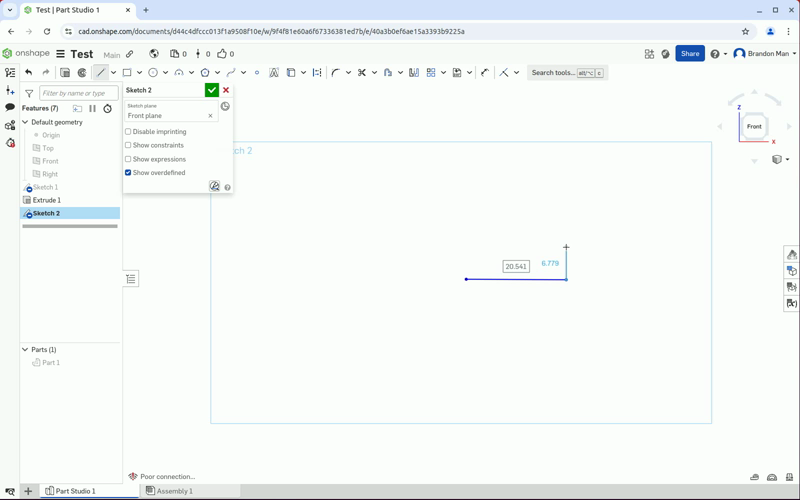
key_up(shift)
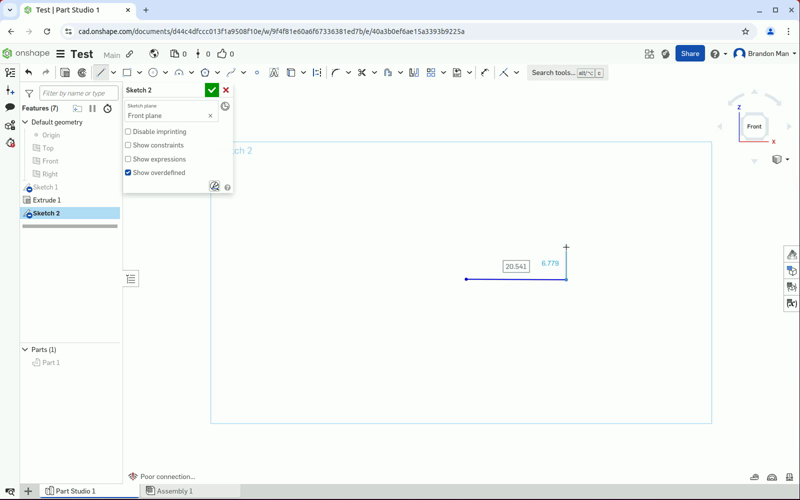
key_down(shift)
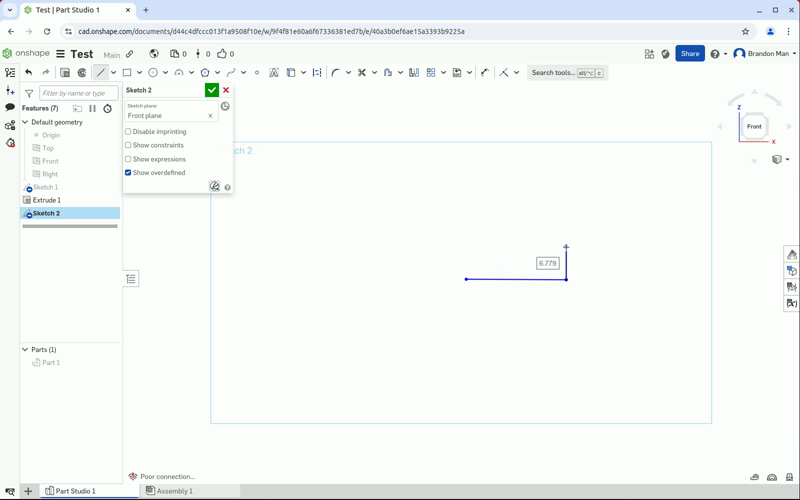
mouse_move(466, 246)
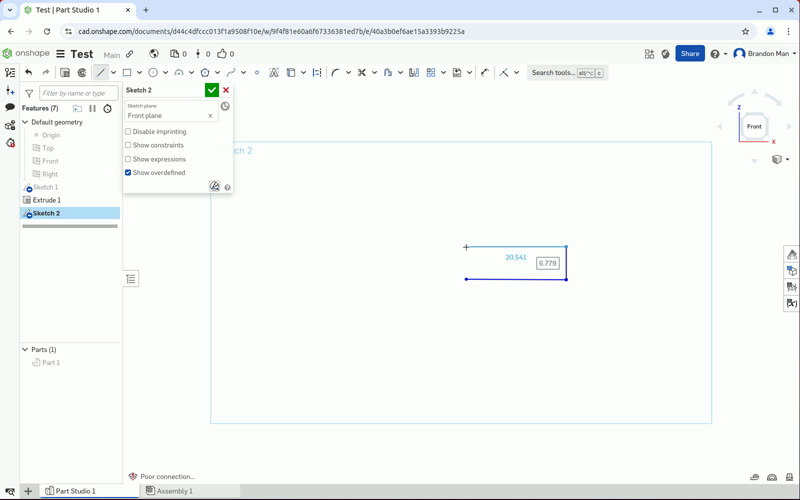
click(466, 246)
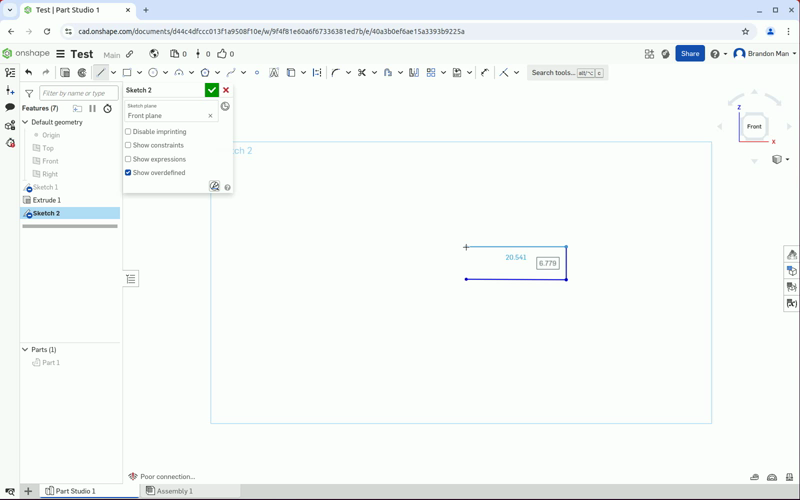
key_up(shift)
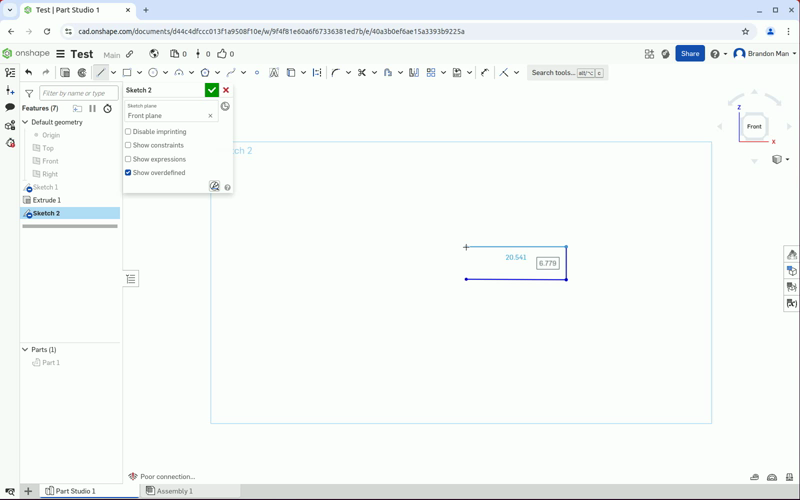
mouse_move(496, 246)
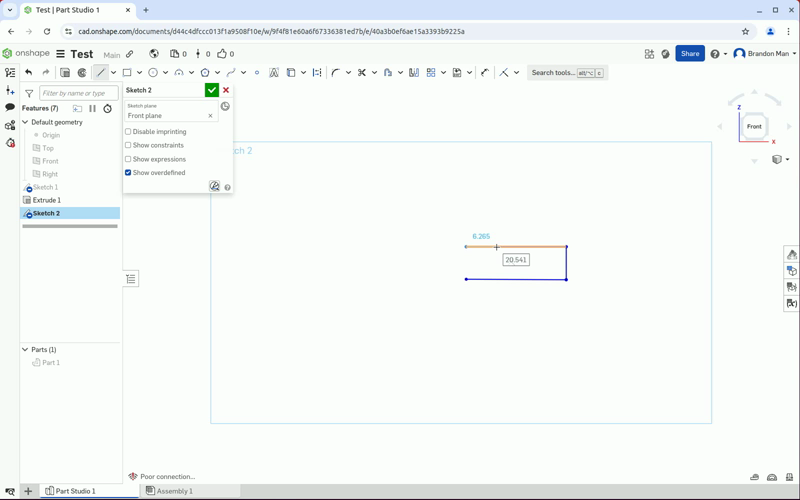
key_down(shift)
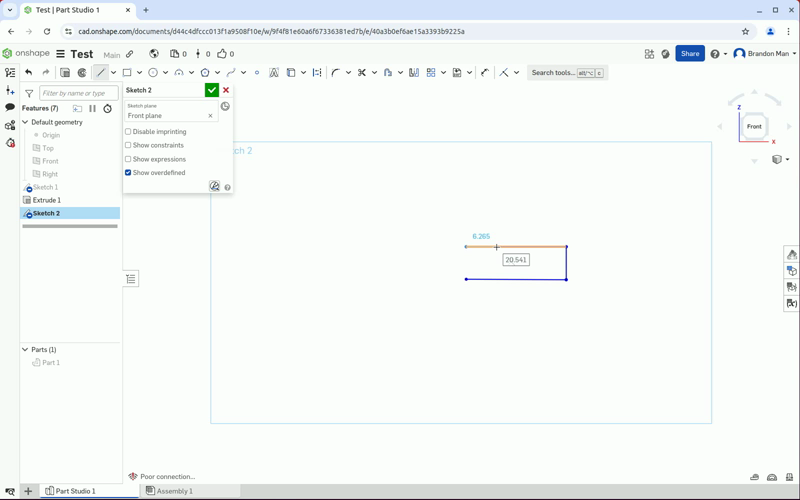
mouse_move(466, 279)
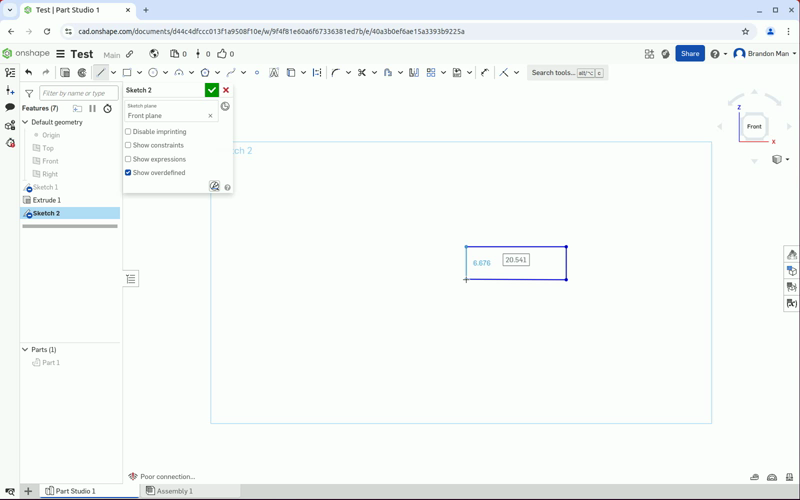
key_up(shift)
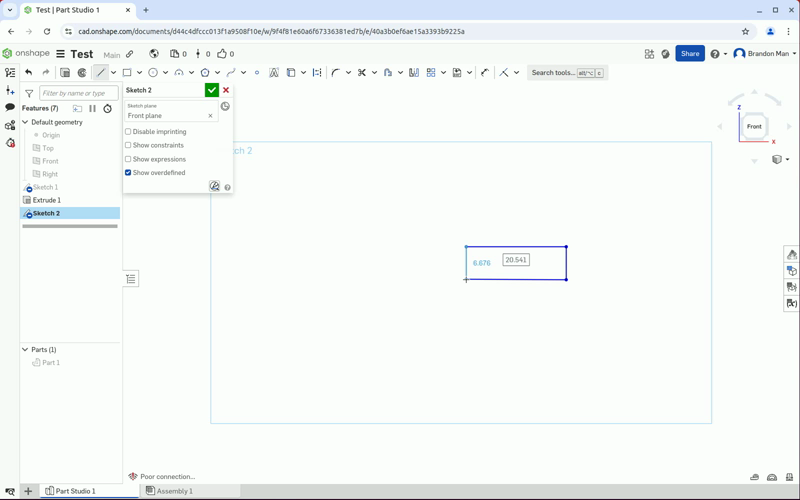
click(466, 279)
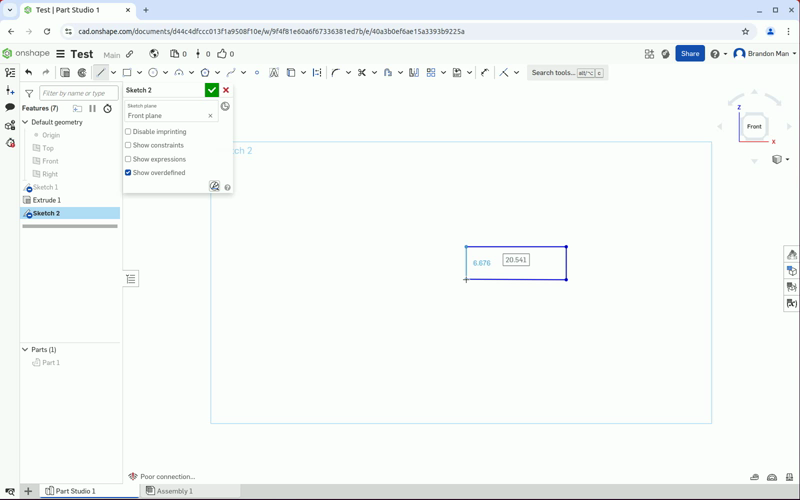
key(esc)
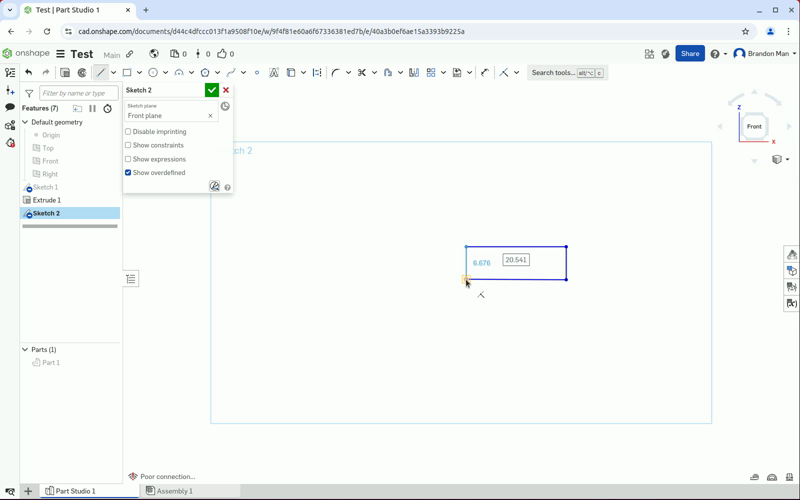
mouse_move(474, 264)
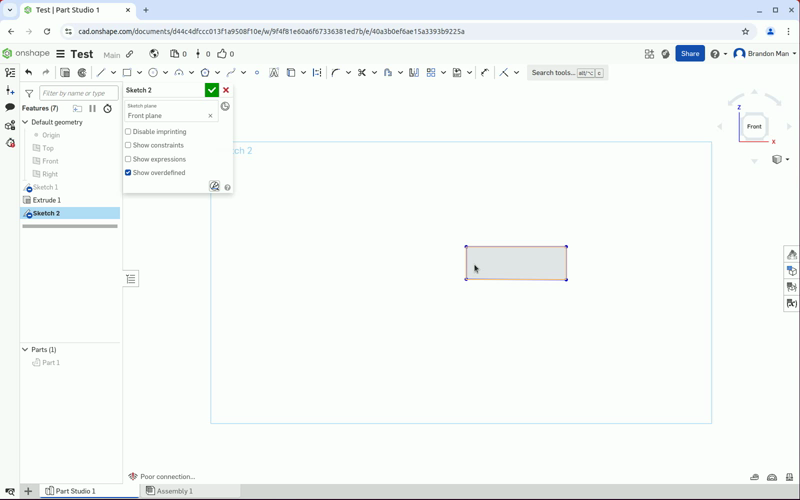
click(474, 264)
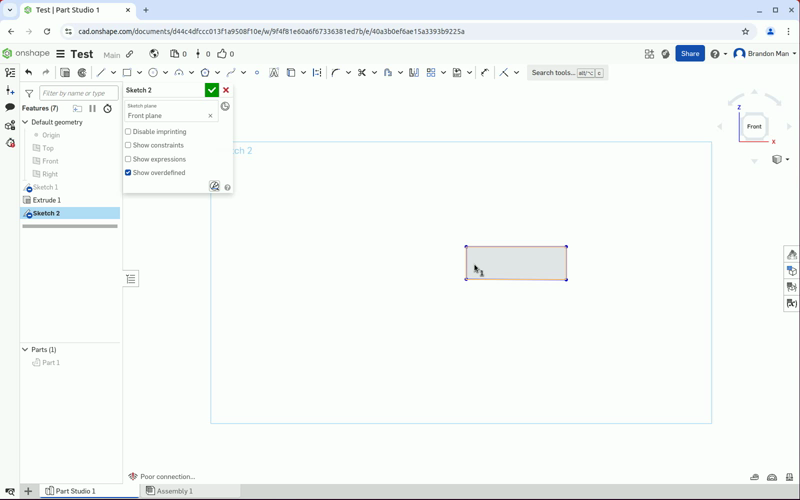
mouse_move(73, 352)
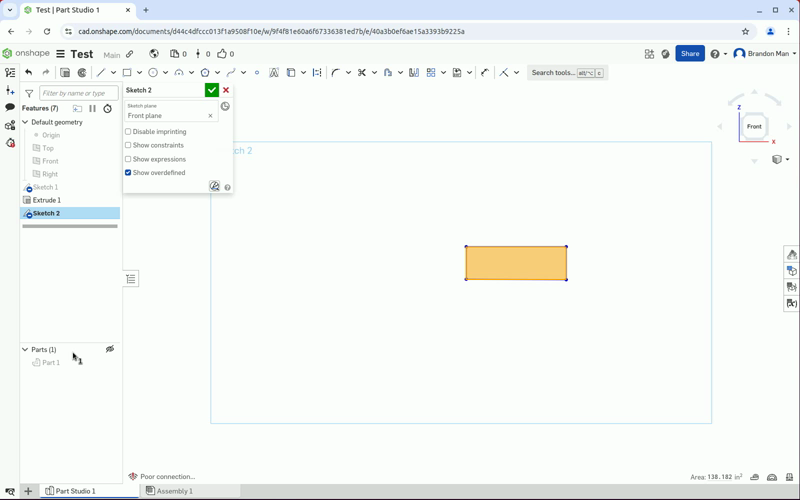
key(shift+y)
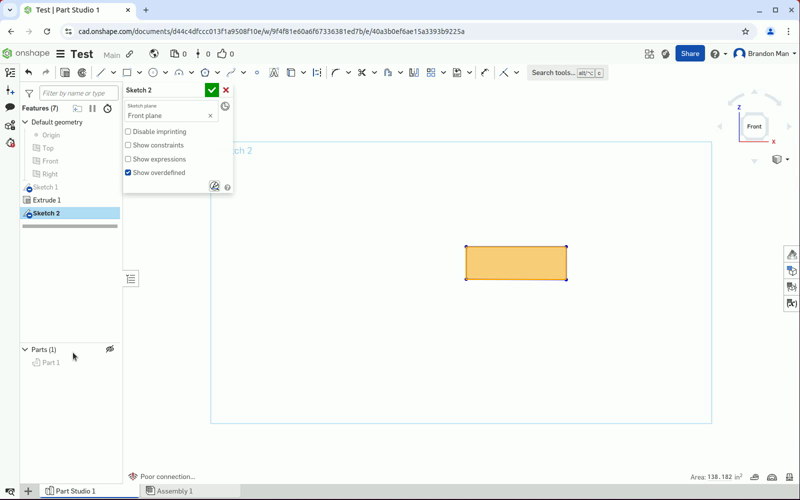
key(shift+e)
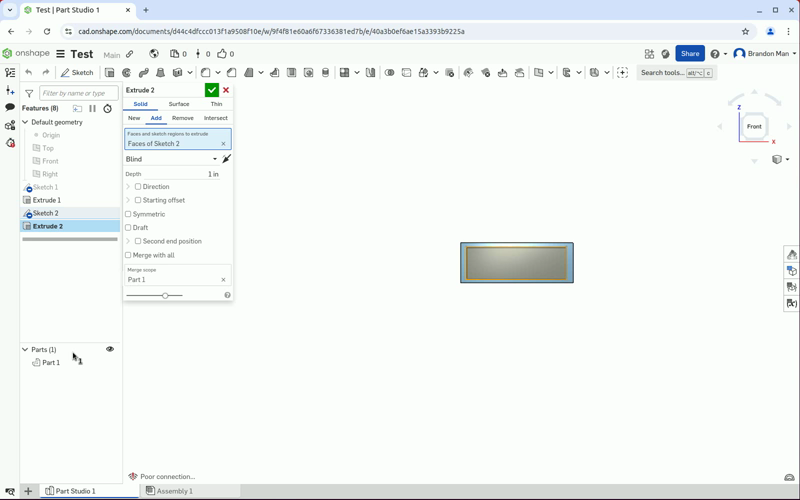
mouse_move(143, 106)
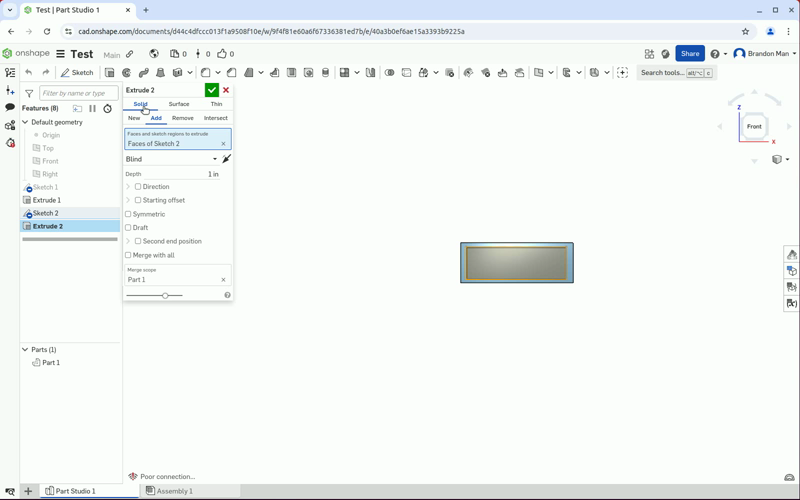
click(143, 106)
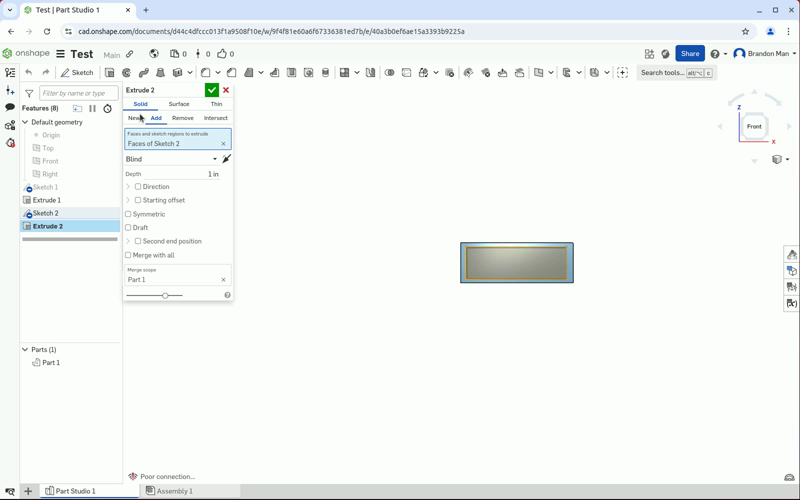
mouse_move(137, 120)
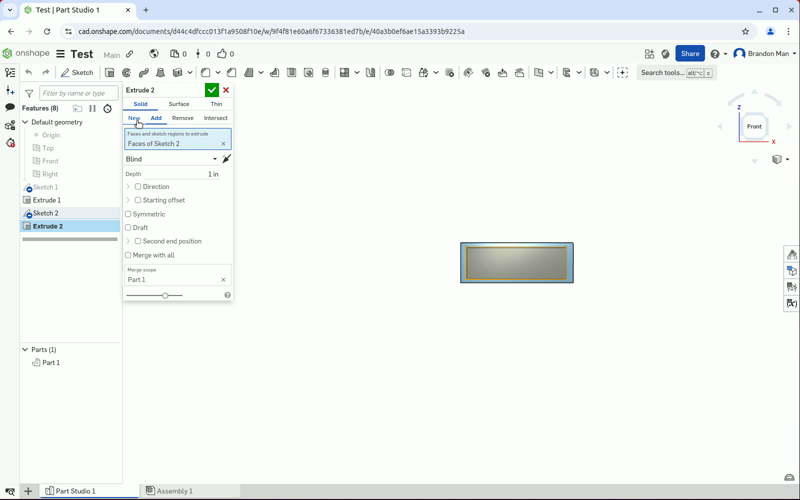
click(137, 120)
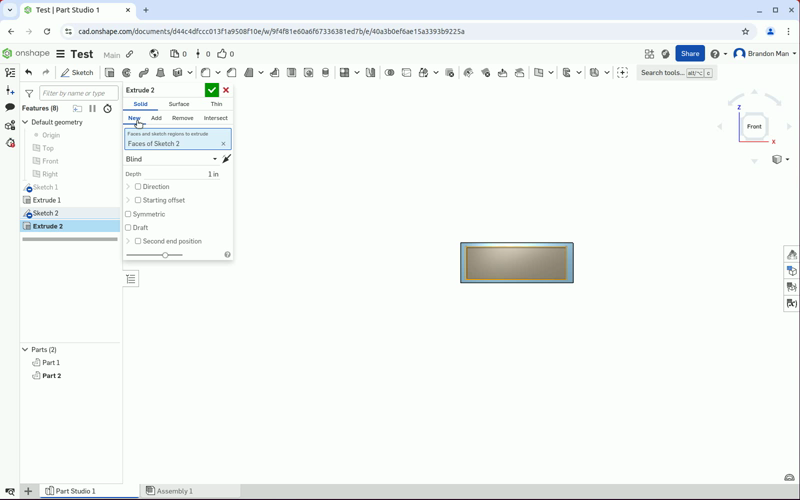
key(tab, 4)
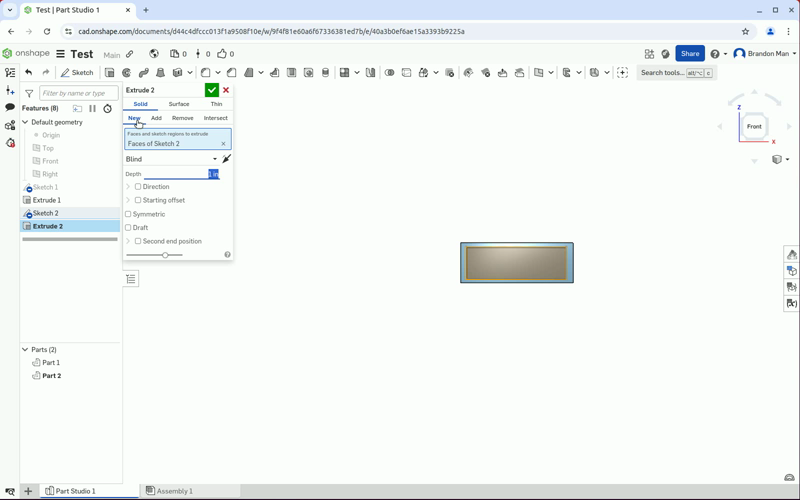
text(0.963)
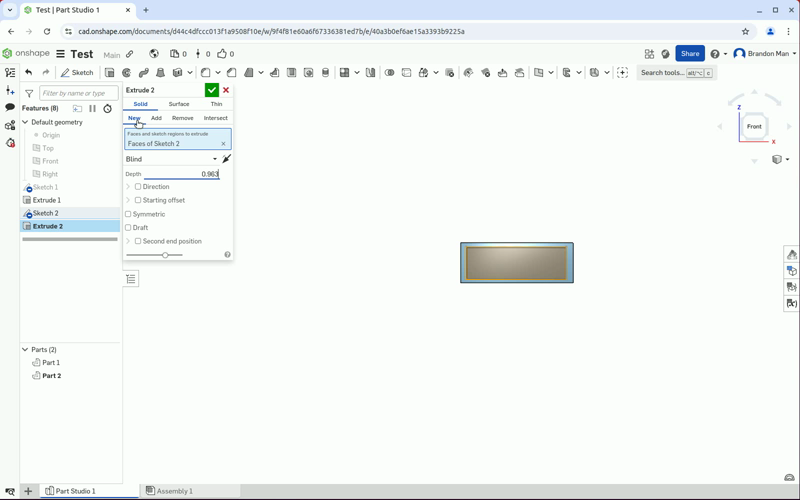
key(enter)
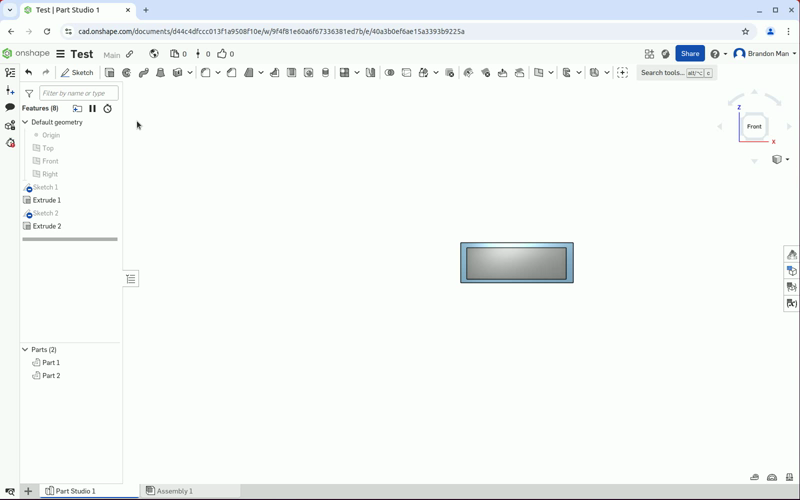
key(shift+h)
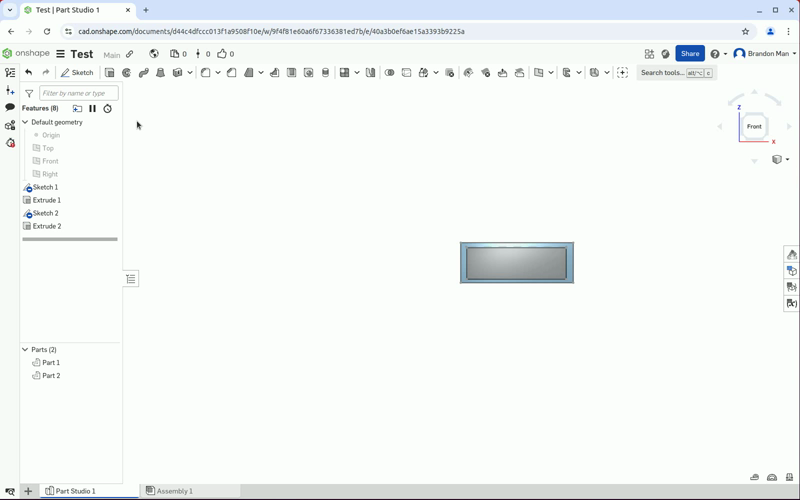
key(shift+h)
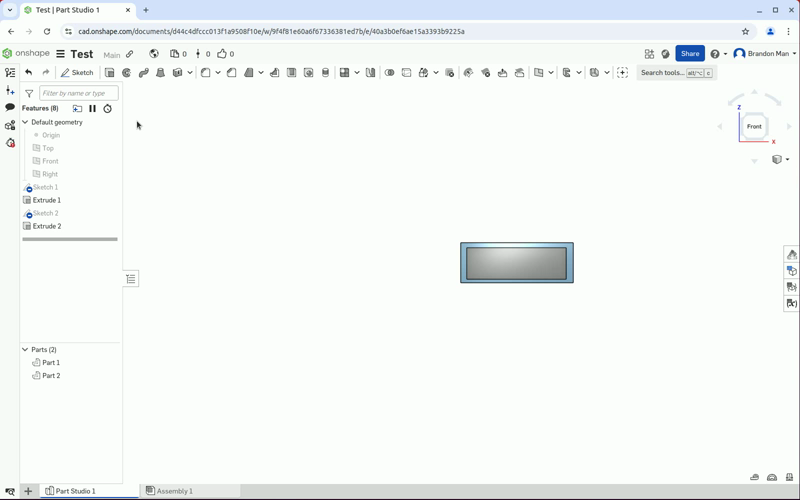
mouse_move(73, 189)
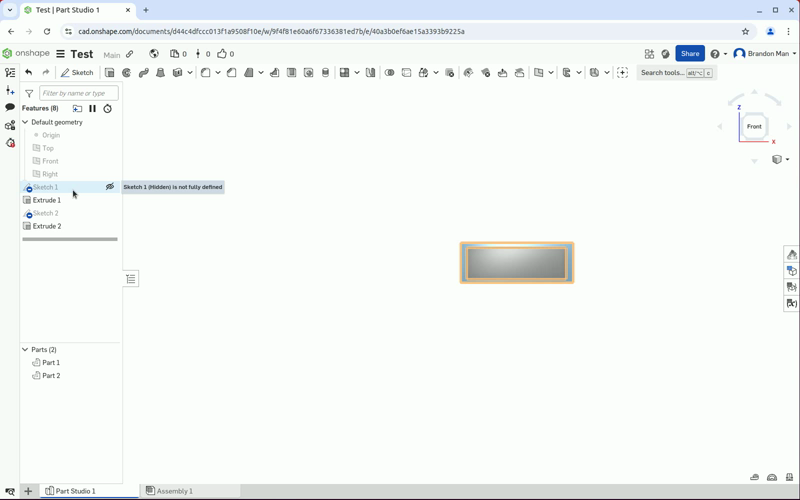
click(73, 189)
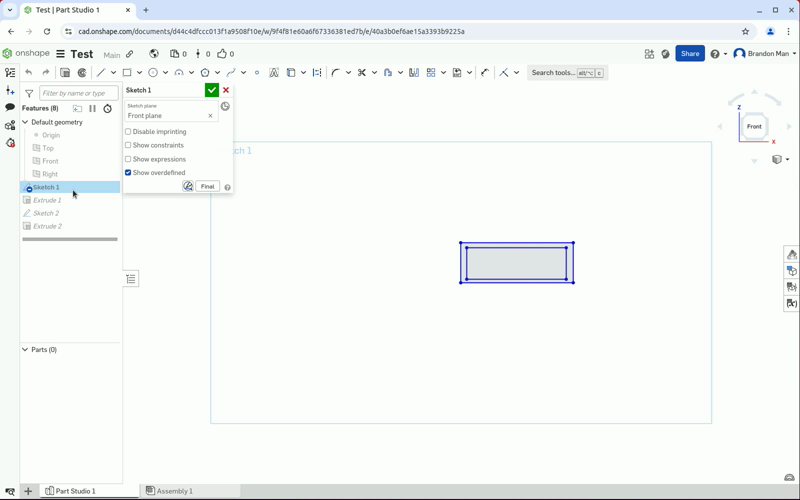
mouse_move(229, 92)
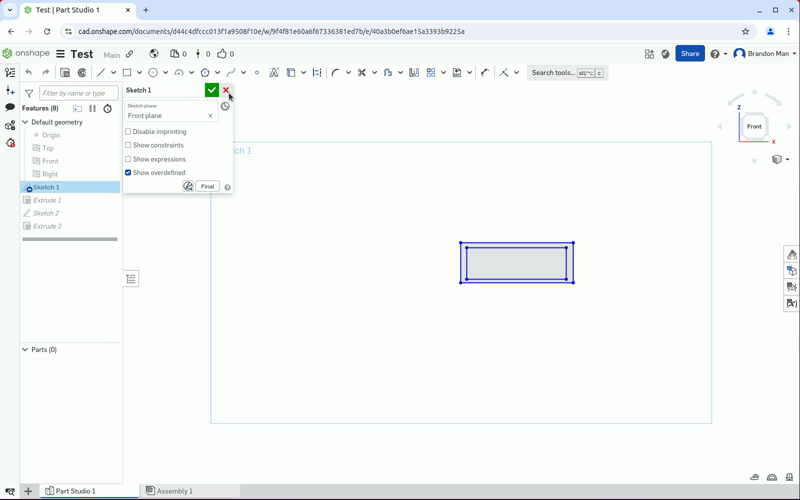
click(229, 92)
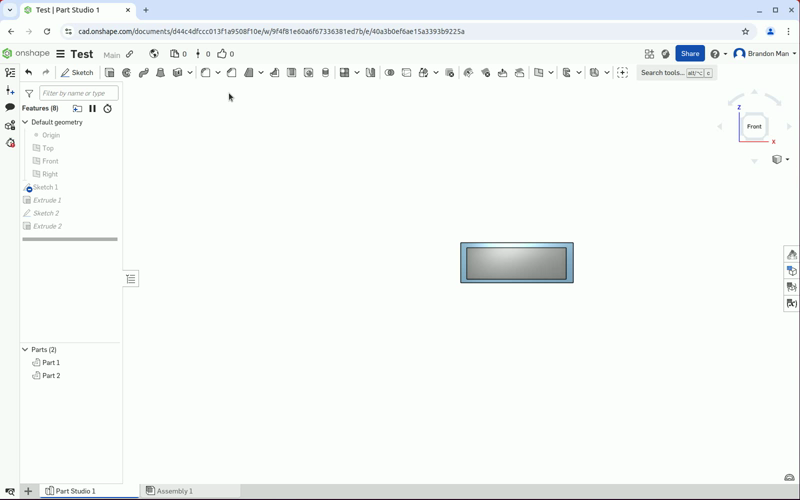
mouse_move(541, 75)
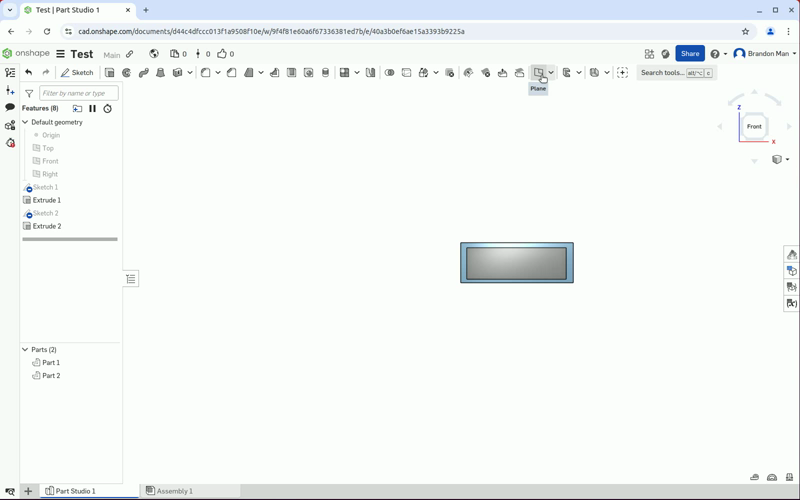
click(541, 75)
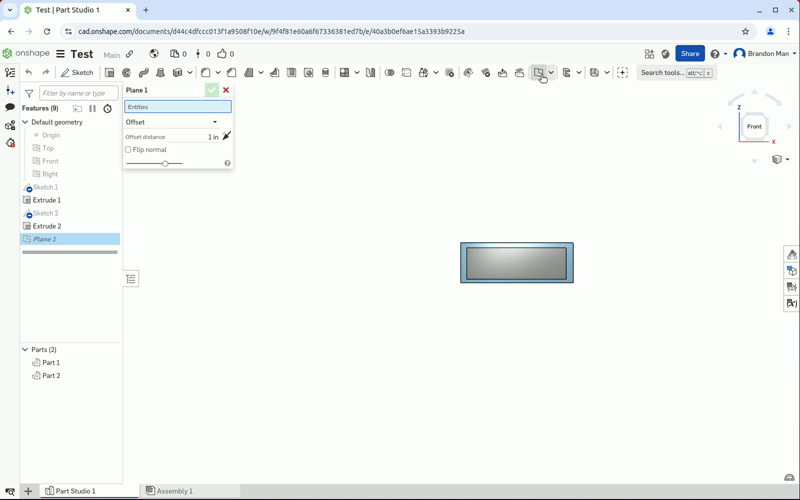
mouse_move(73, 163)
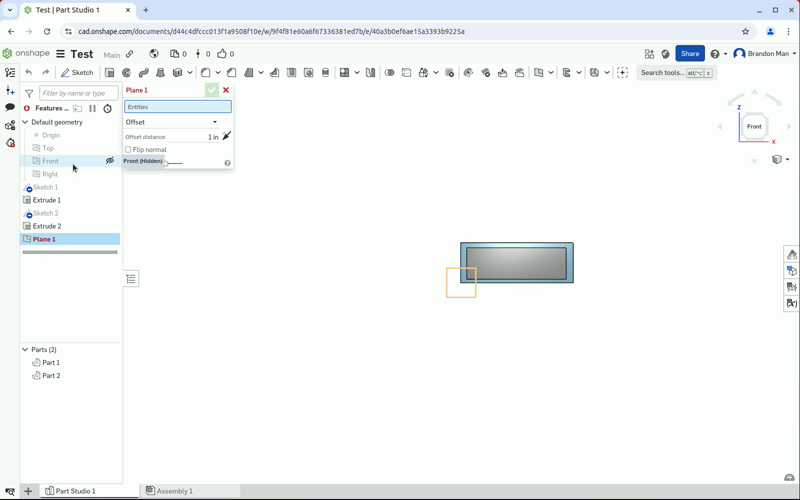
click(73, 163)
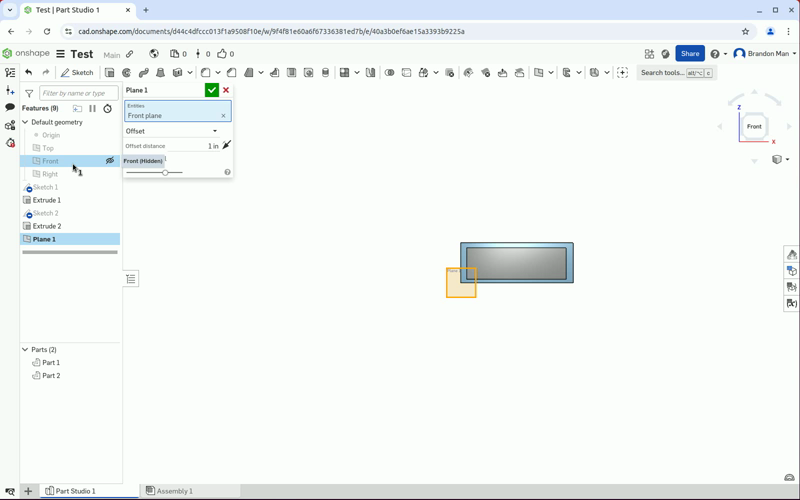
key(tab, 2)
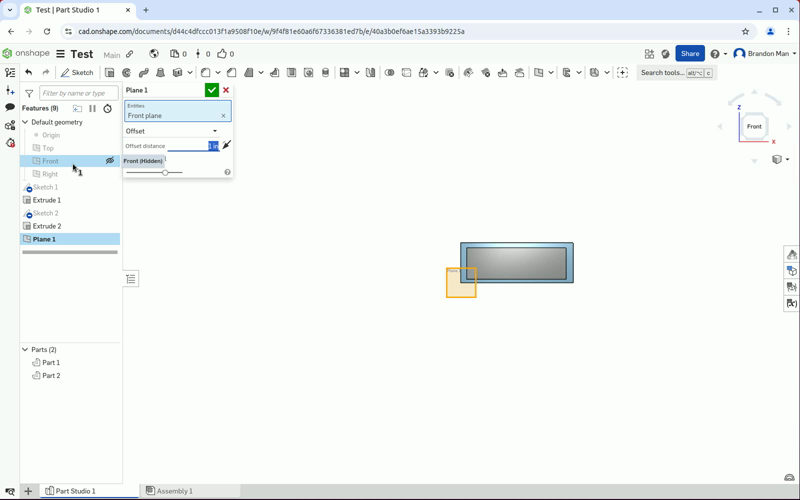
text(0.955)
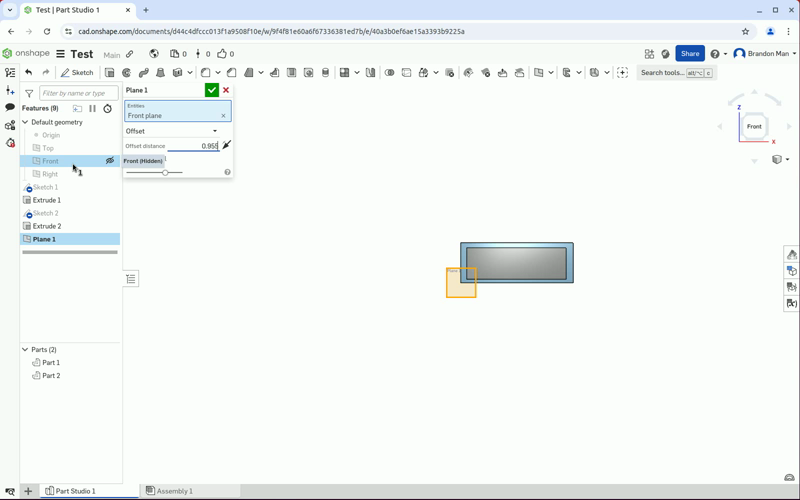
key(enter, 2)
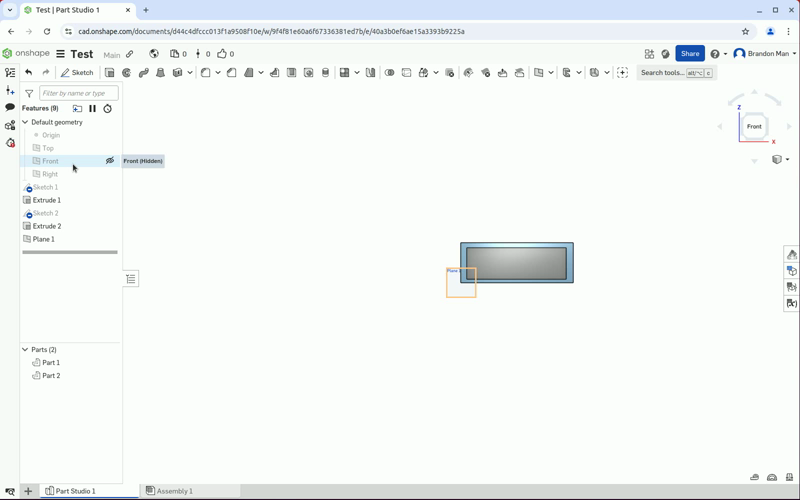
key(shift+s)
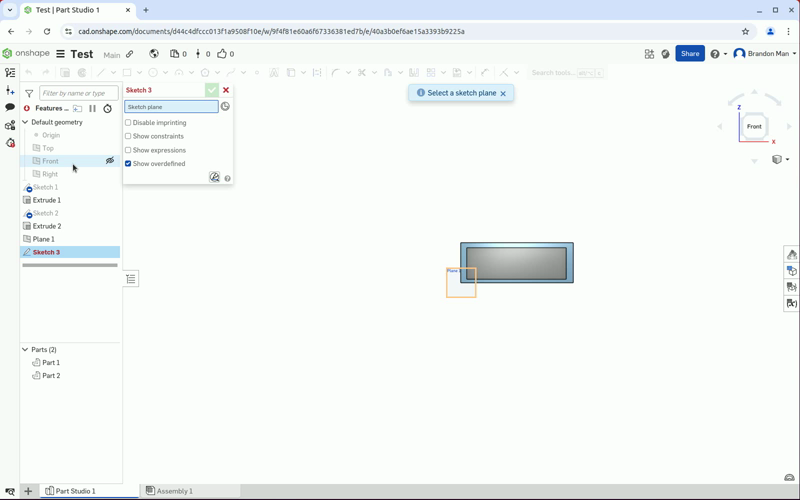
mouse_move(73, 241)
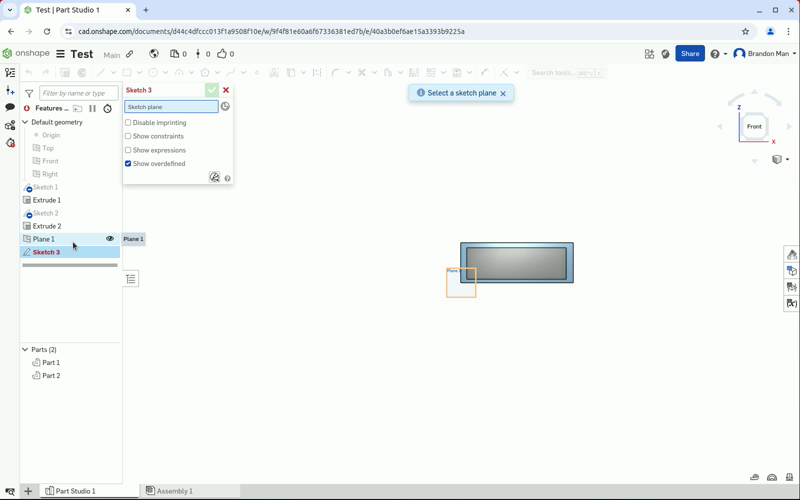
click(73, 241)
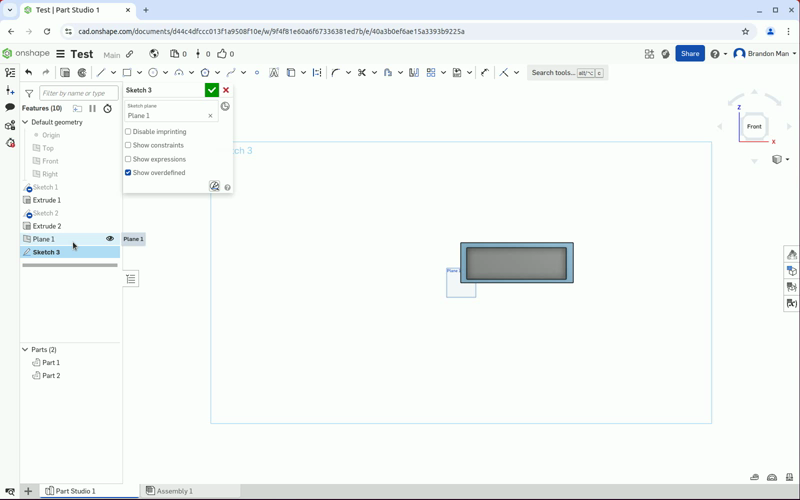
mouse_move(73, 352)
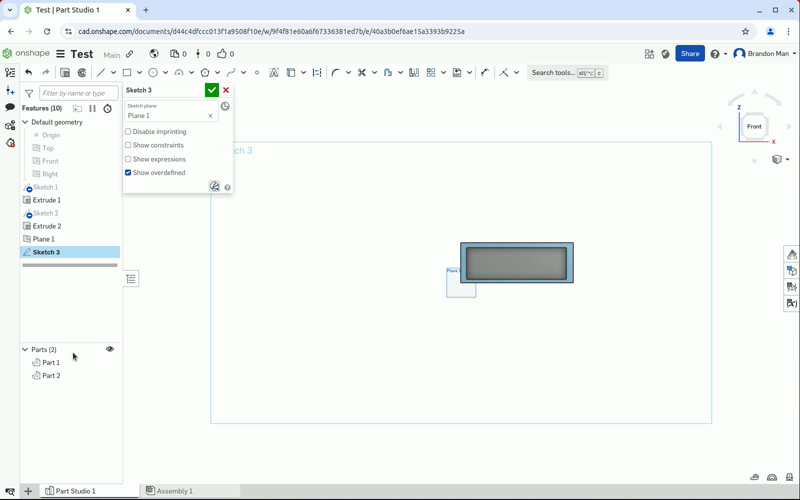
key(y)
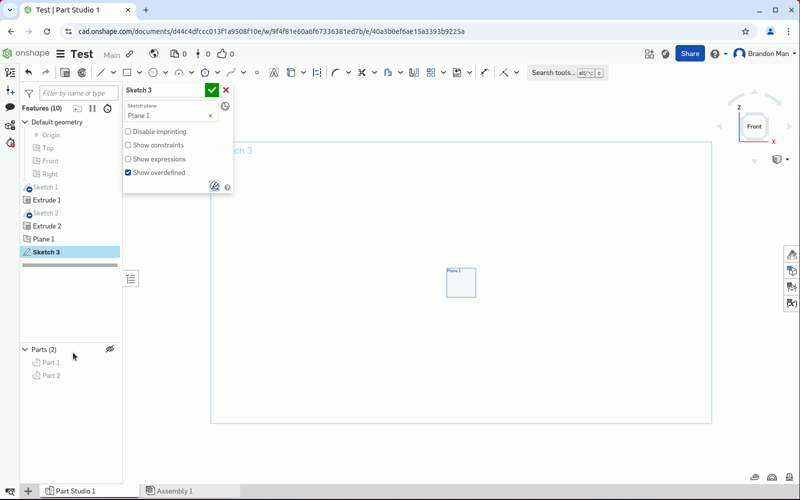
key(c)
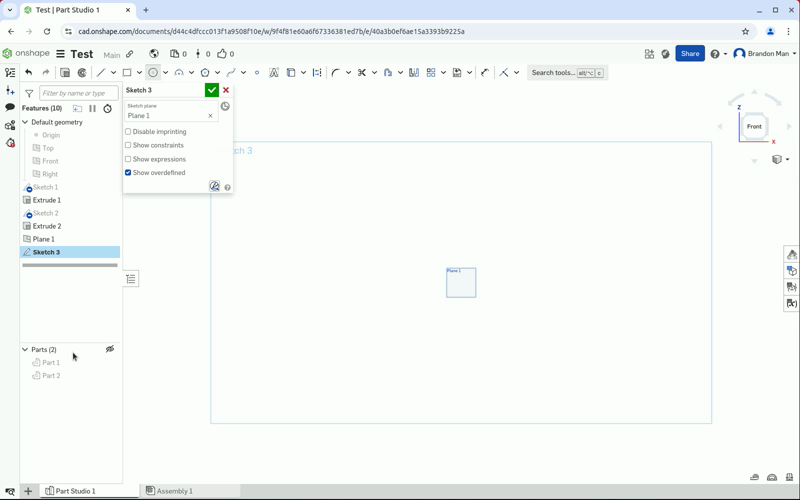
key_down(shift)
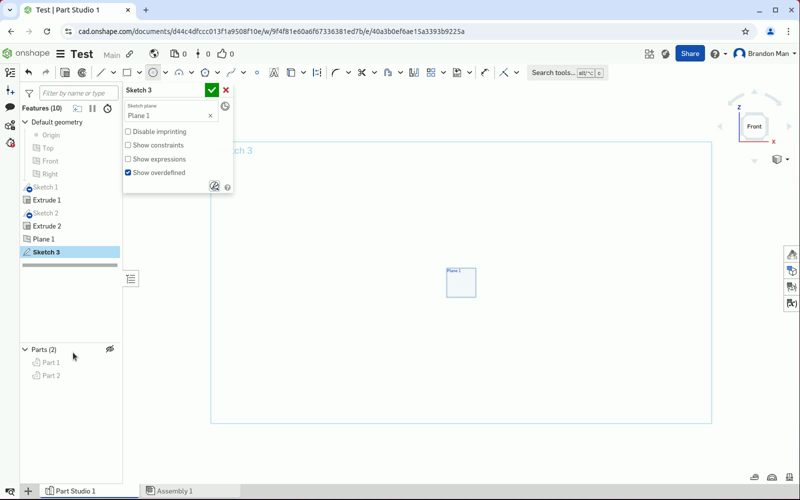
mouse_move(472, 264)
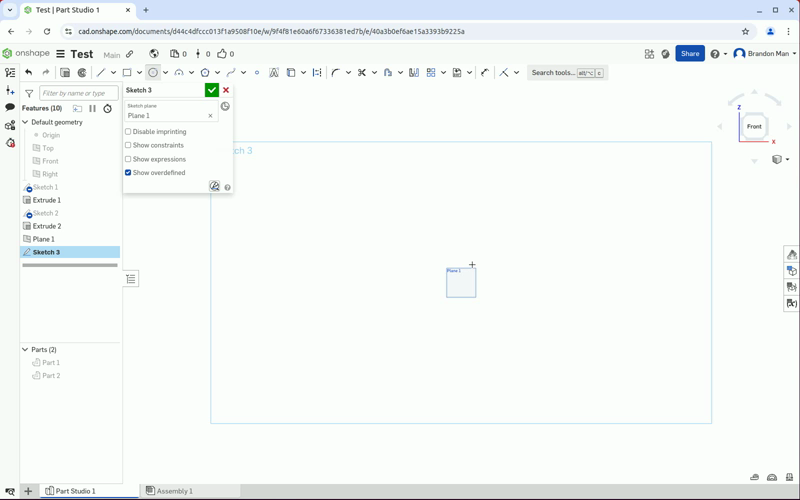
click(472, 264)
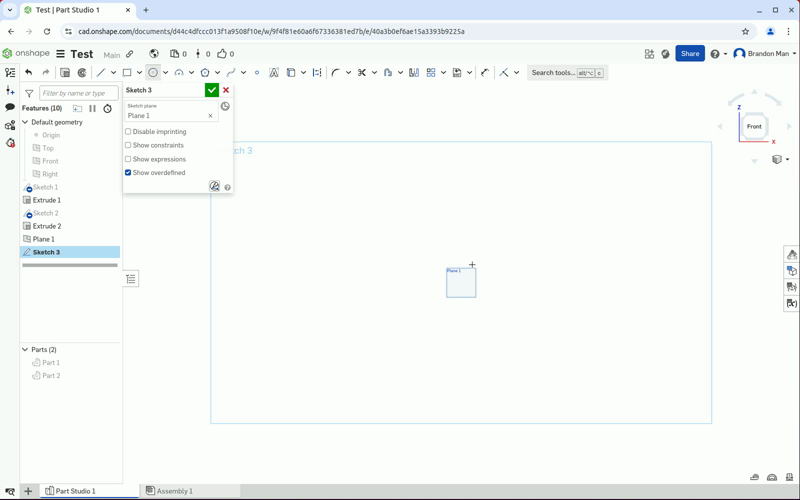
key_up(shift)
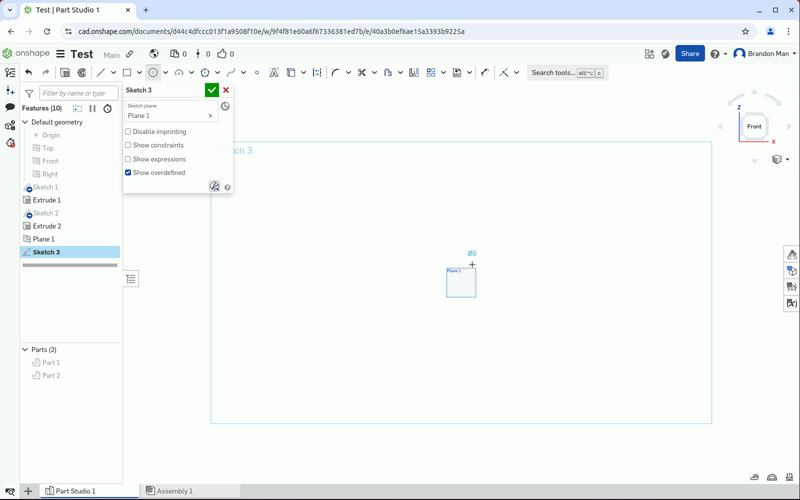
mouse_move(477, 264)
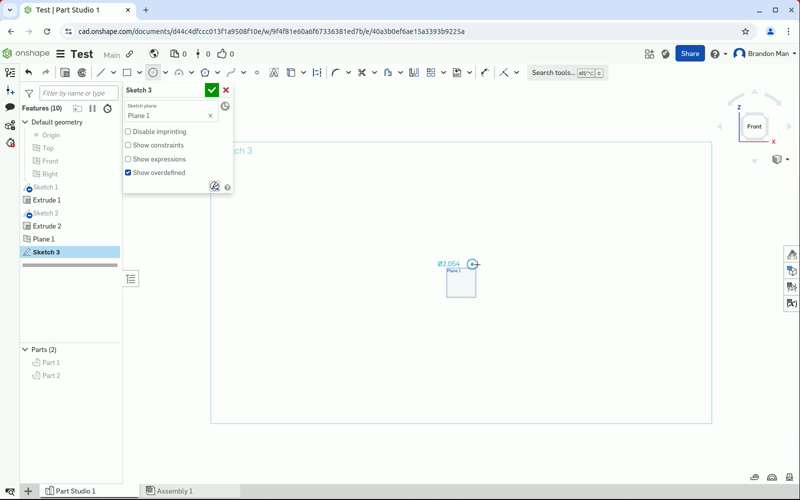
click(477, 264)
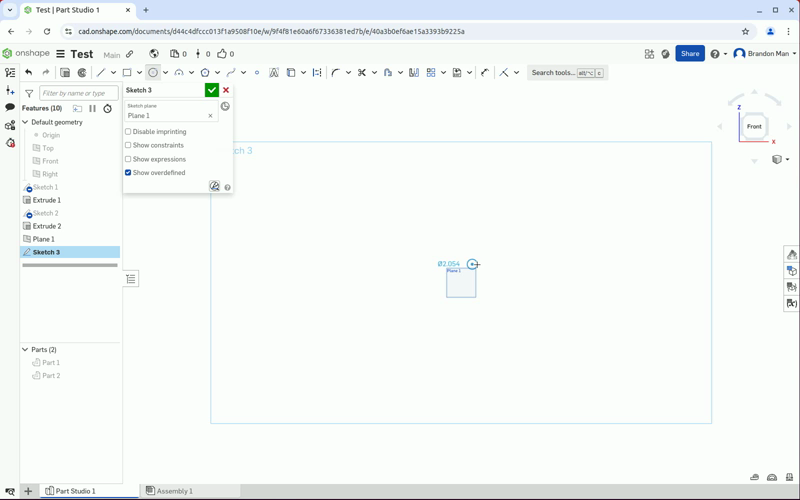
key(esc)
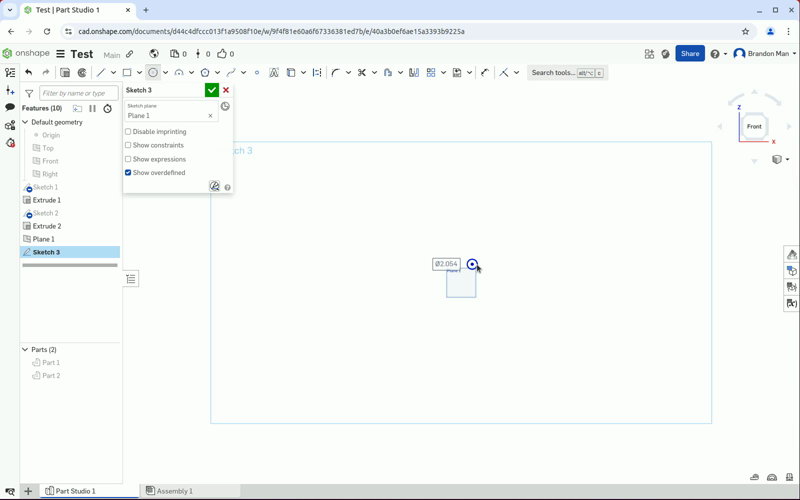
mouse_move(473, 266)
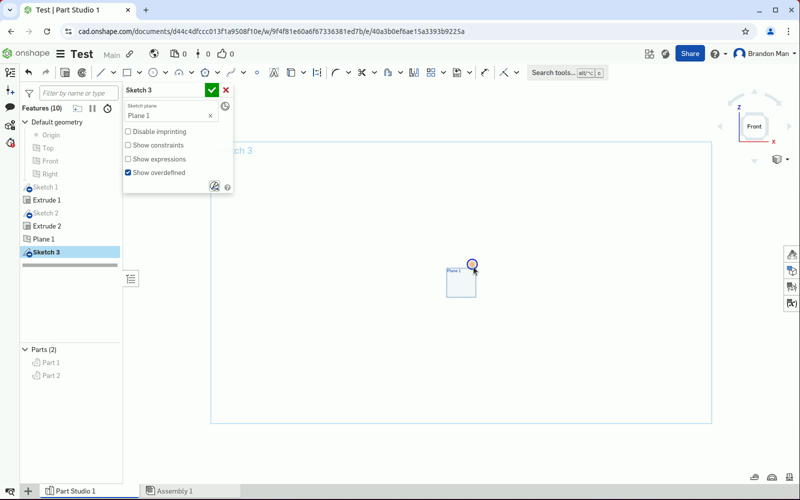
scroll(6)
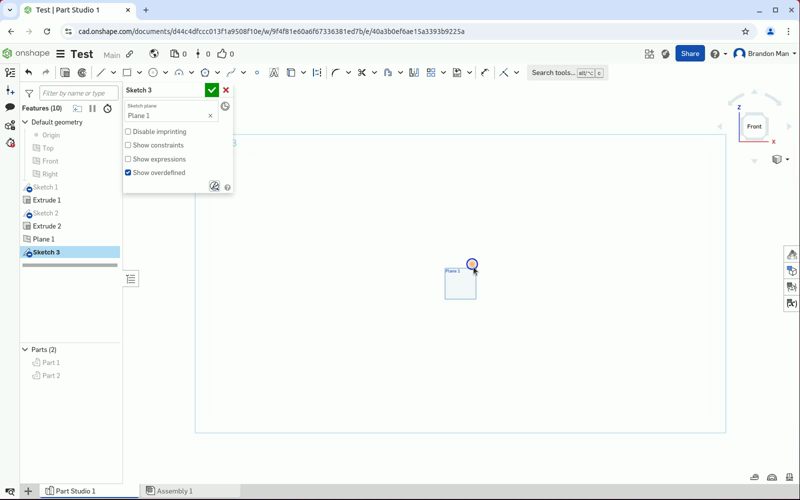
scroll(6)
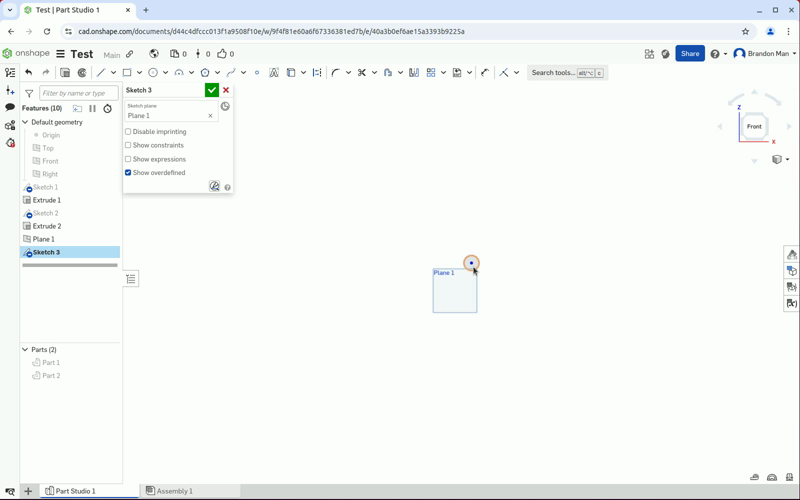
scroll(6)
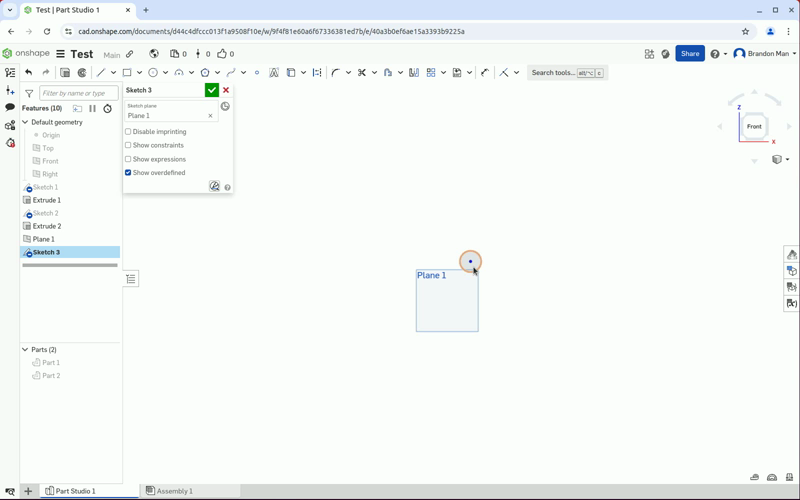
scroll(6)
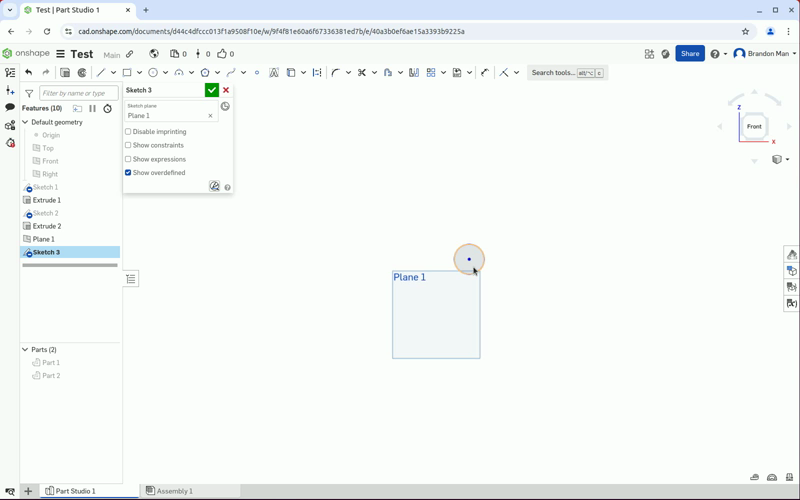
scroll(6)
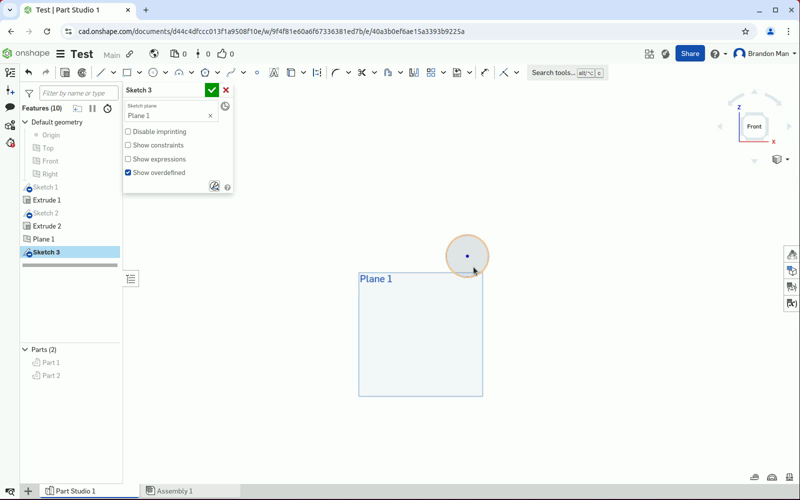
scroll(6)
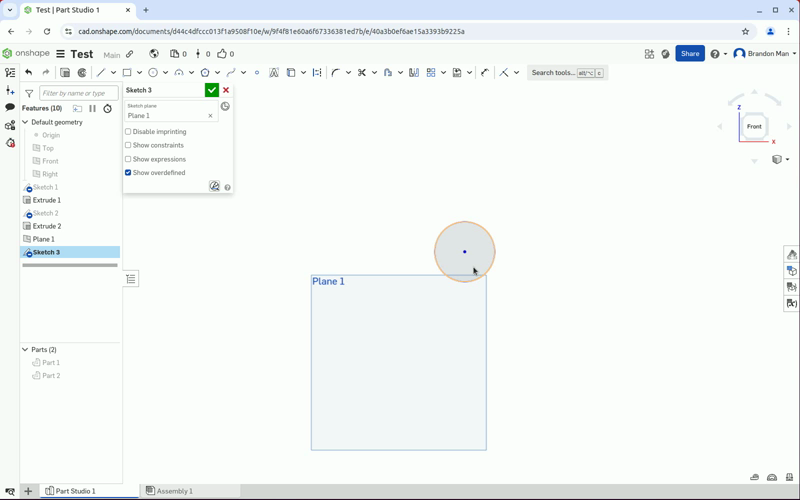
scroll(6)
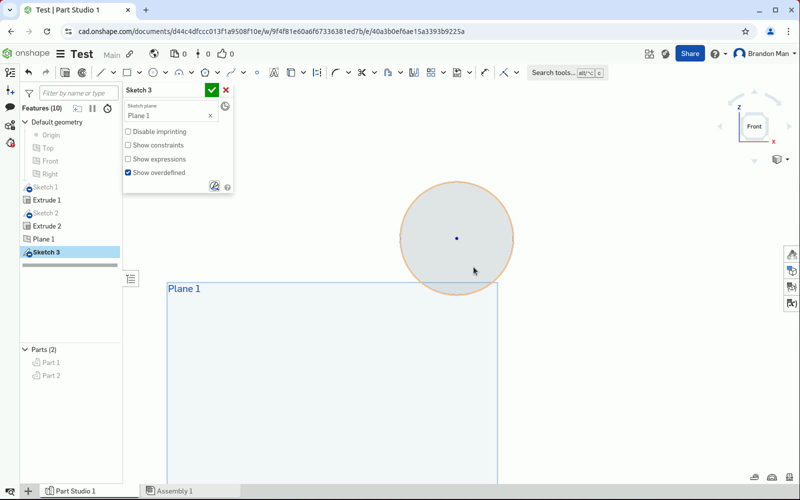
click(473, 266)
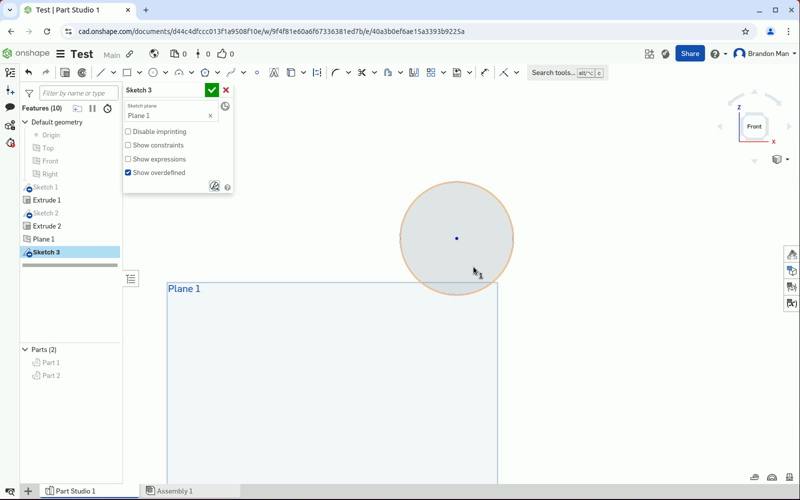
scroll(-6)
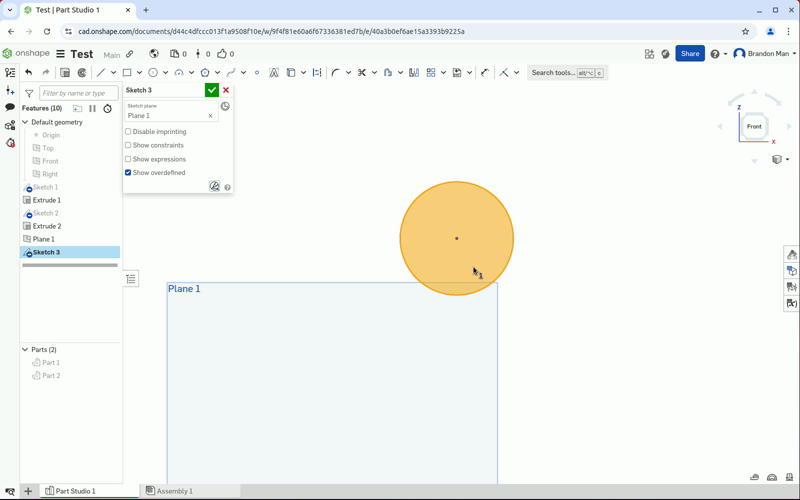
scroll(-6)
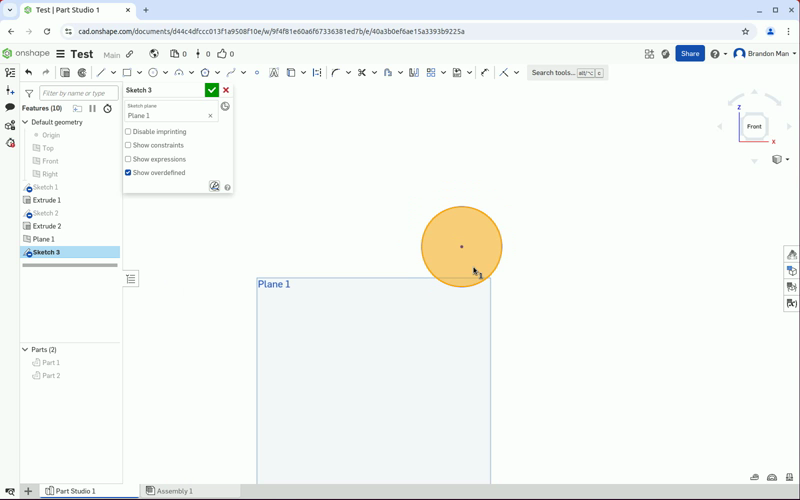
scroll(-6)
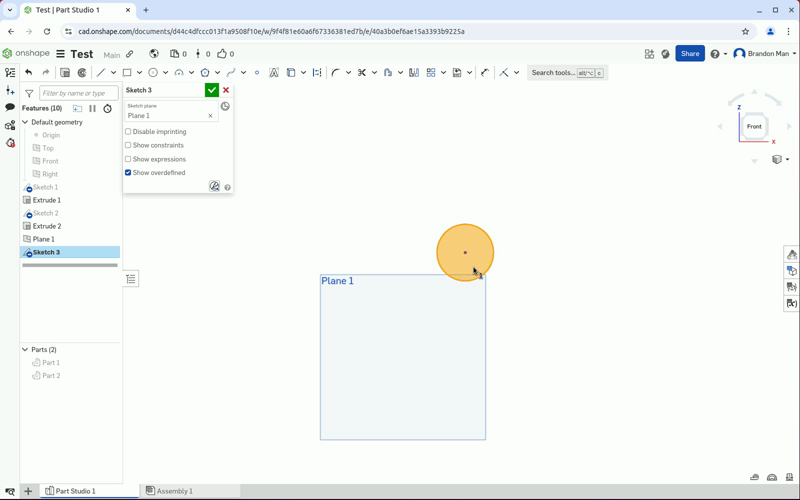
scroll(-6)
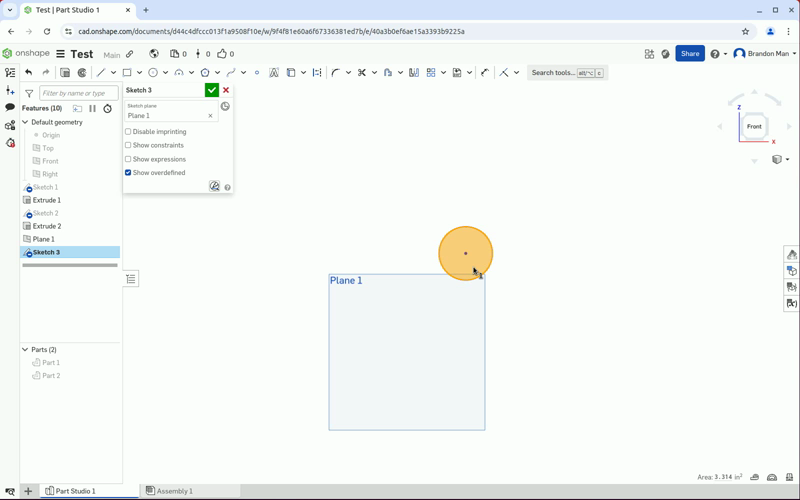
scroll(-6)
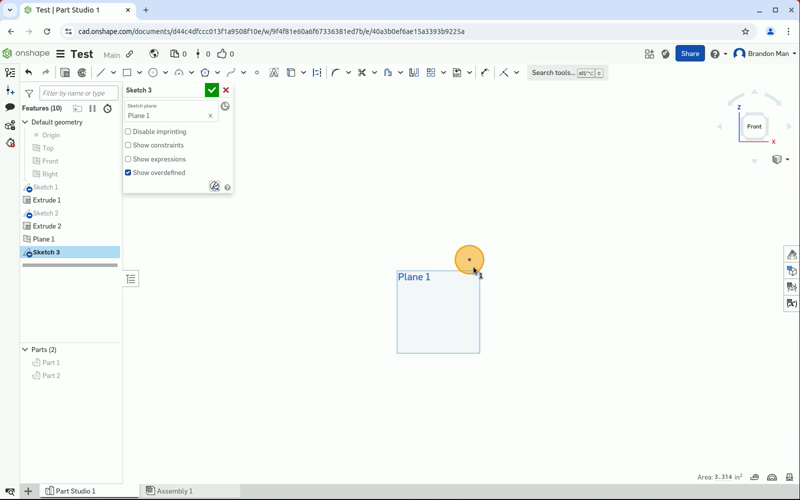
scroll(-6)
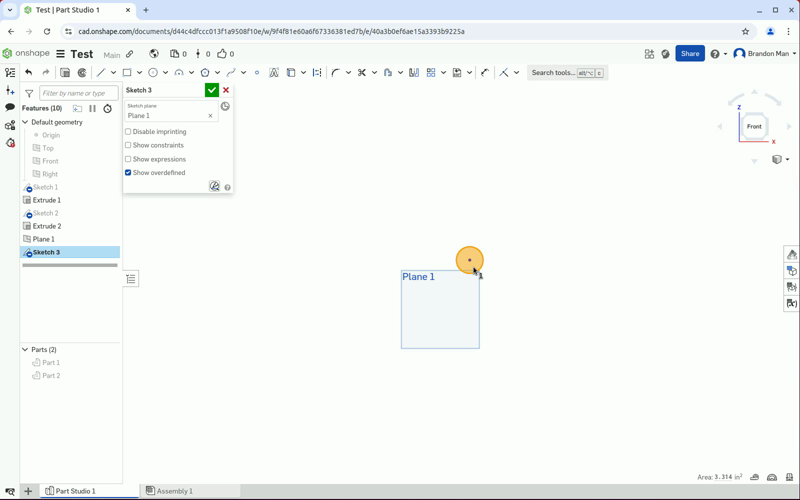
scroll(-6)
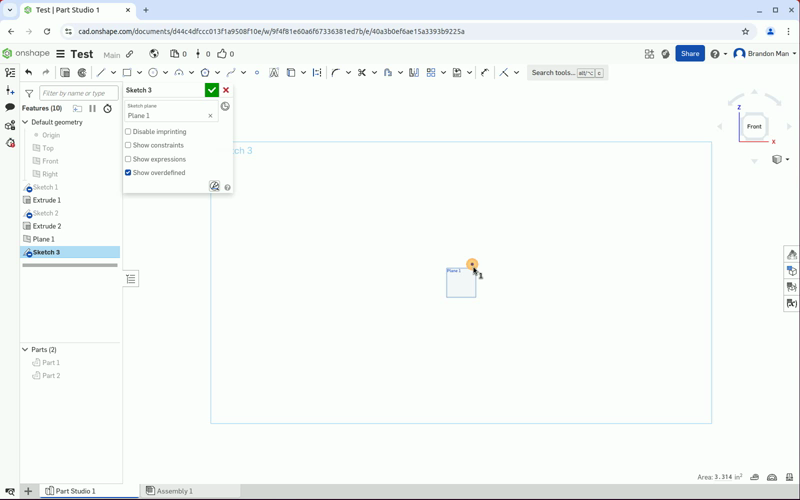
mouse_move(73, 352)
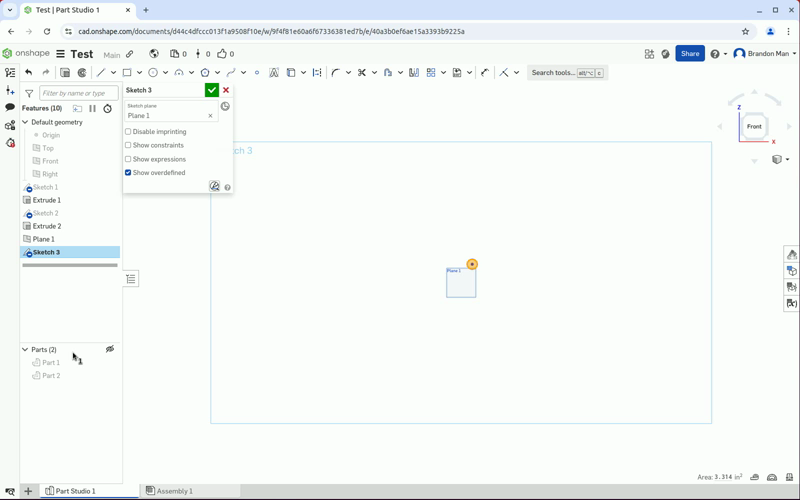
key(shift+y)
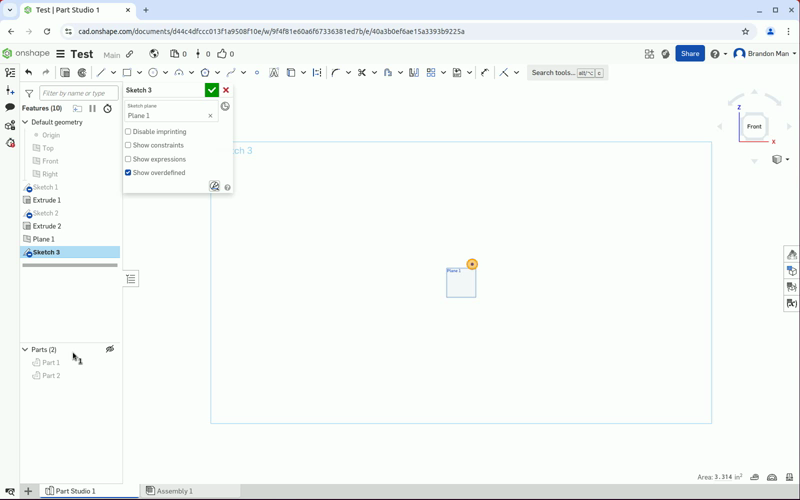
key(shift+e)
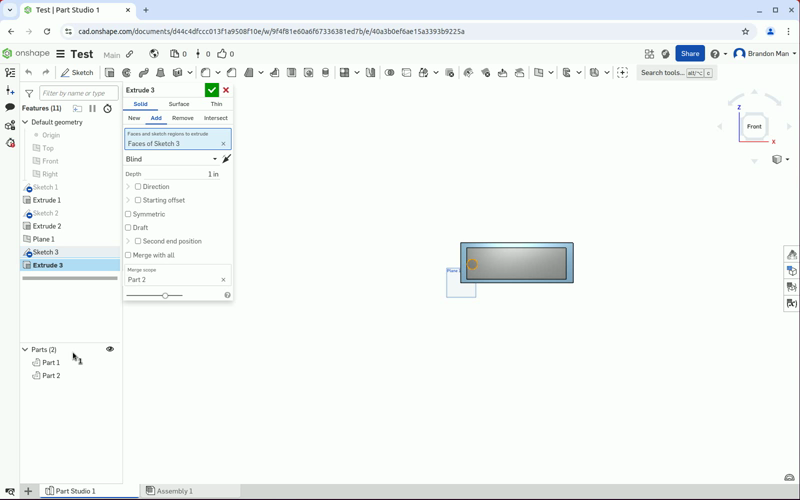
mouse_move(143, 106)
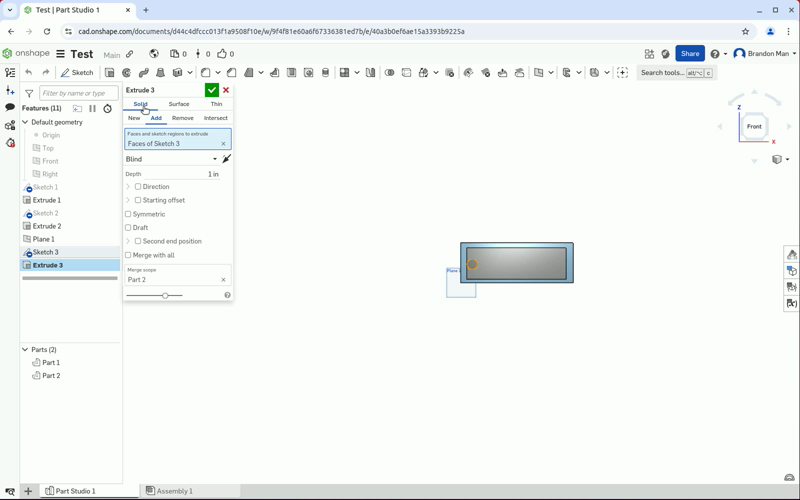
click(143, 106)
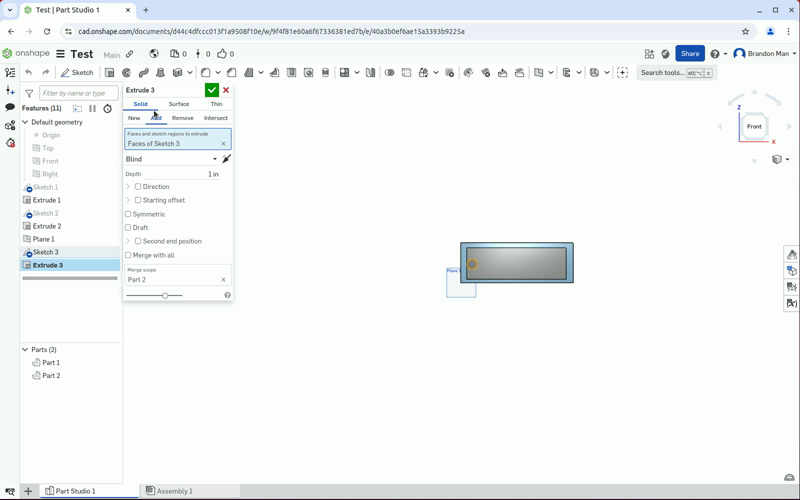
mouse_move(186, 120)
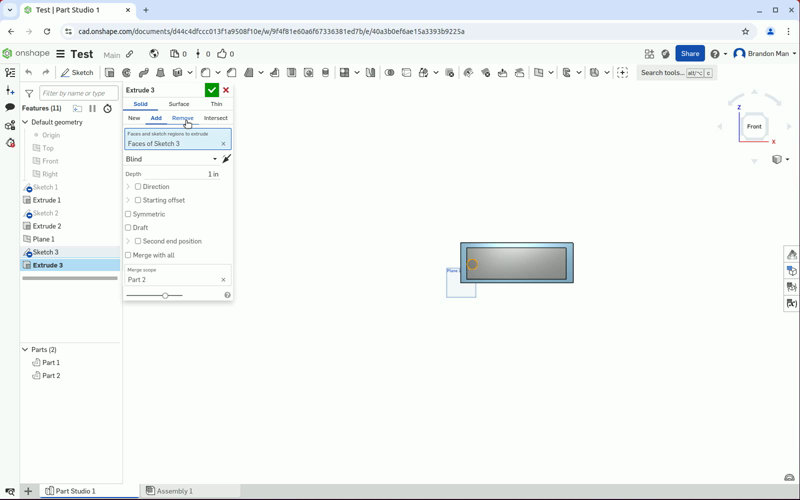
click(186, 120)
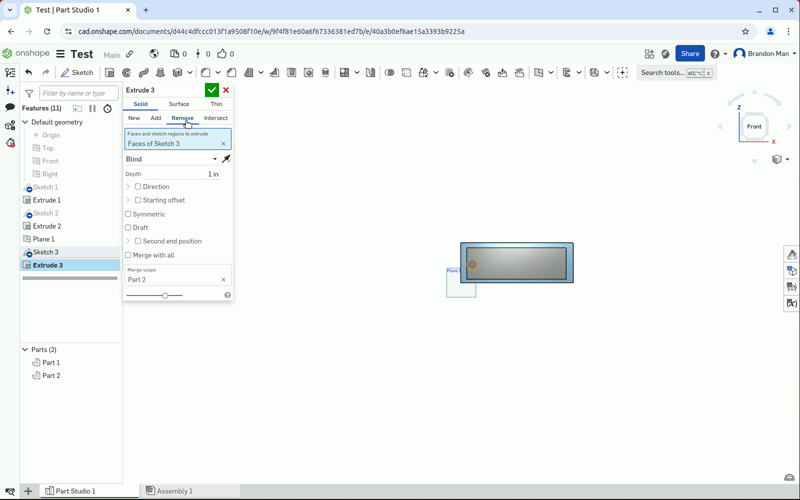
key(tab, 4)
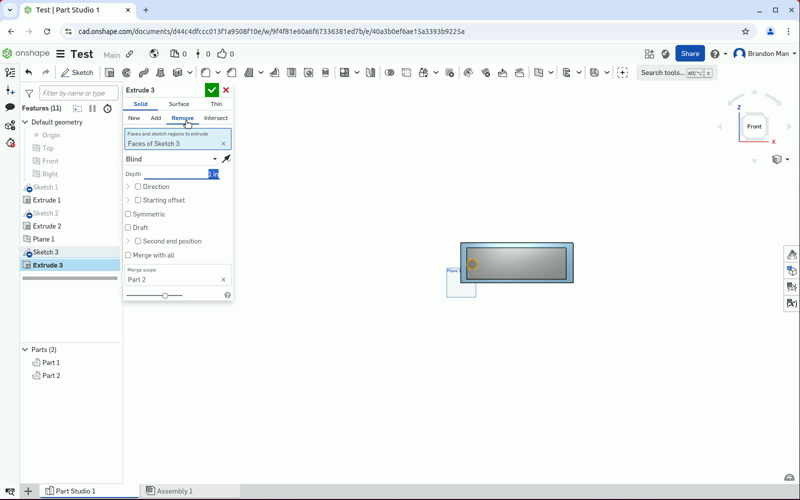
text(8.425)
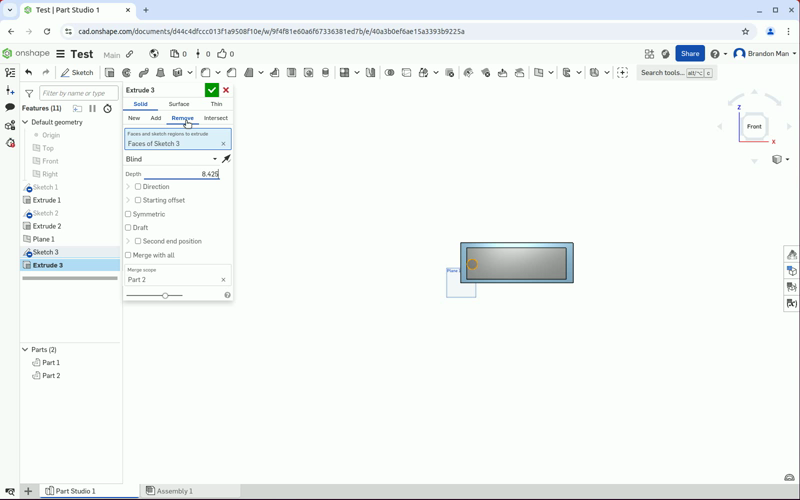
key(tab, 6)
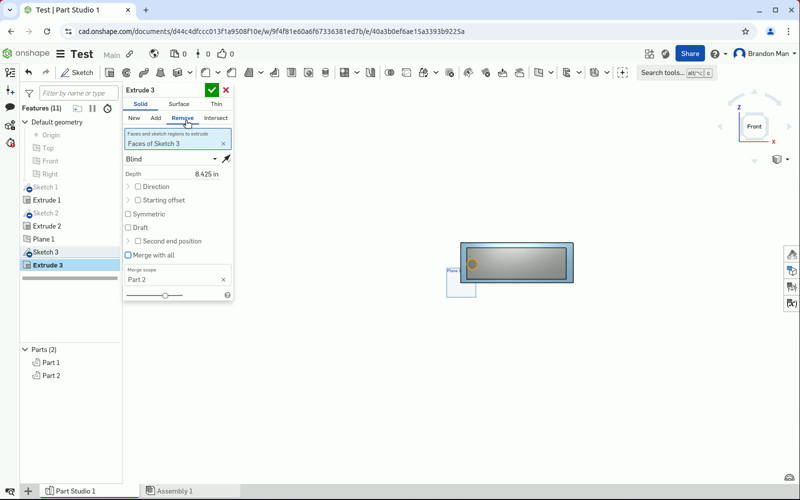
key(space)
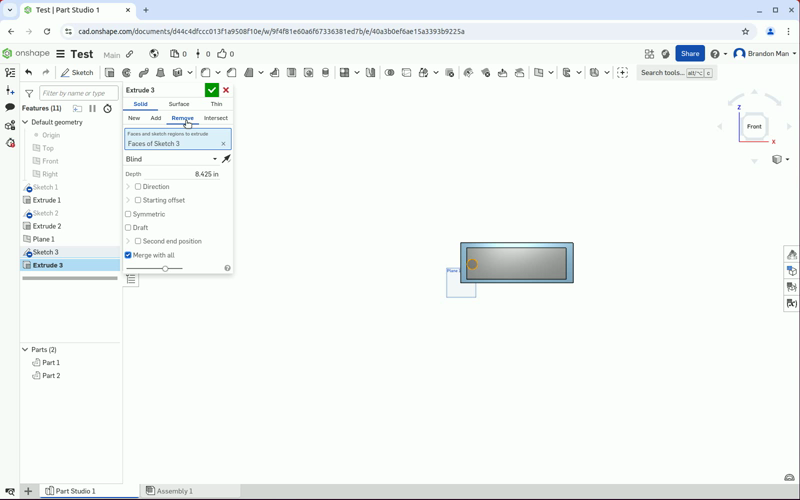
key(enter)
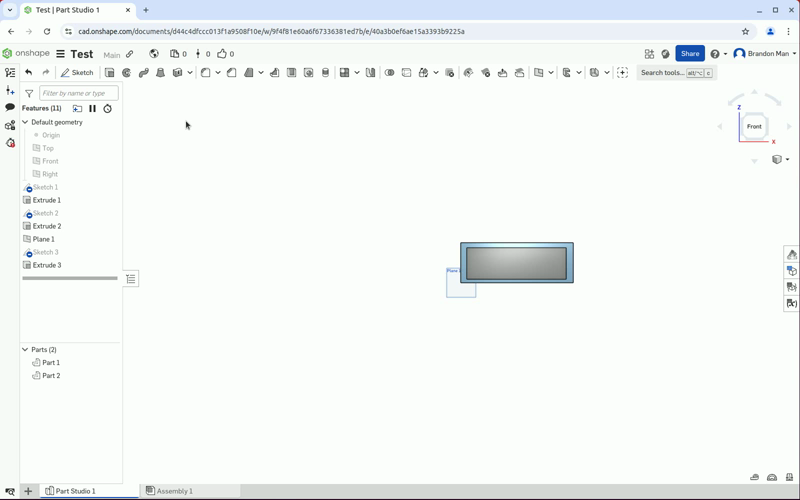
key(shift+h)
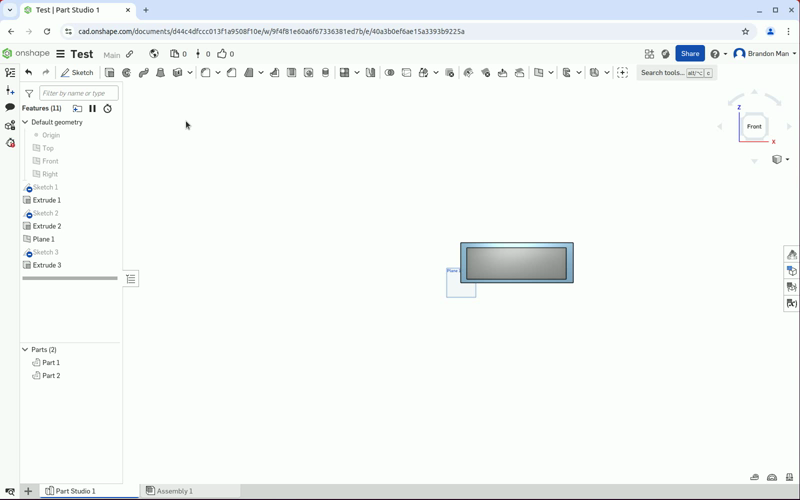
key(shift+h)
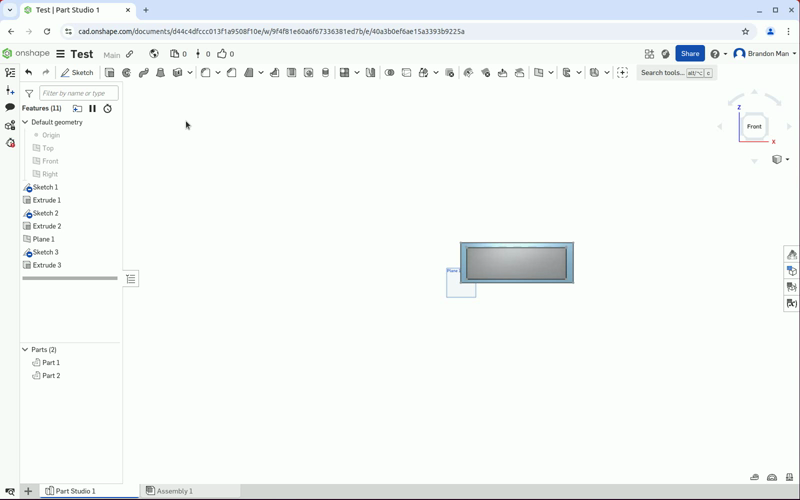
key(shift+7)
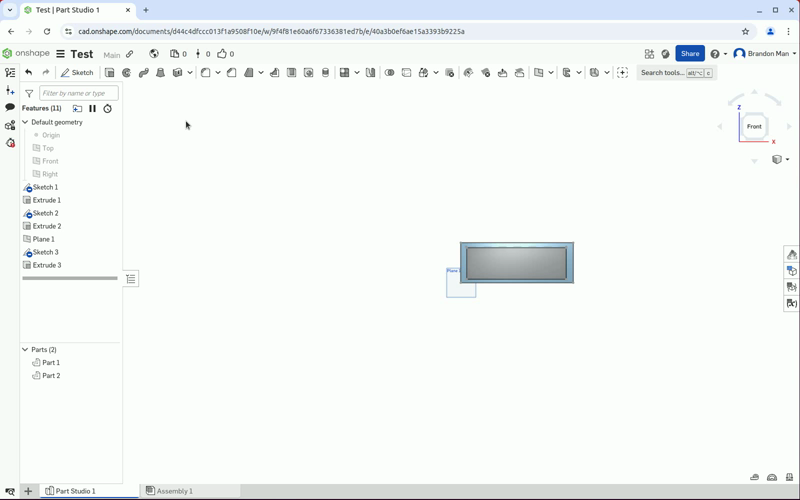
key(left, 2)
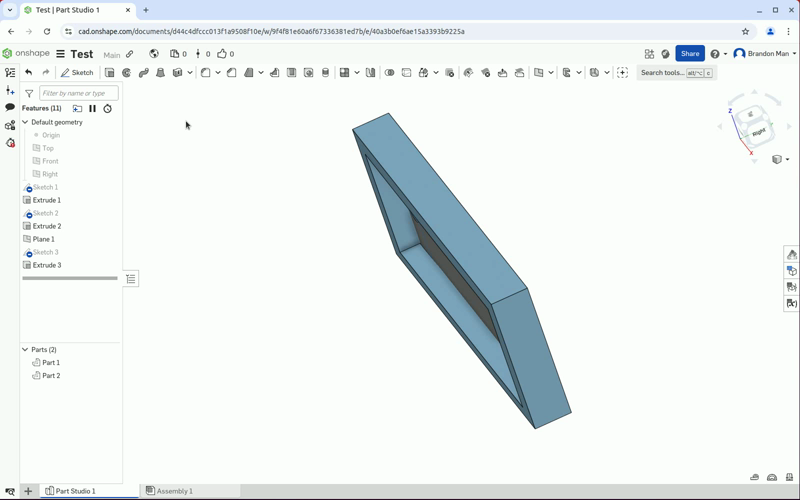
key(down, 2)
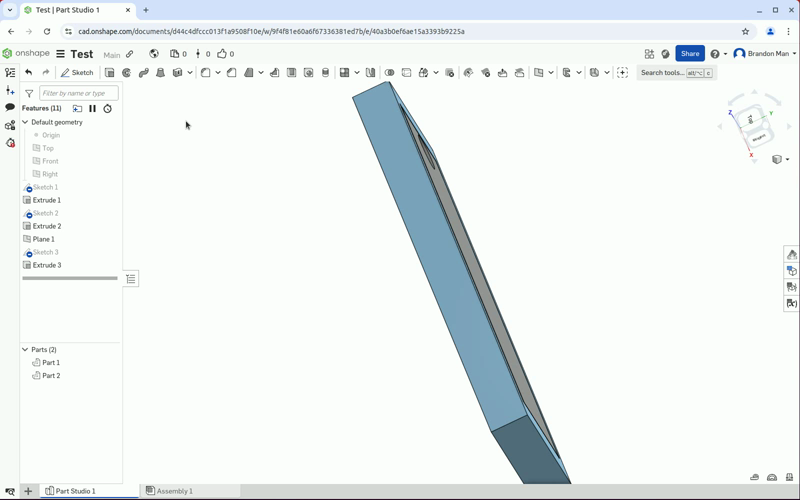
key(up, 2)
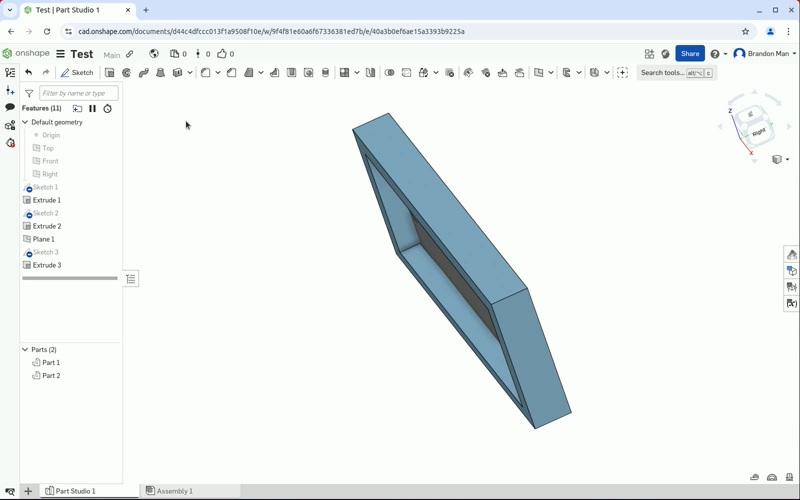
key(right, 2)
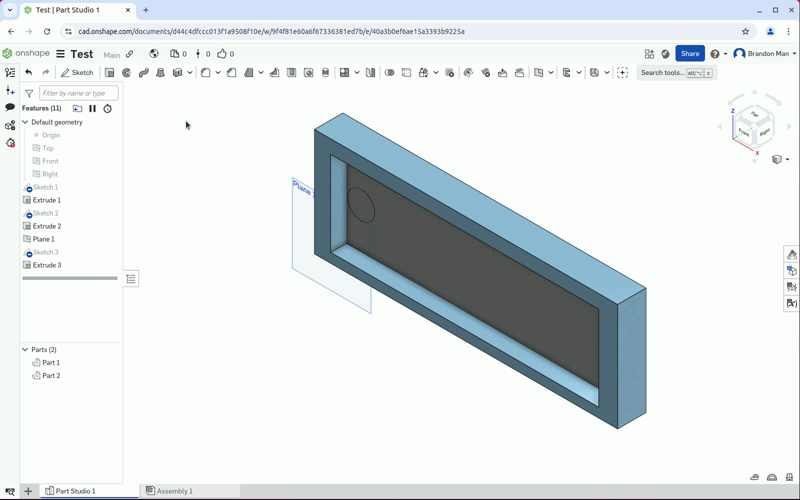
mouse_move(73, 189)
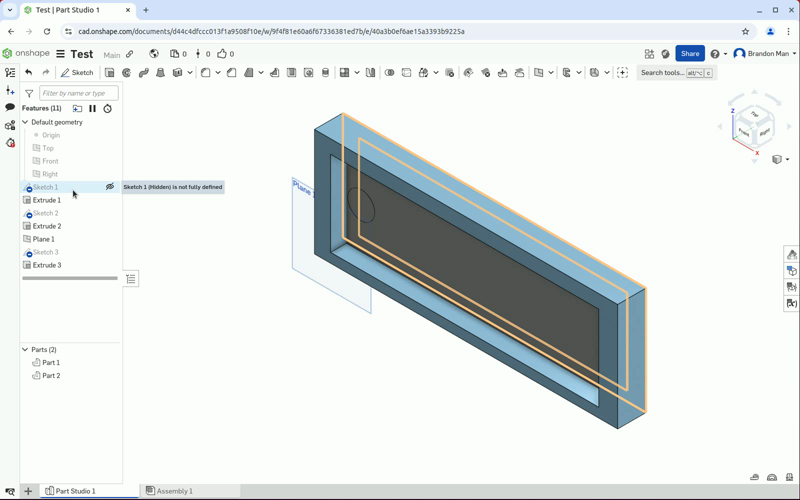
click(73, 189)